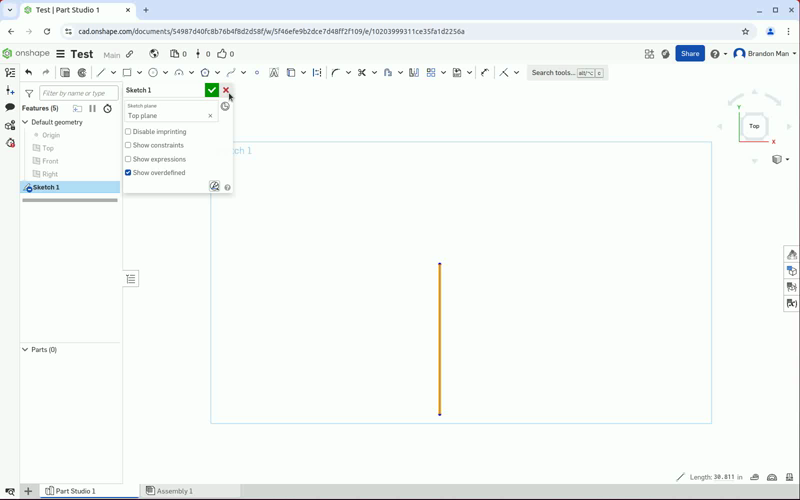
key(shift+h)
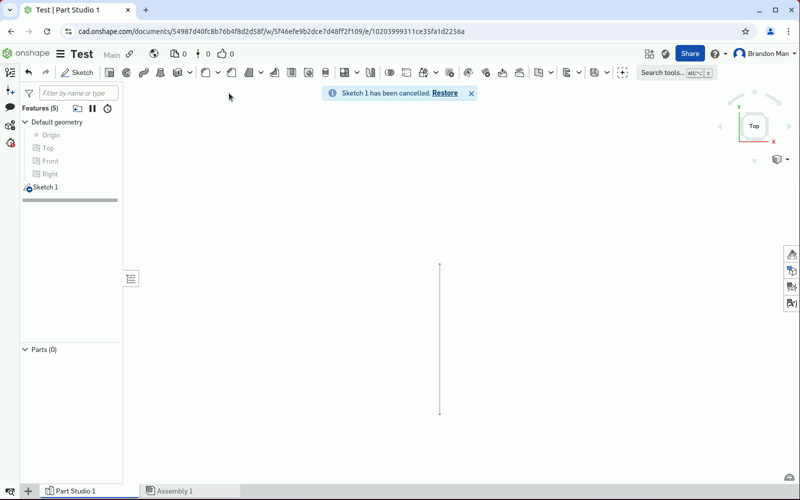
mouse_move(73, 352)
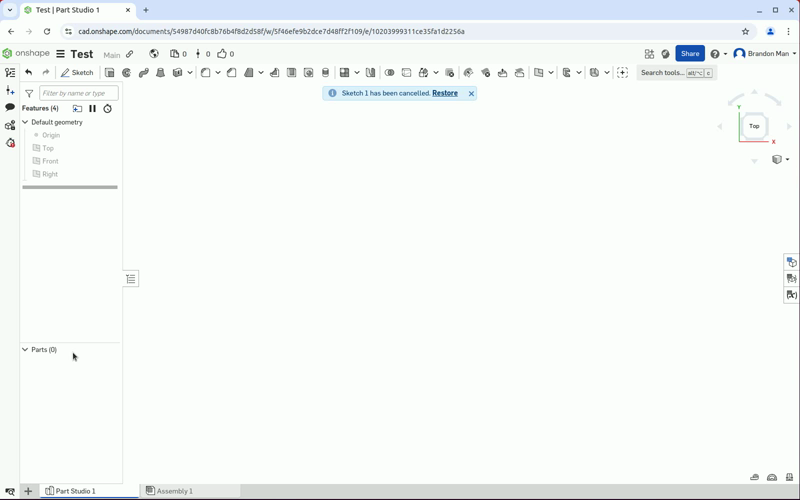
key(y)
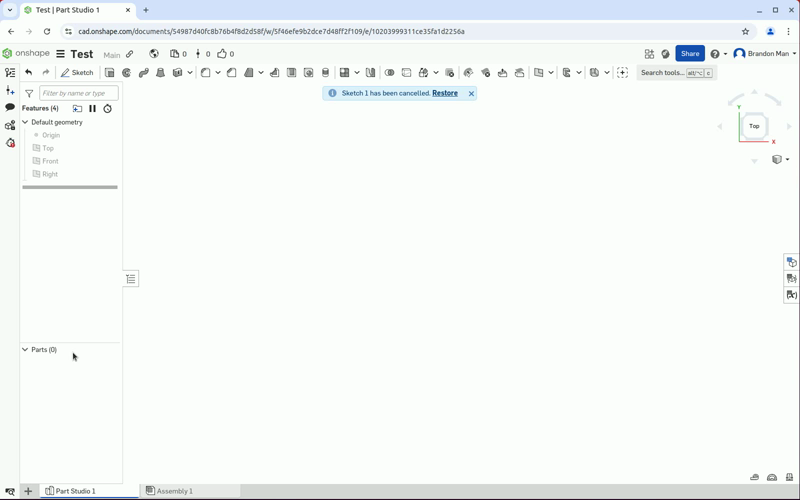
key(shift+p)
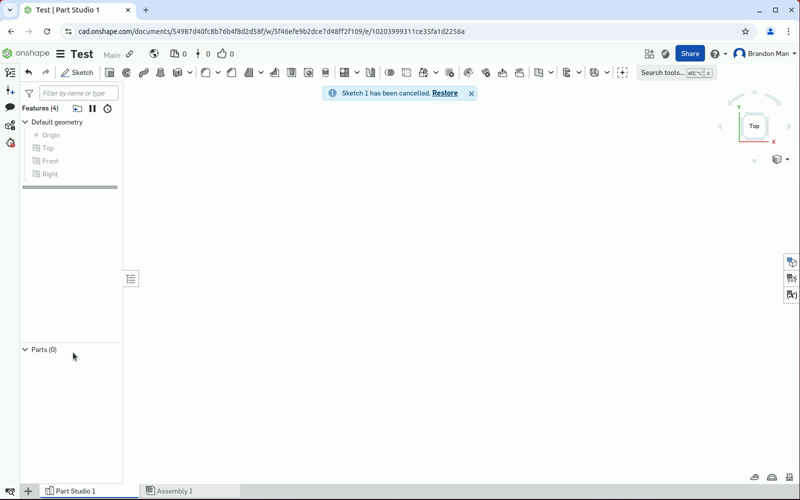
key(space)
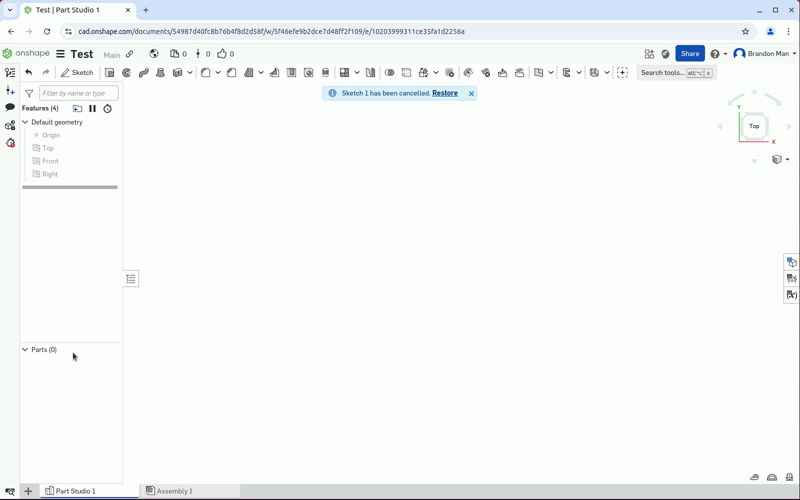
key_down(shift)
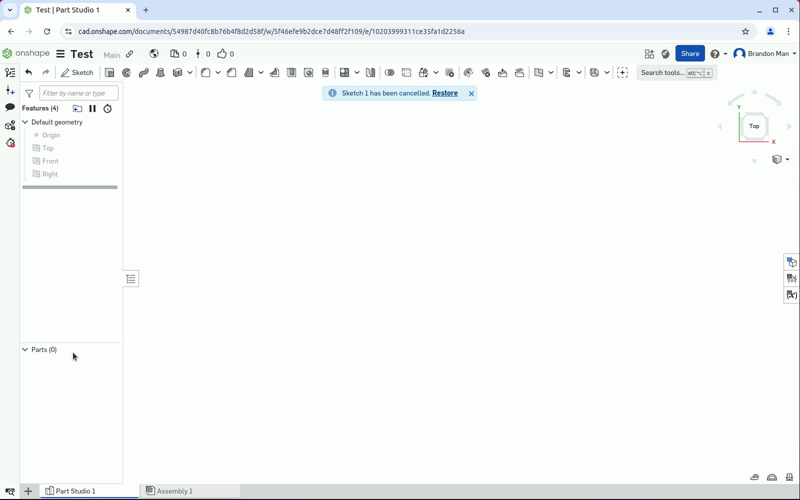
key(up)
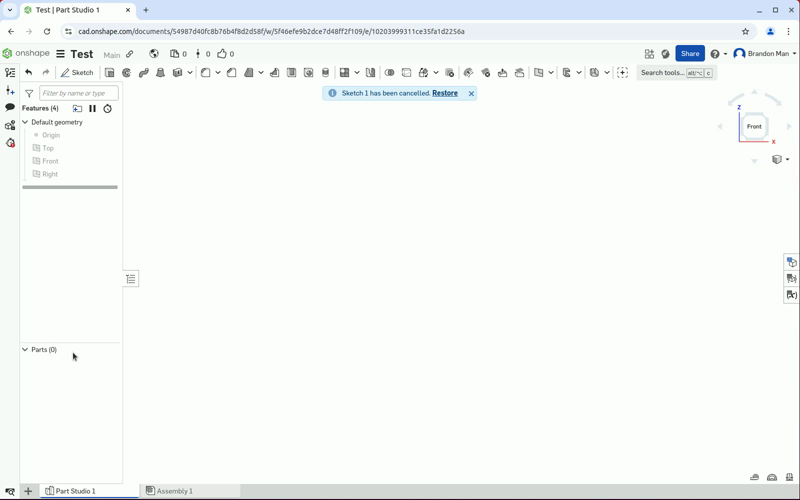
key_up(shift)
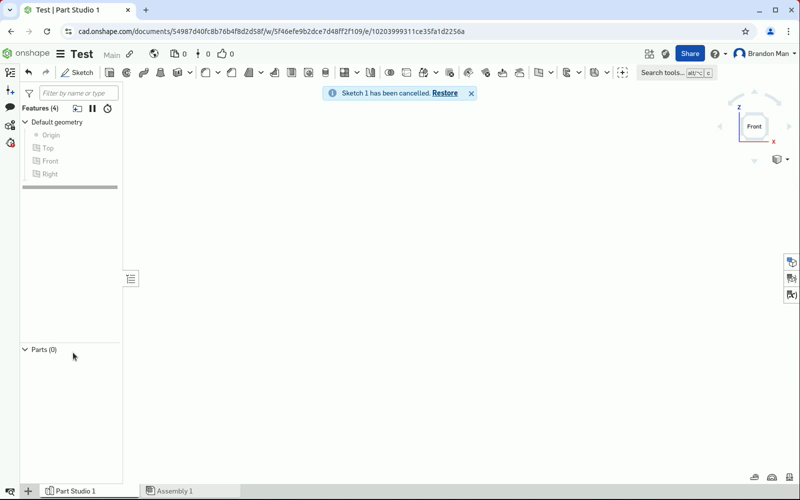
mouse_move(73, 352)
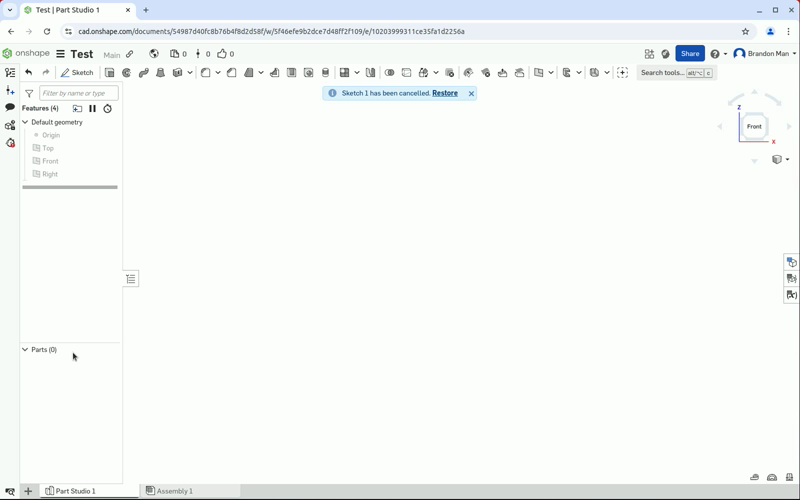
key(shift+y)
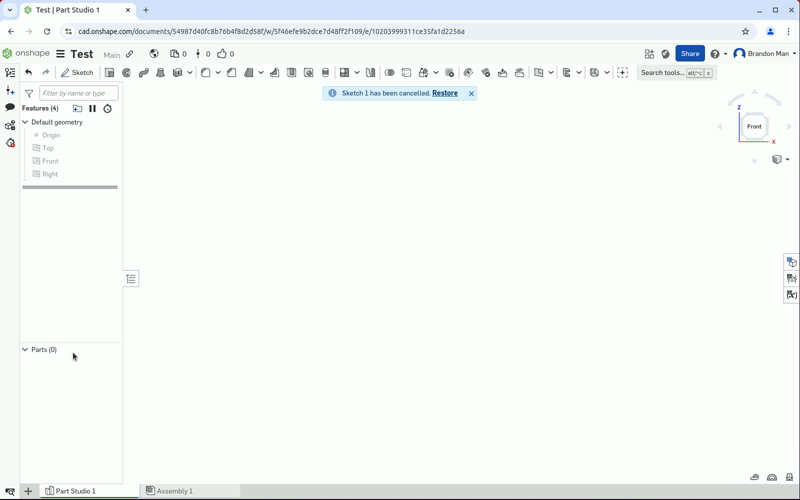
key(shift+s)
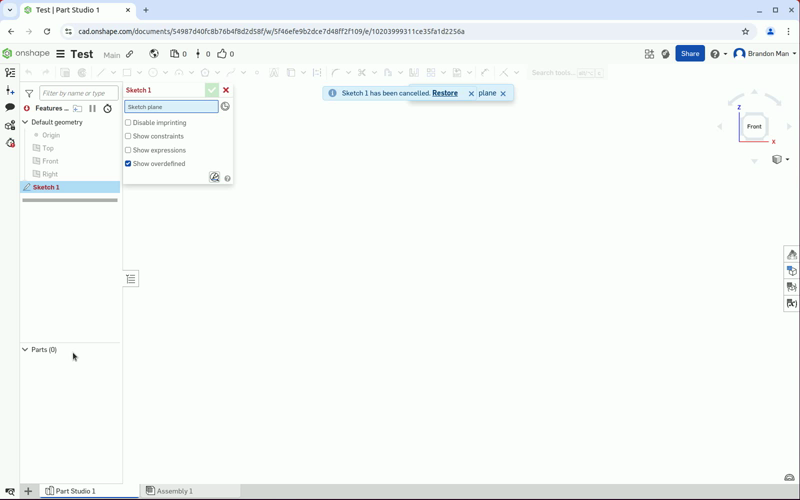
mouse_move(73, 163)
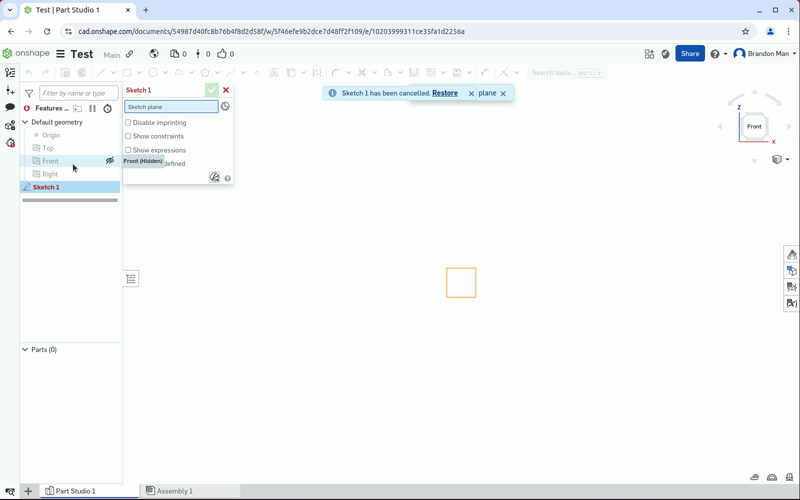
click(73, 163)
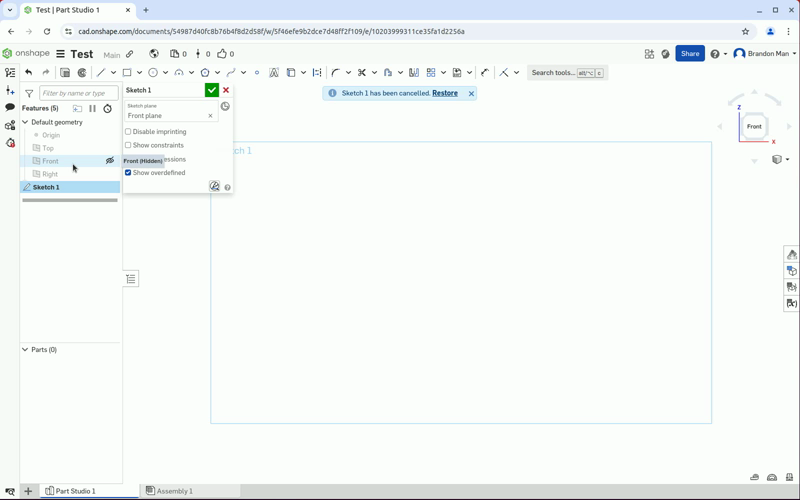
mouse_move(73, 352)
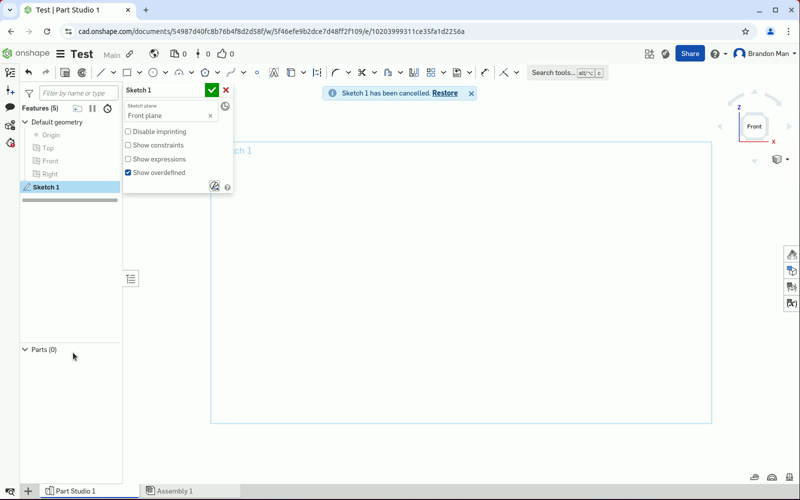
key(y)
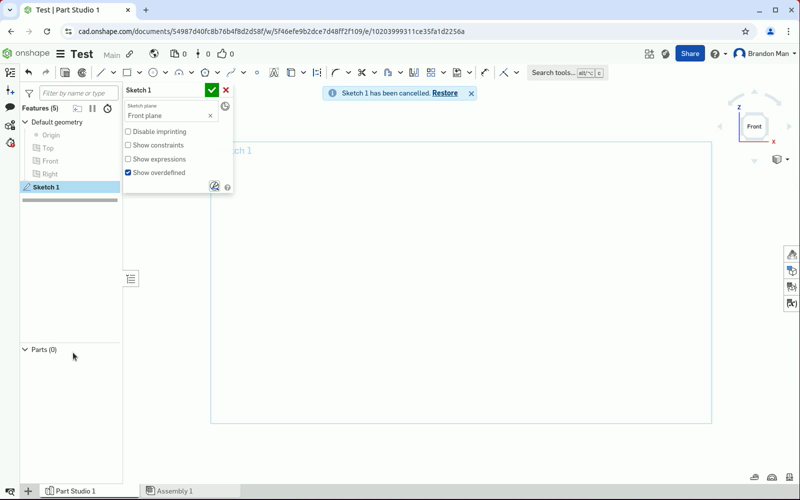
key(l)
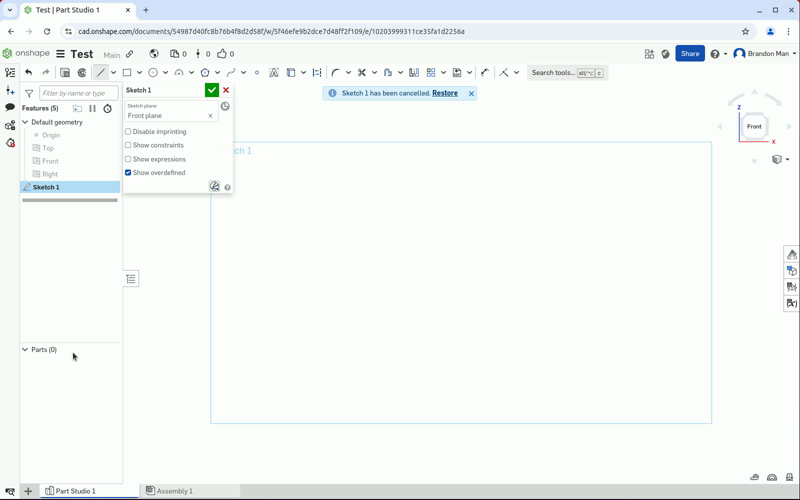
key_down(shift)
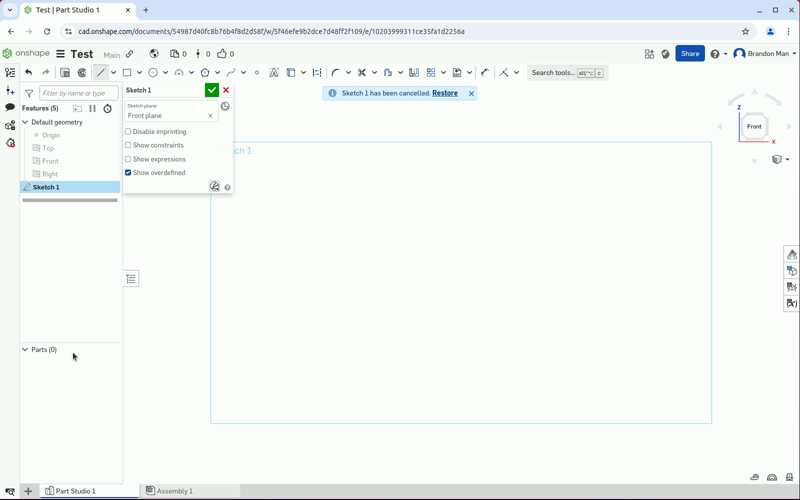
mouse_move(397, 345)
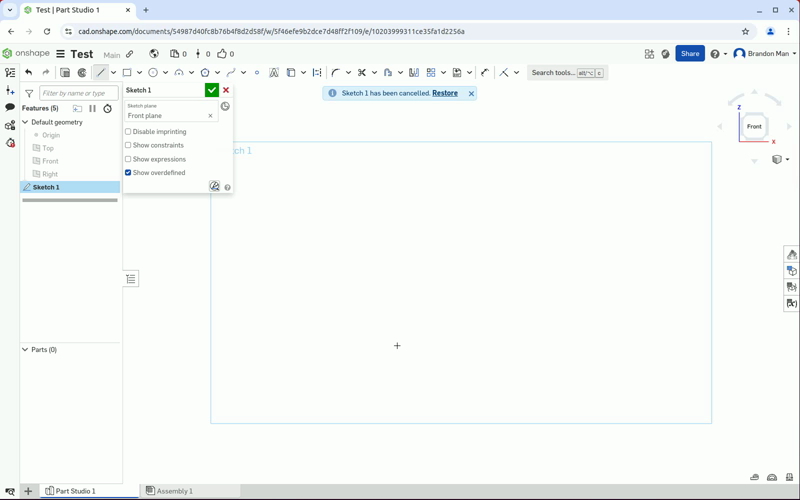
click(397, 345)
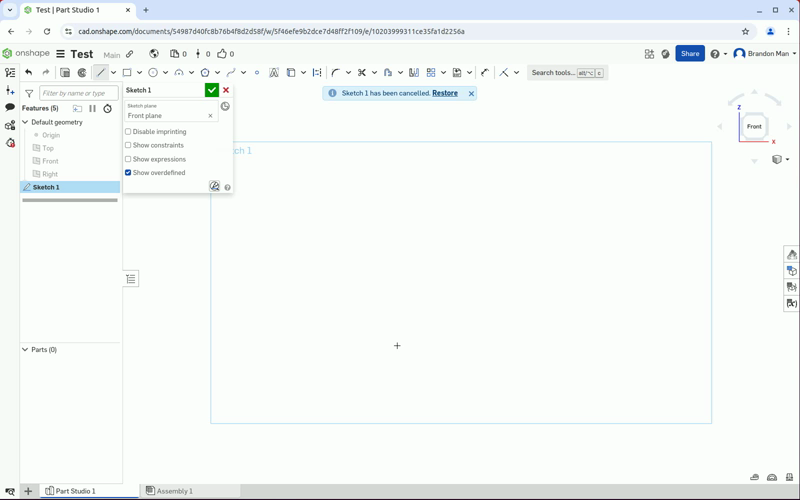
key_up(shift)
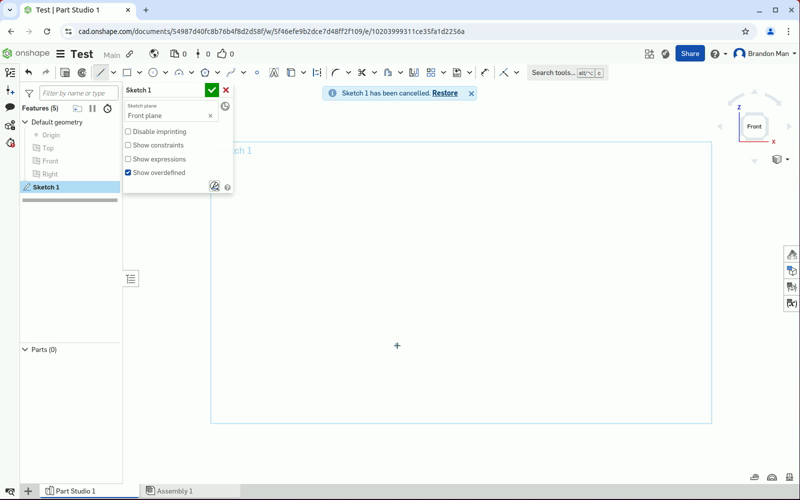
key_down(shift)
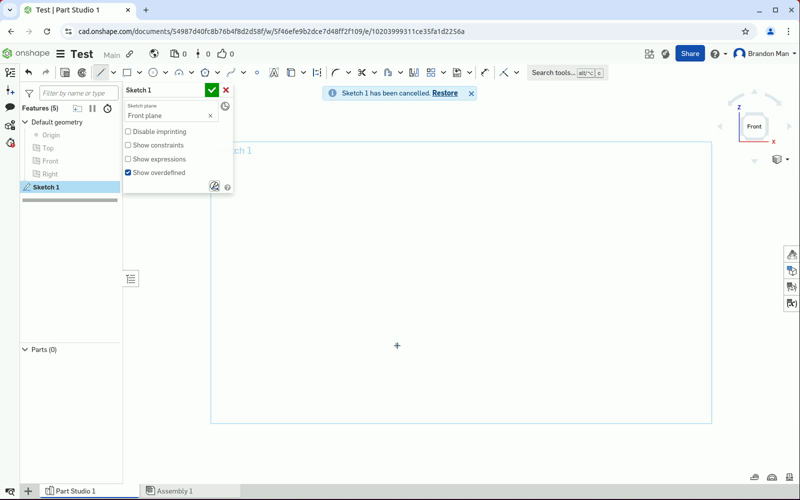
mouse_move(521, 345)
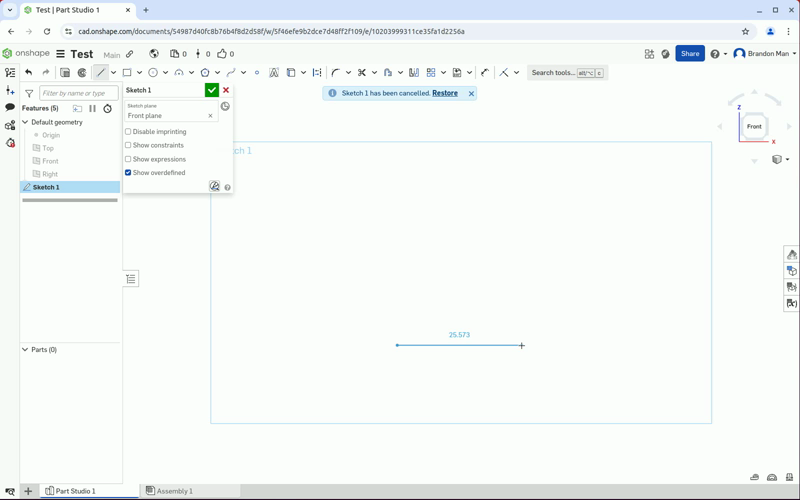
click(521, 345)
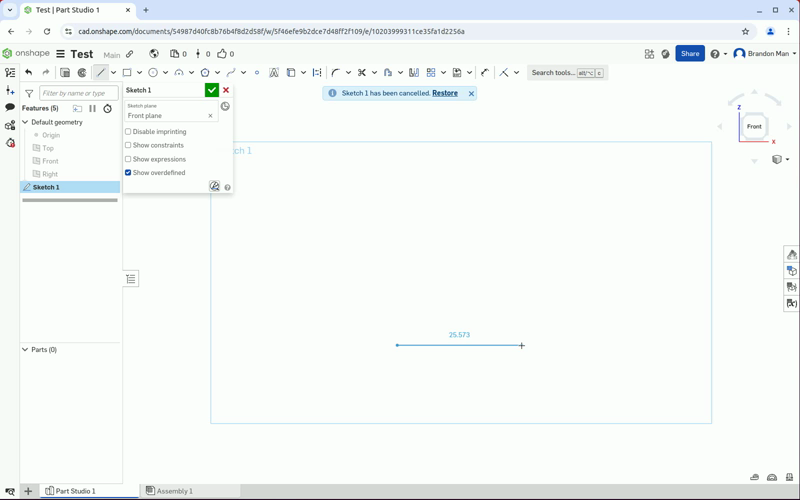
key_up(shift)
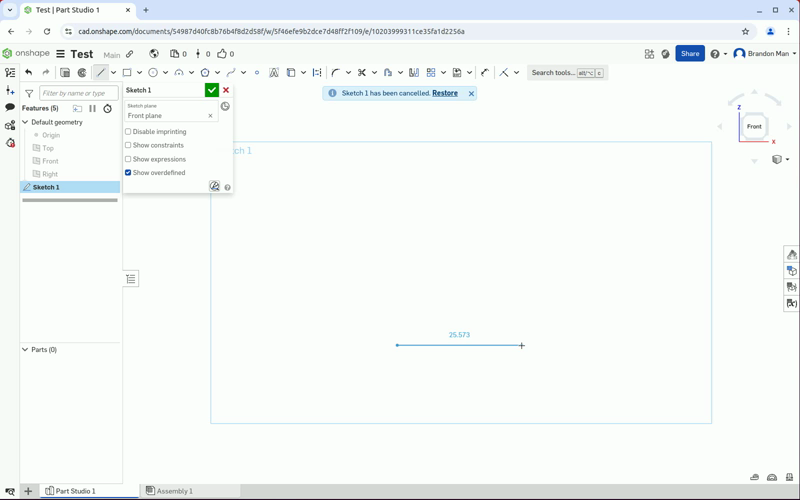
key_down(shift)
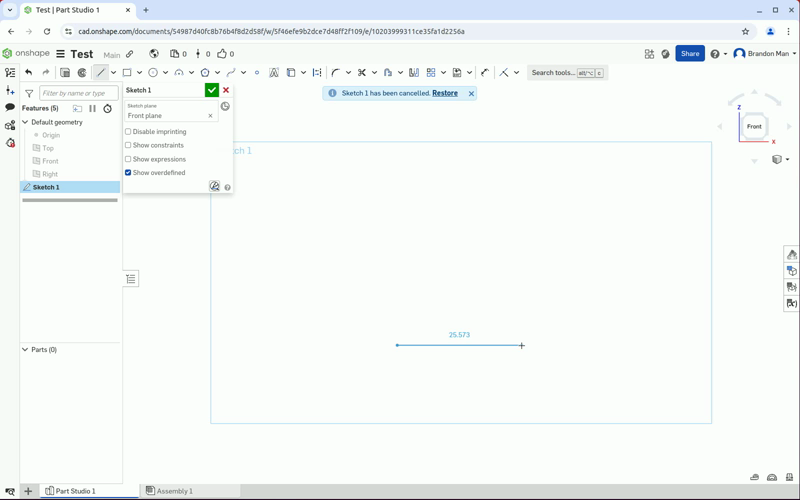
mouse_move(521, 220)
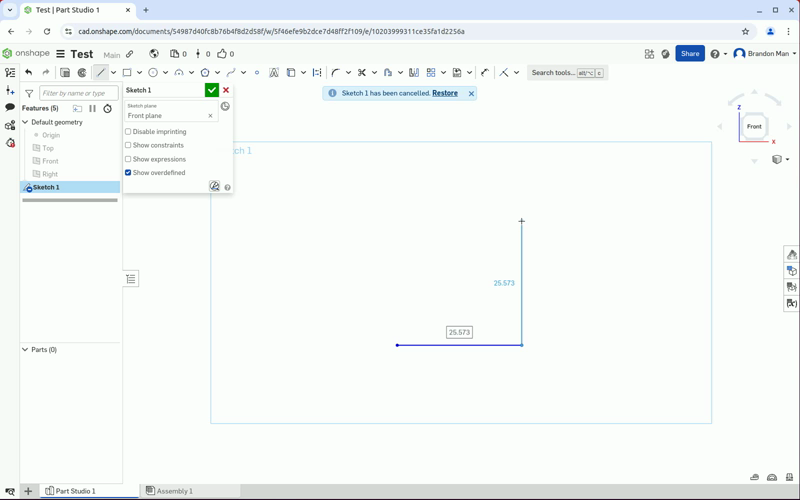
click(521, 220)
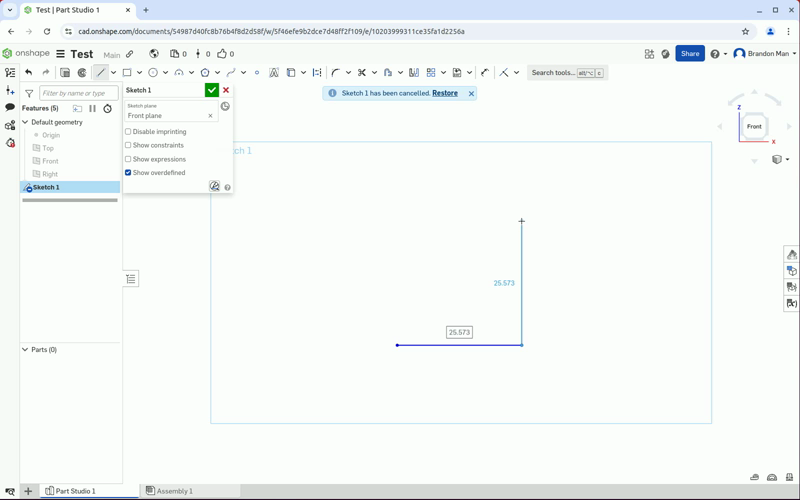
key_up(shift)
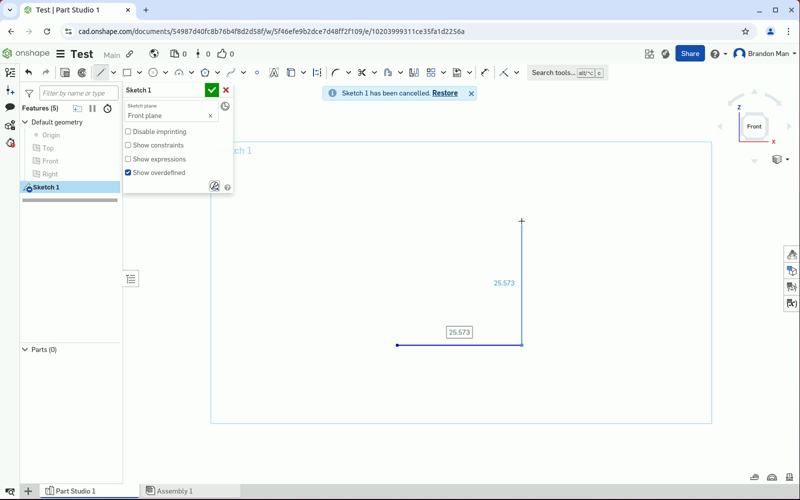
key_down(shift)
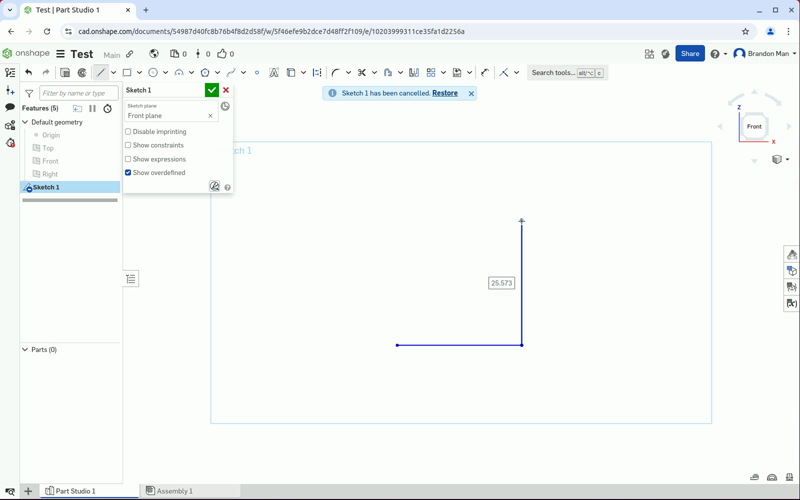
mouse_move(397, 220)
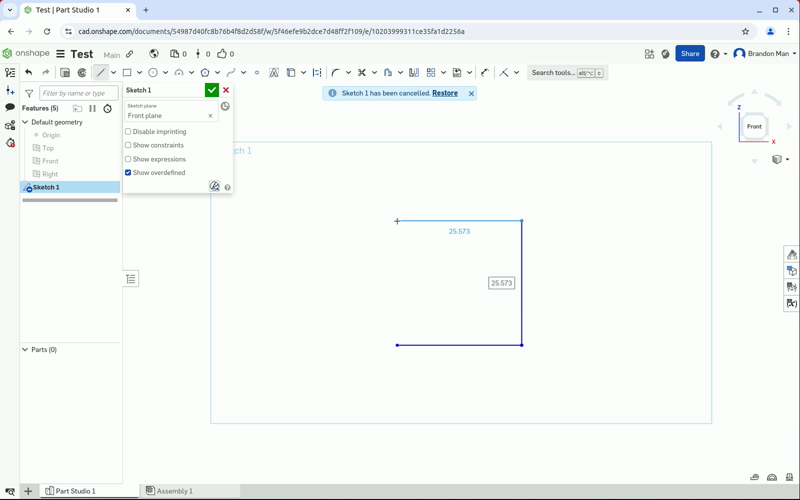
click(397, 220)
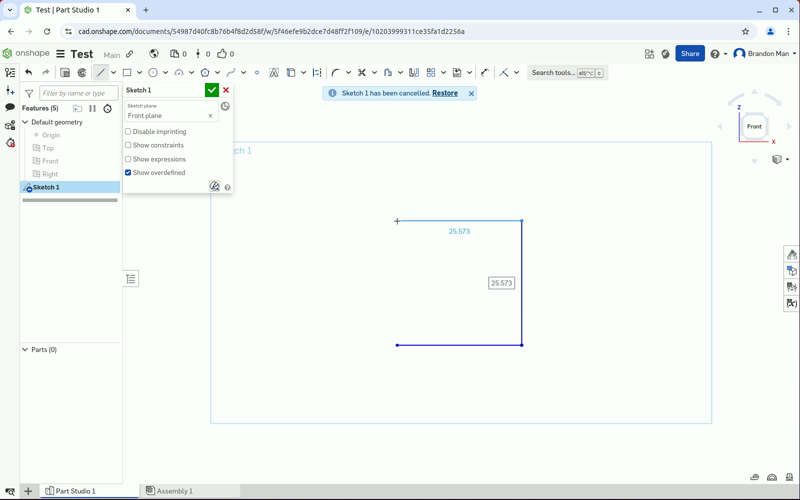
key_up(shift)
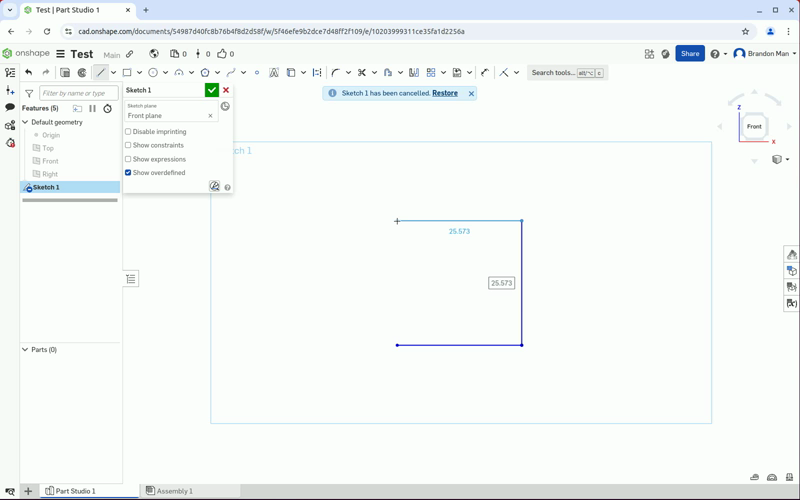
key_down(shift)
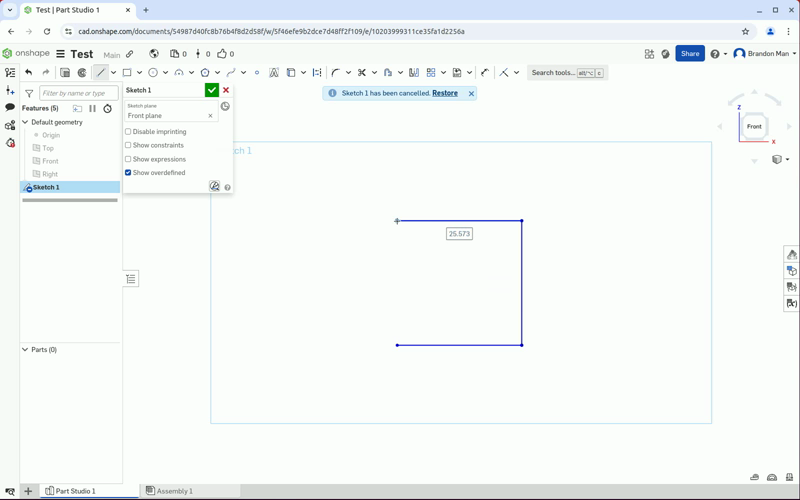
mouse_move(397, 345)
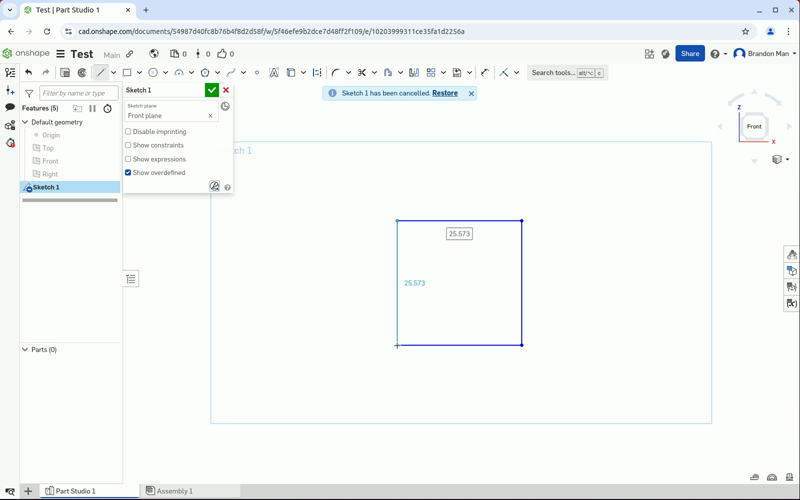
key_up(shift)
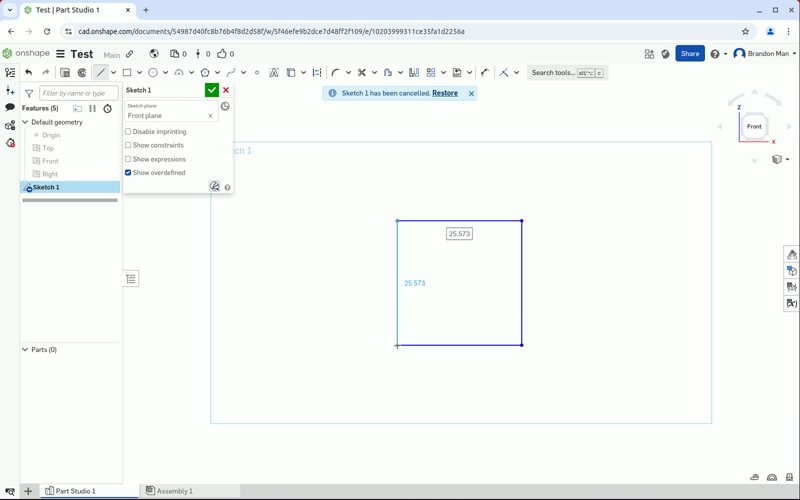
click(397, 345)
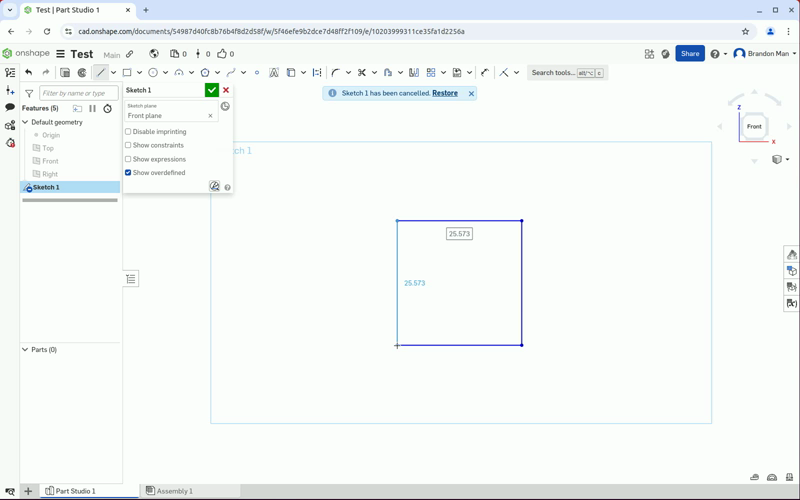
key(esc)
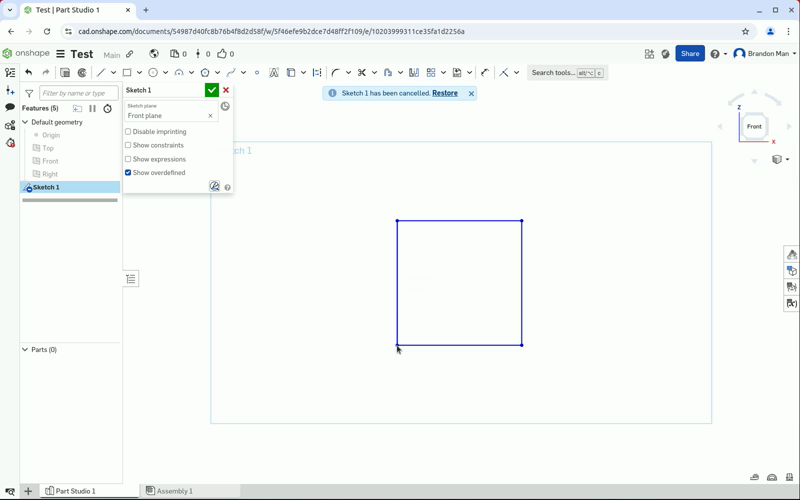
key(l)
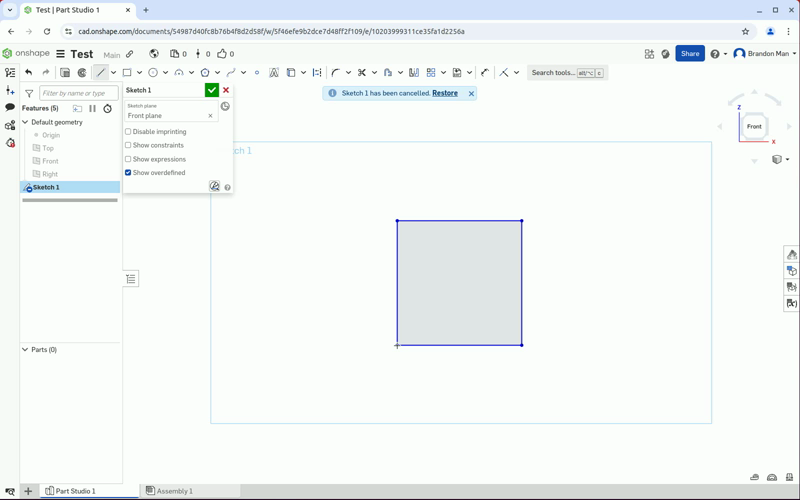
key_down(shift)
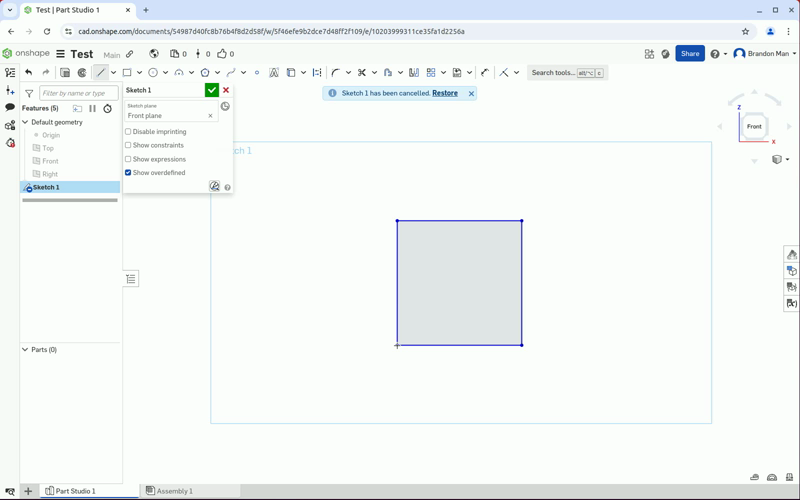
mouse_move(405, 337)
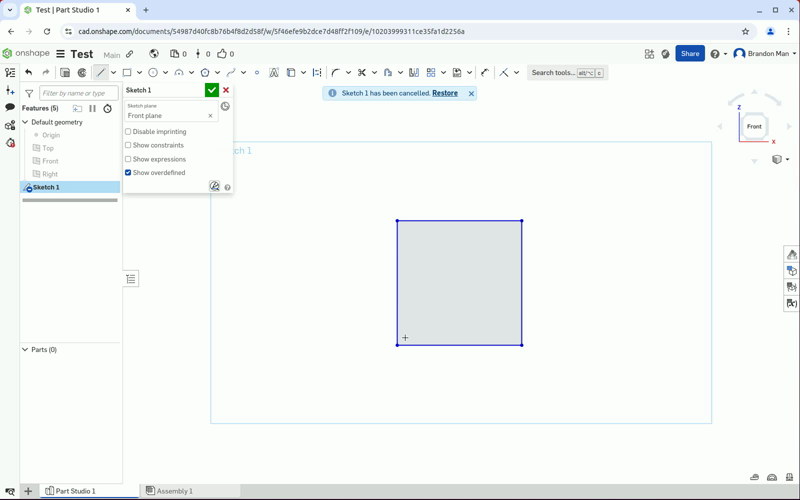
click(405, 337)
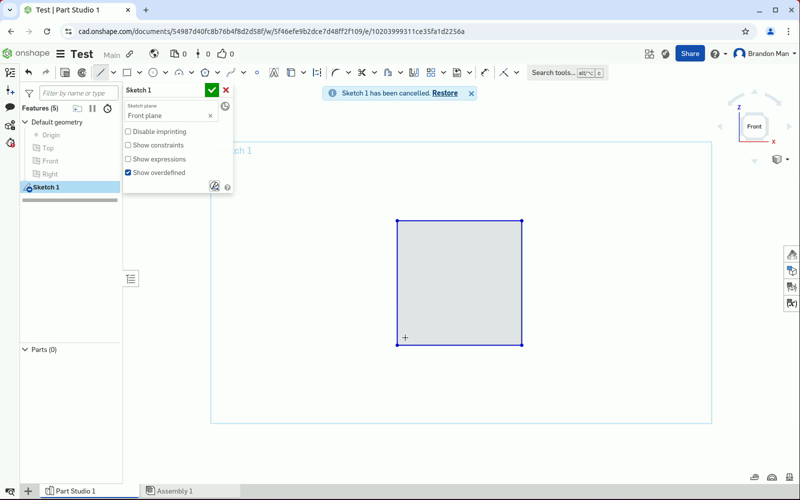
key_up(shift)
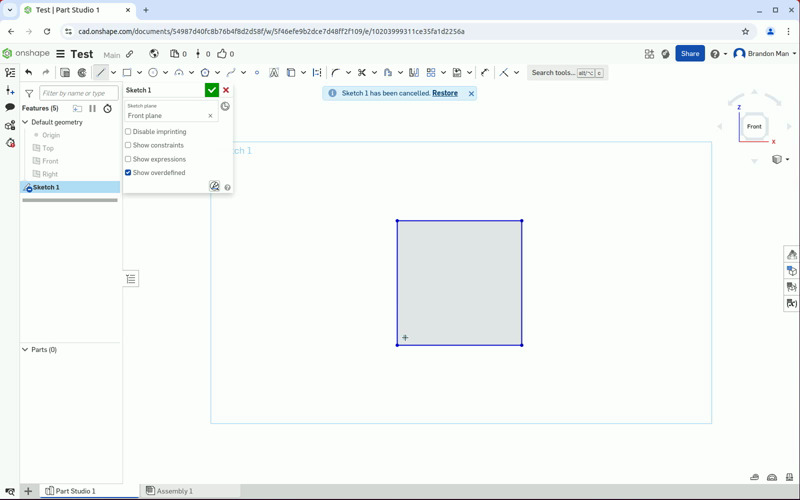
key_down(shift)
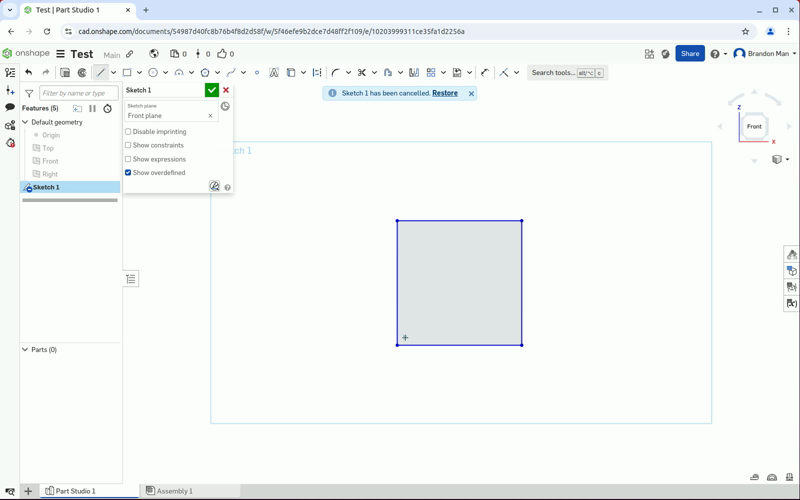
mouse_move(435, 337)
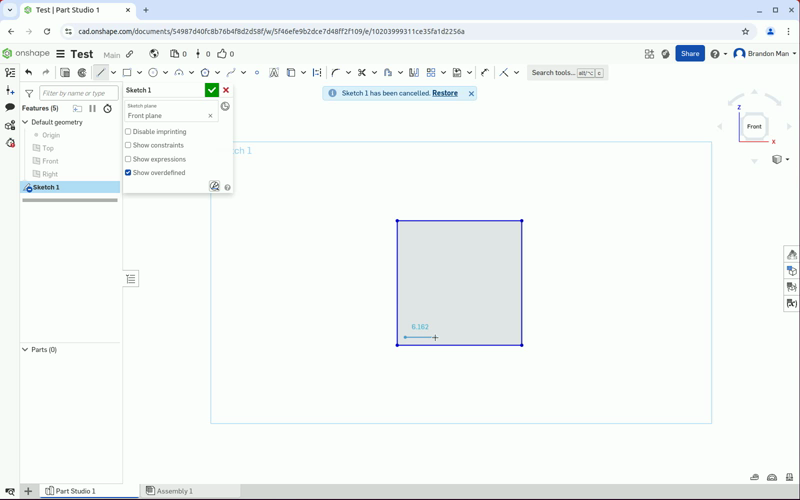
mouse_move(430, 337)
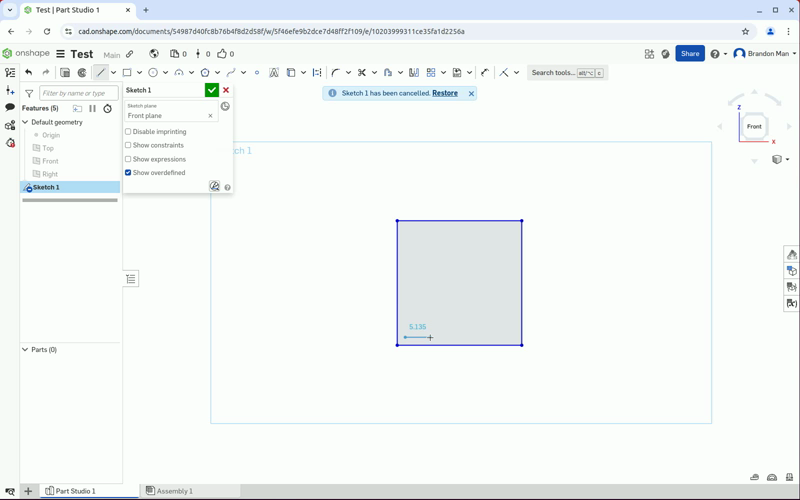
click(430, 337)
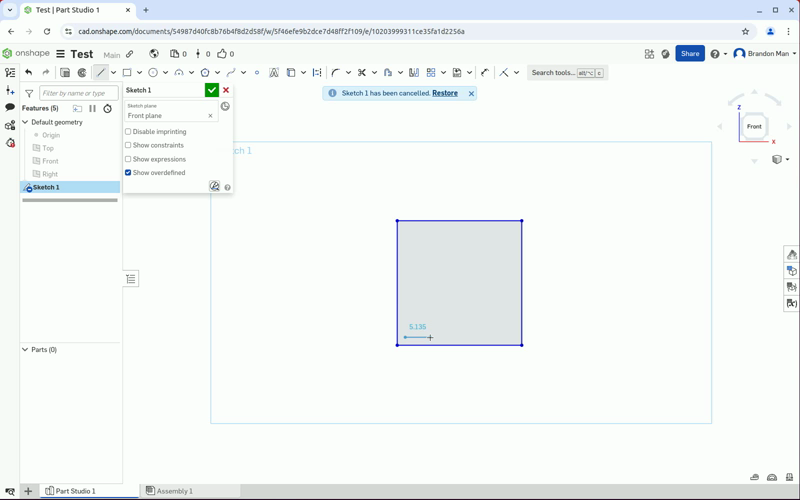
key_up(shift)
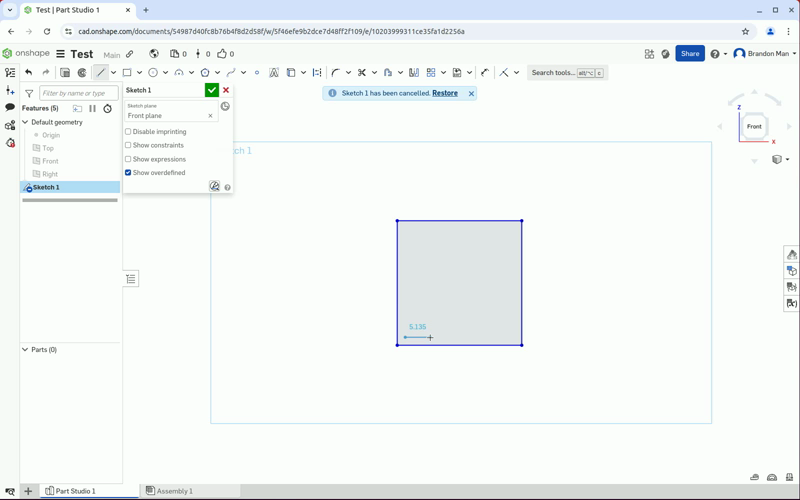
key_down(shift)
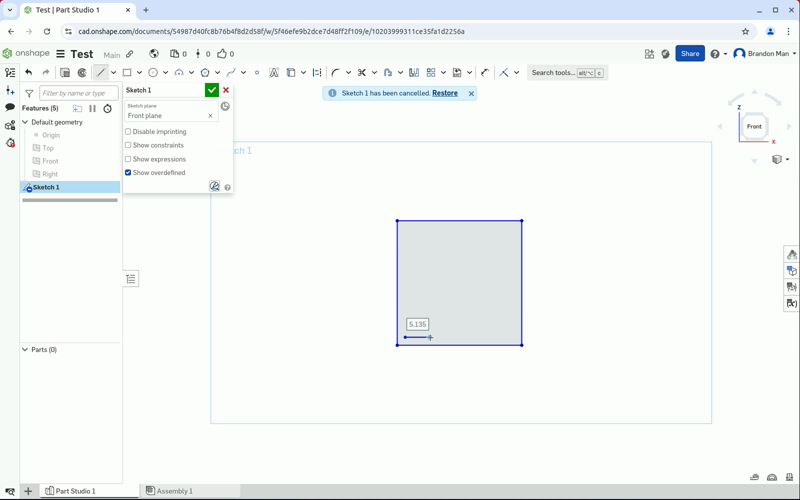
mouse_move(460, 337)
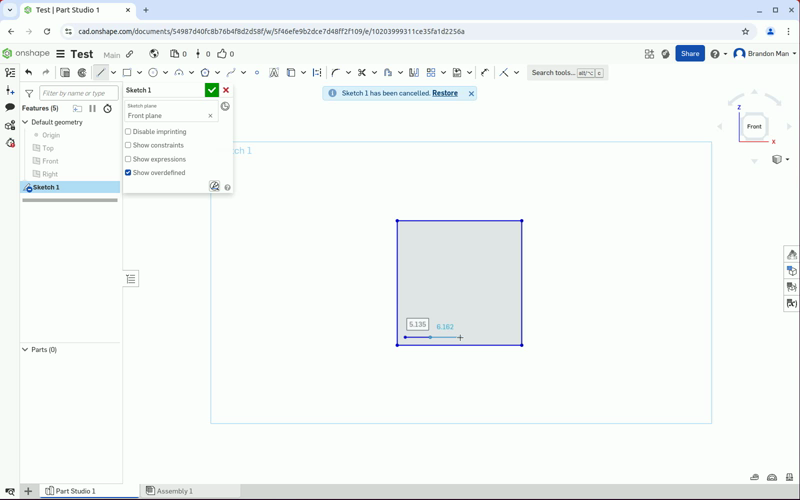
mouse_move(430, 299)
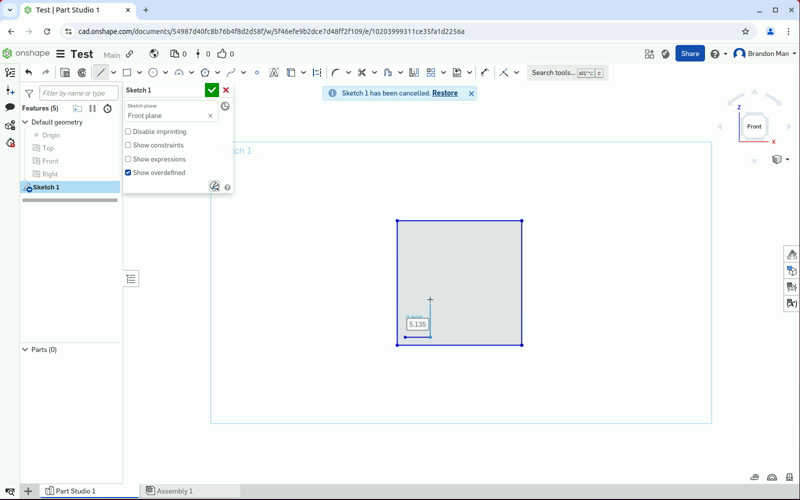
click(430, 299)
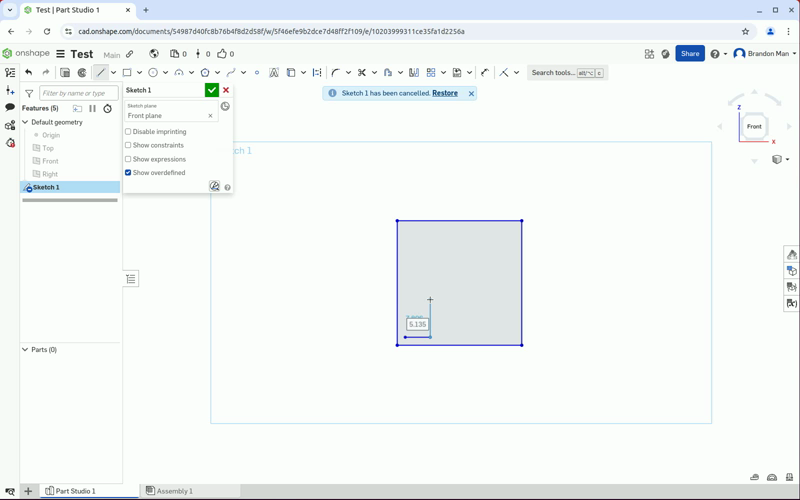
key_up(shift)
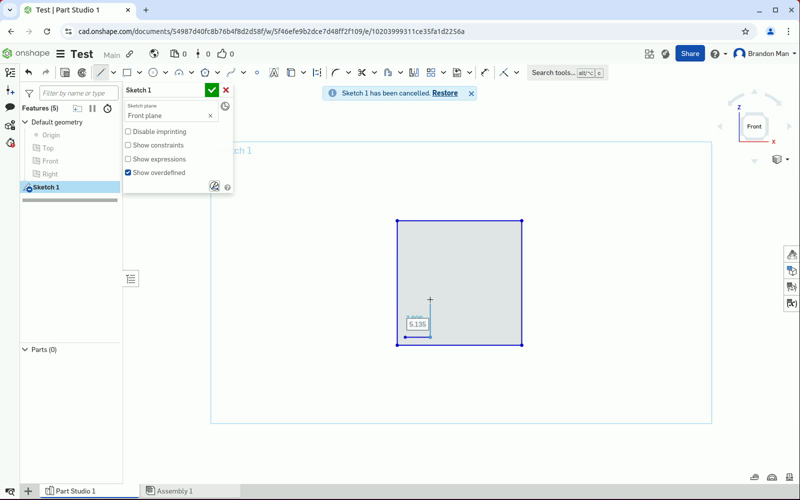
key_down(shift)
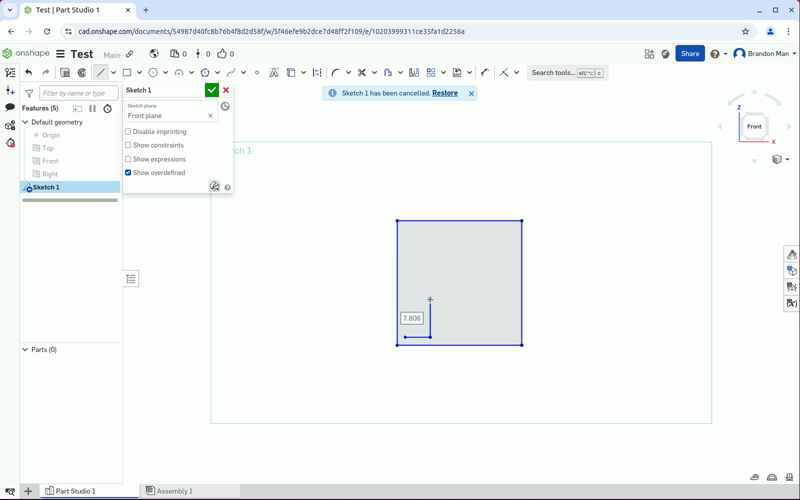
mouse_move(460, 299)
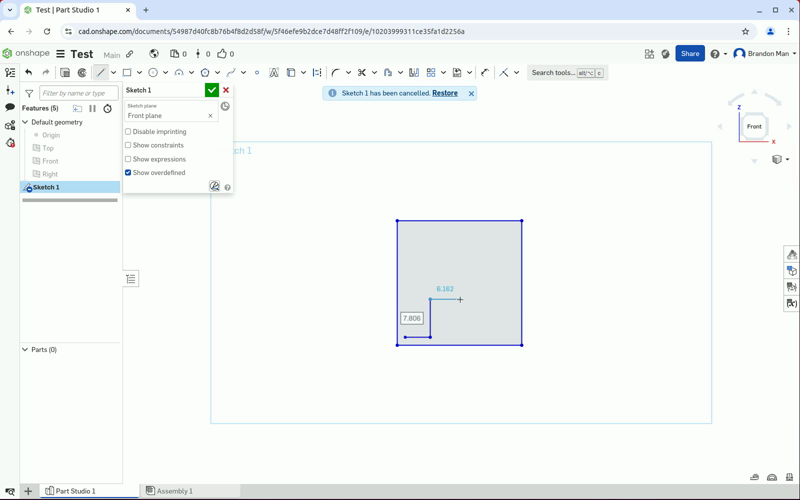
mouse_move(405, 299)
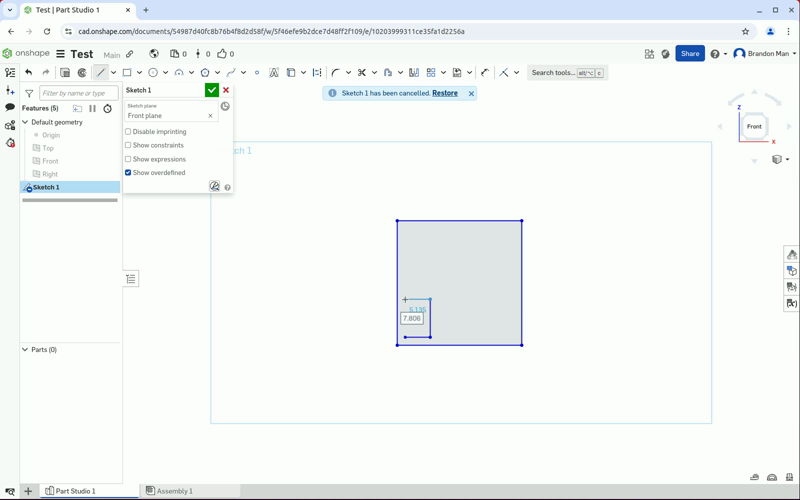
click(405, 299)
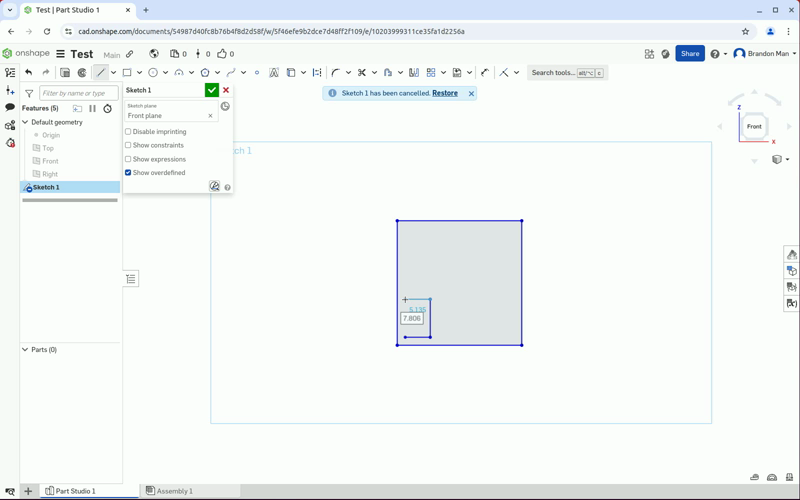
key_up(shift)
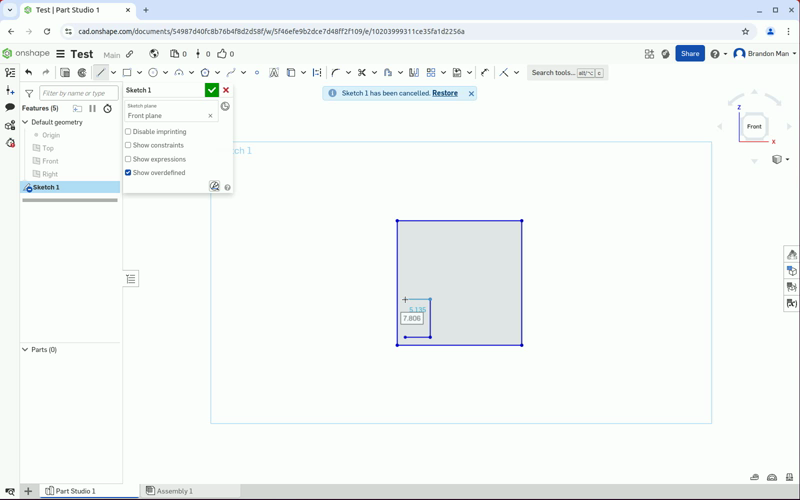
mouse_move(435, 299)
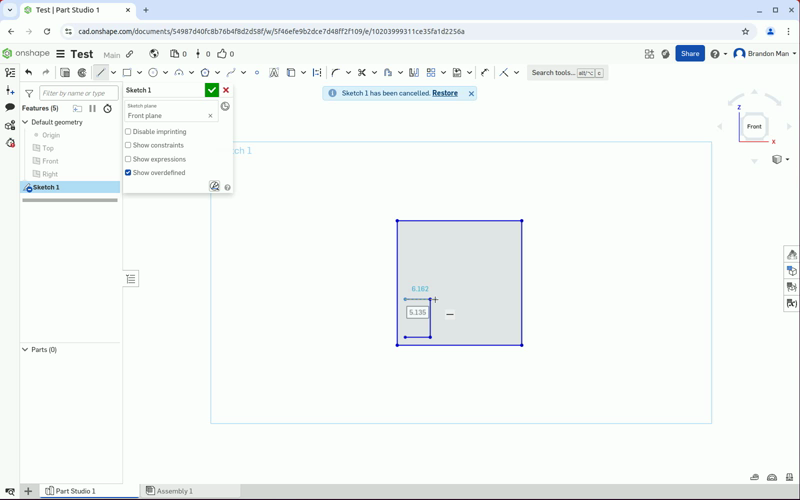
key_down(shift)
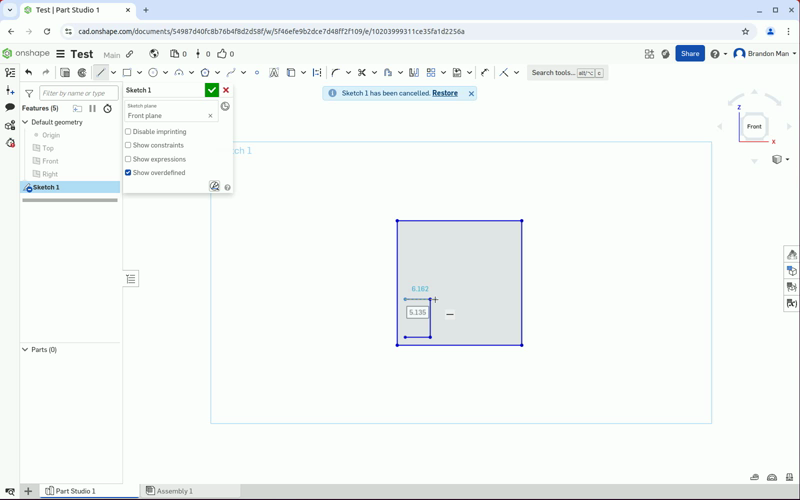
mouse_move(405, 337)
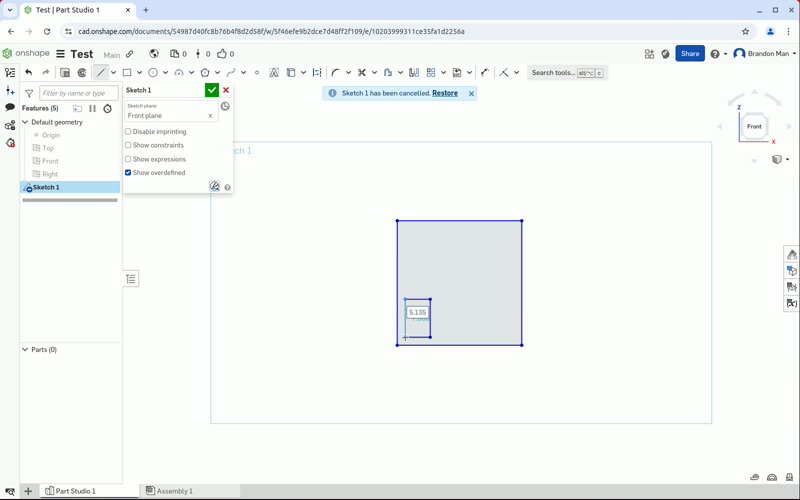
key_up(shift)
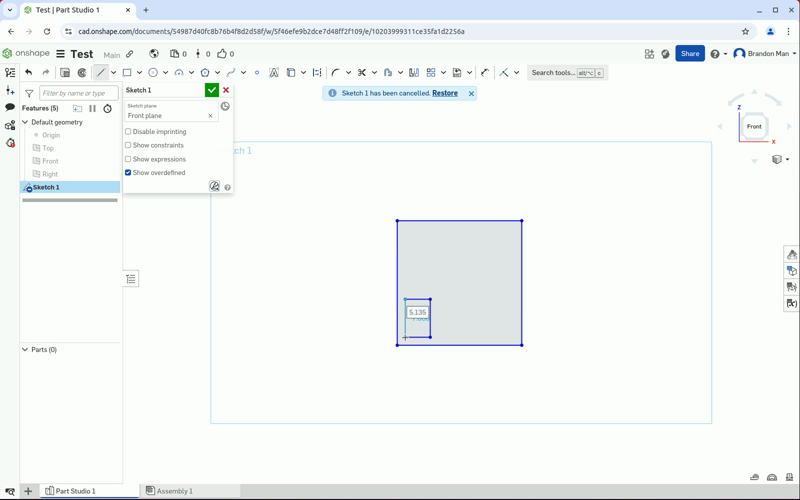
click(405, 337)
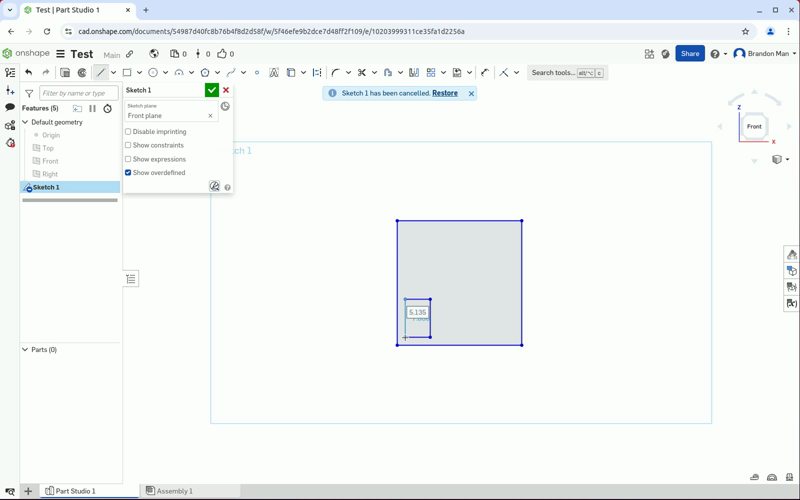
key(esc)
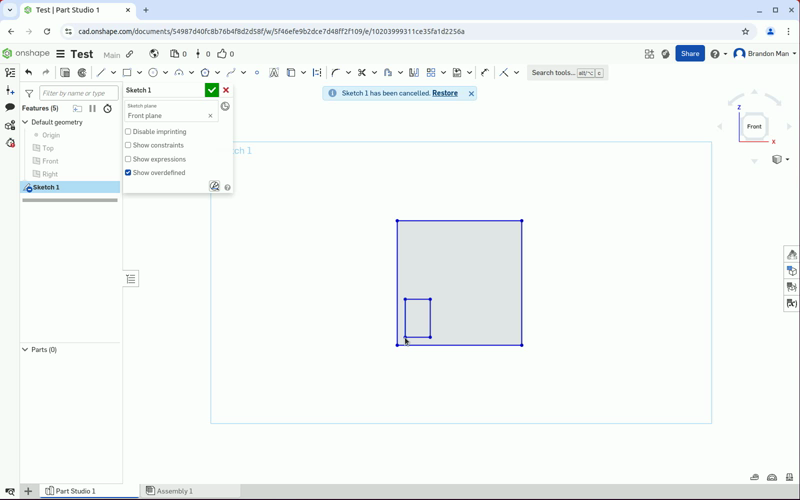
key(l)
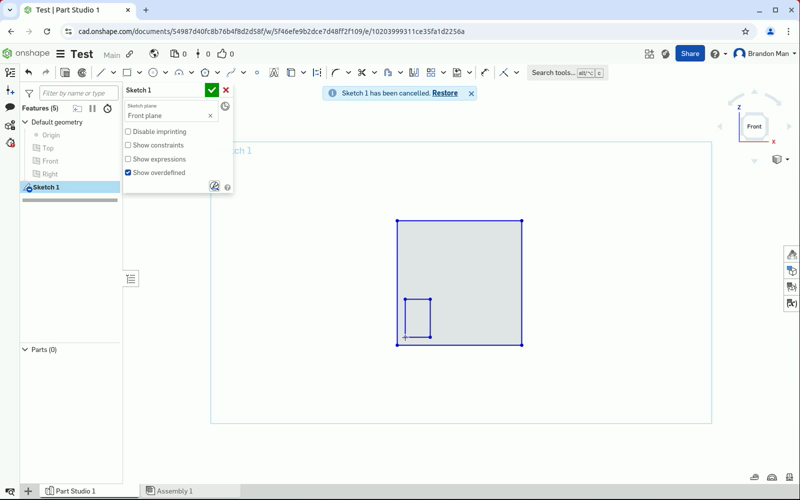
key_down(shift)
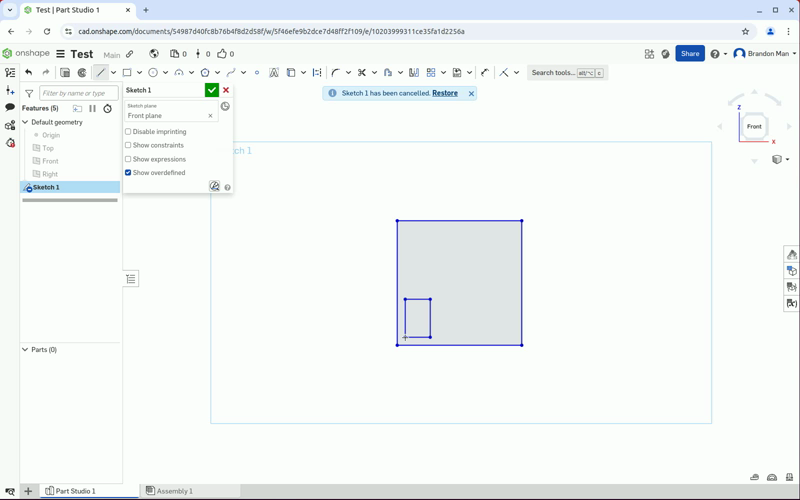
mouse_move(405, 267)
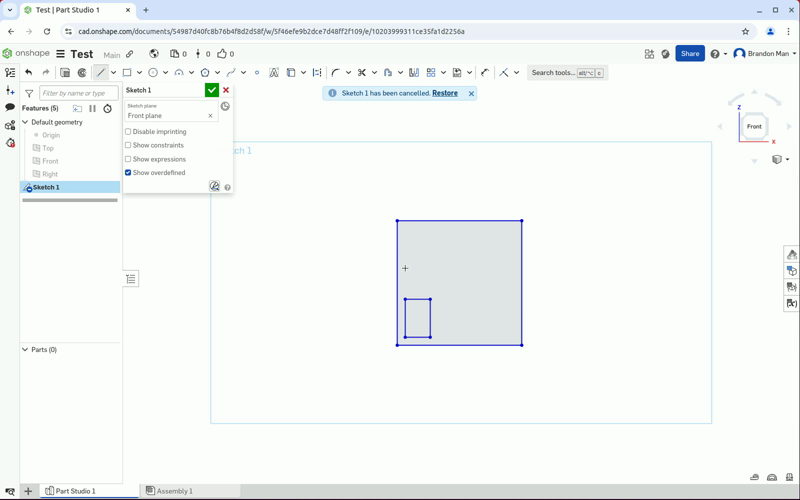
click(405, 267)
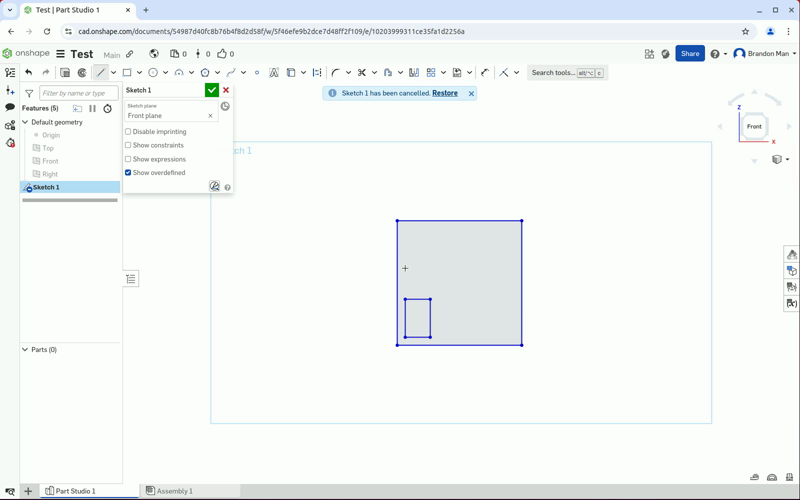
key_up(shift)
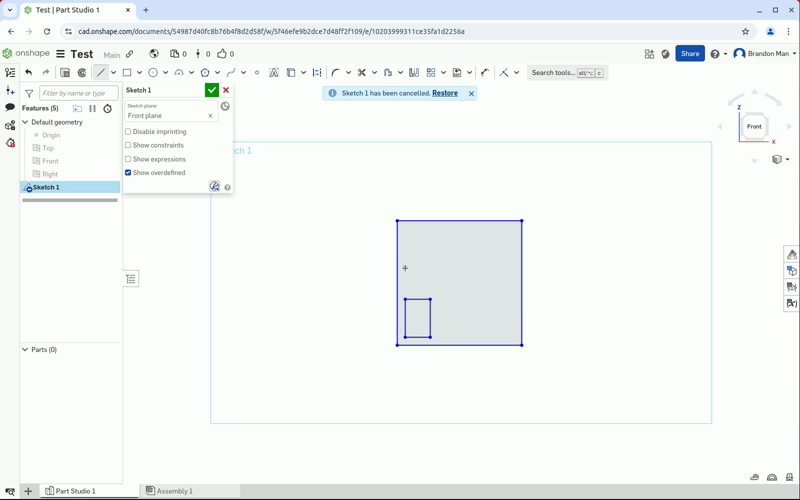
key_down(shift)
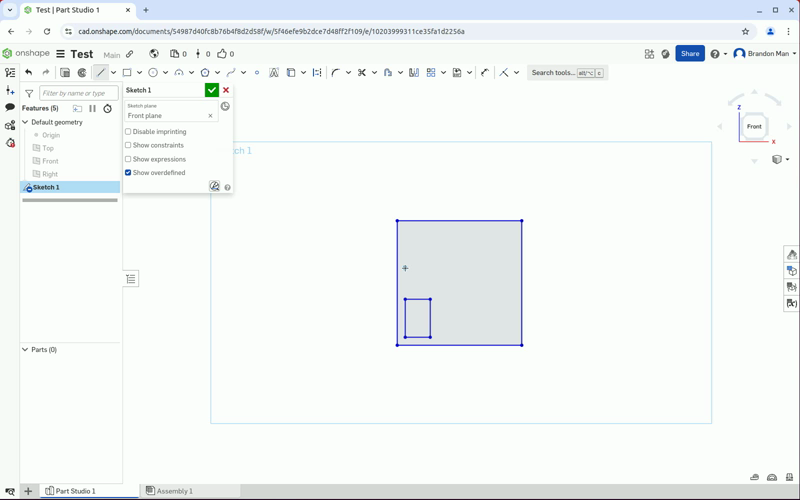
mouse_move(435, 267)
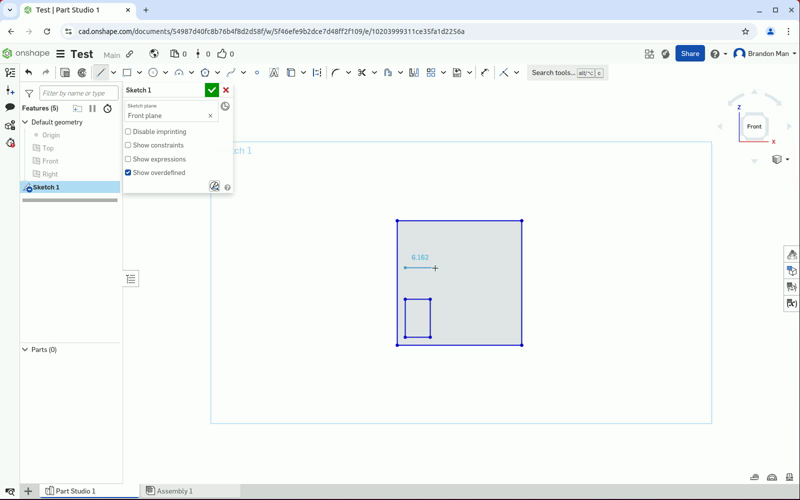
mouse_move(430, 267)
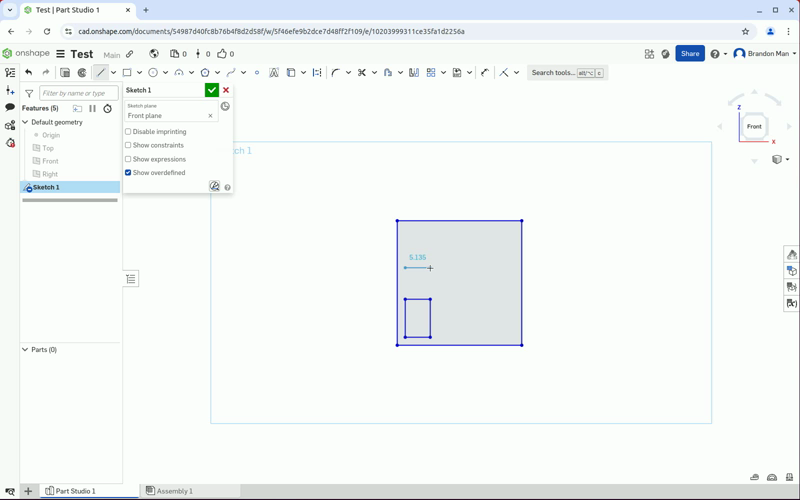
click(430, 267)
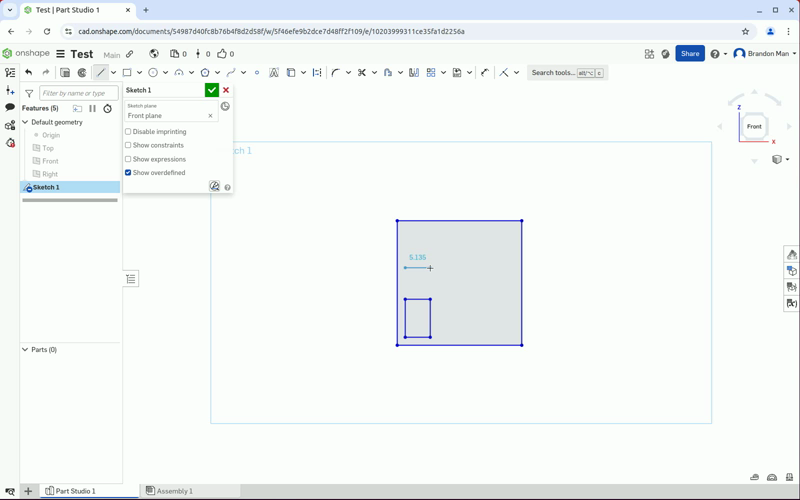
key_up(shift)
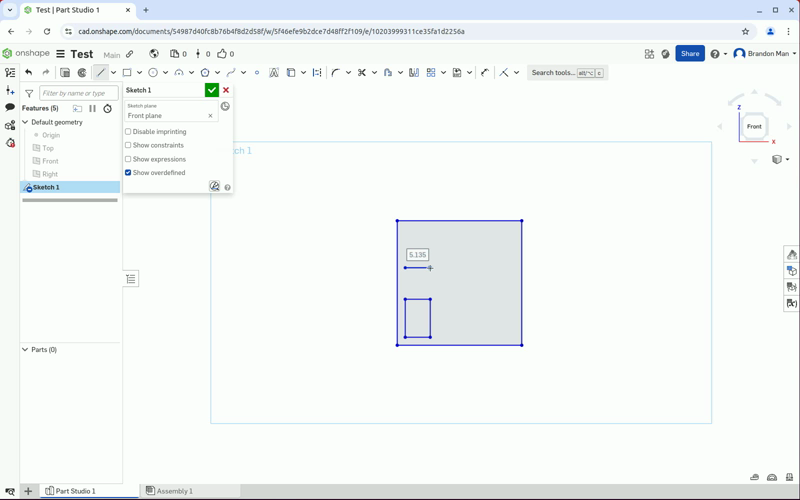
key_down(shift)
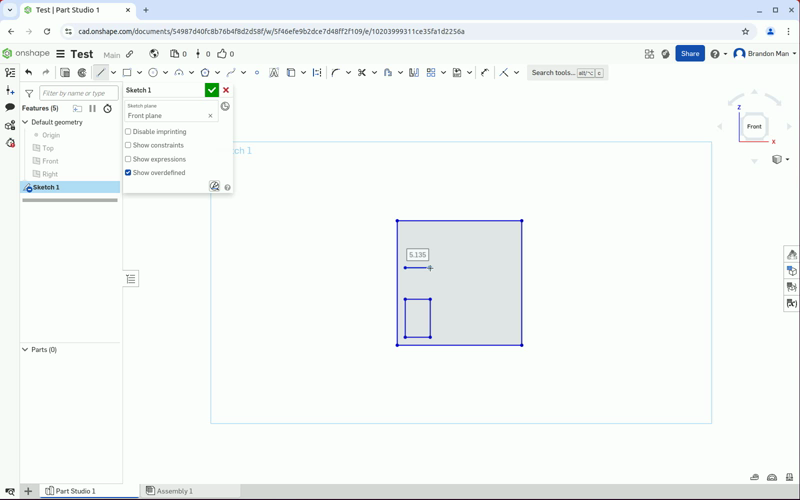
mouse_move(460, 267)
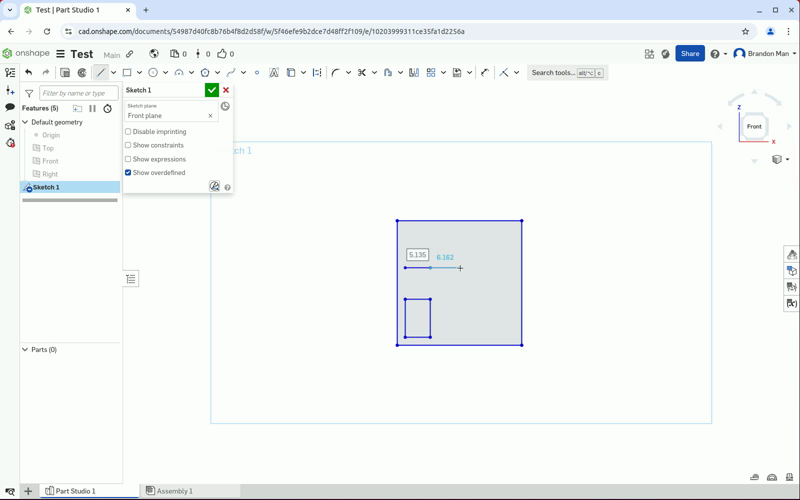
mouse_move(430, 228)
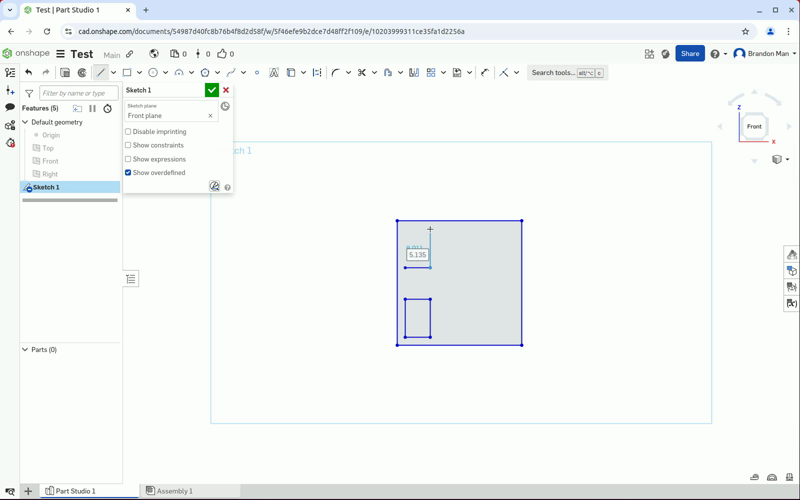
click(430, 228)
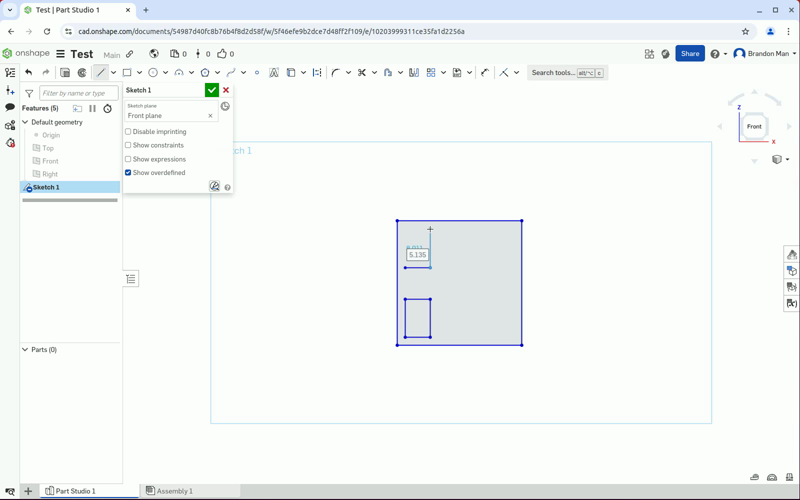
key_up(shift)
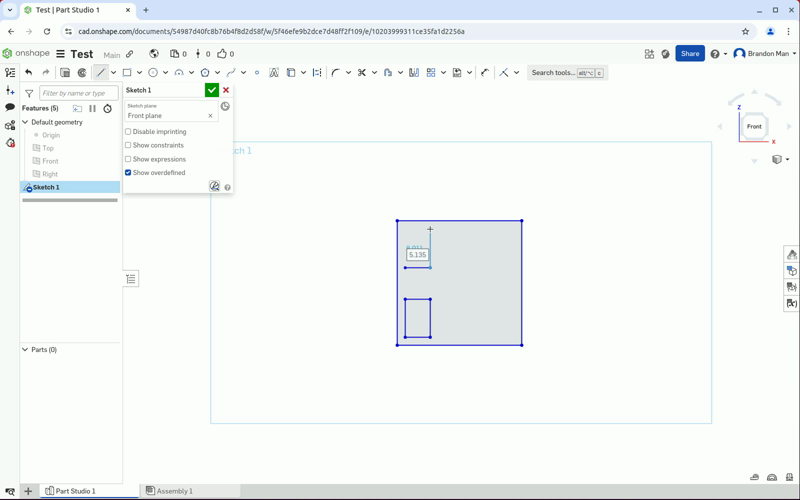
key_down(shift)
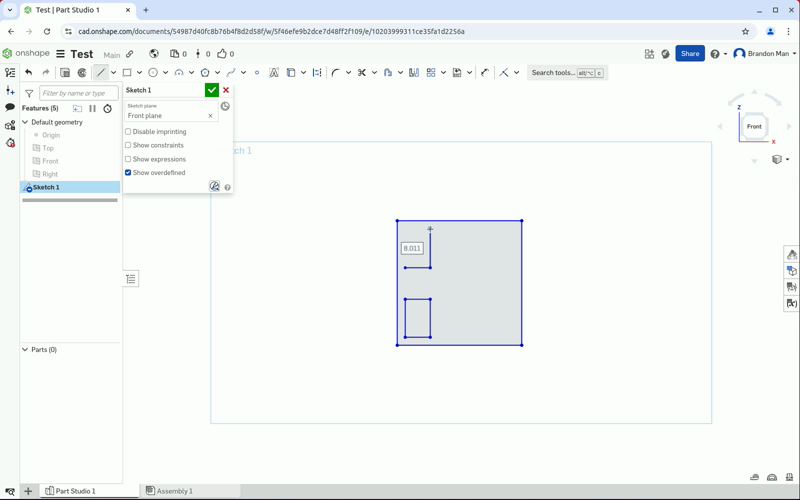
mouse_move(460, 228)
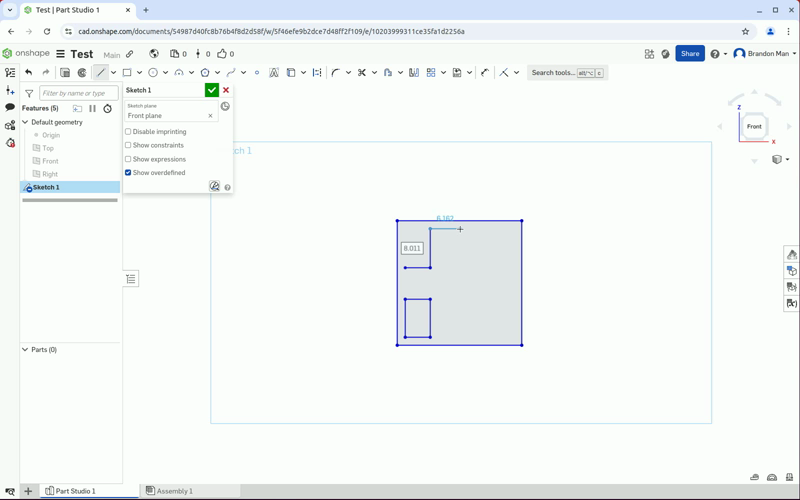
mouse_move(405, 228)
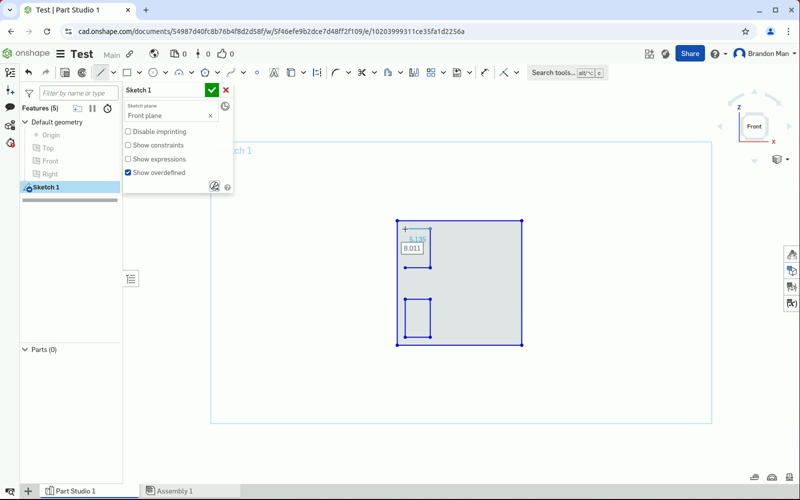
click(405, 228)
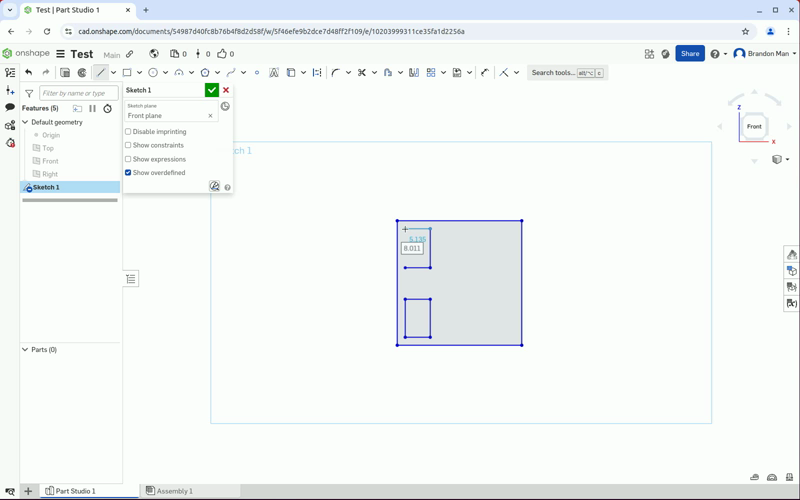
key_up(shift)
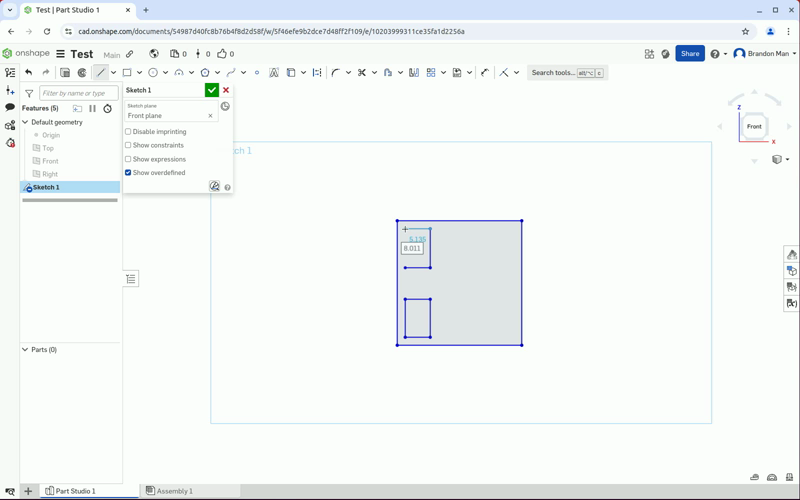
mouse_move(435, 228)
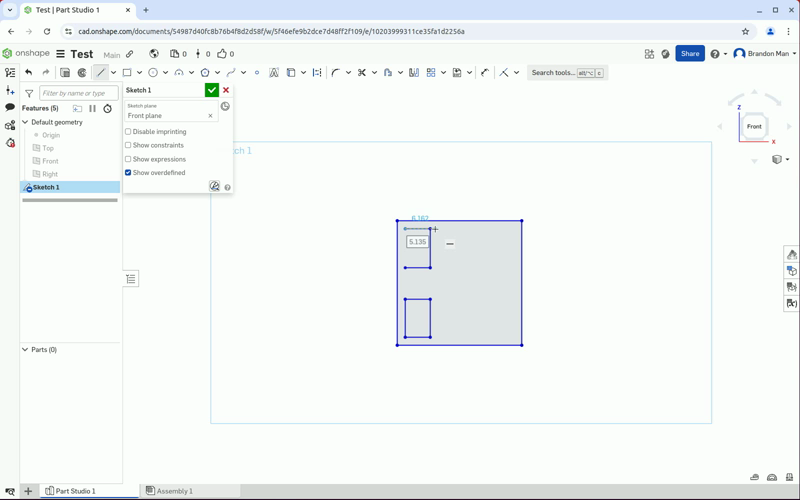
key_down(shift)
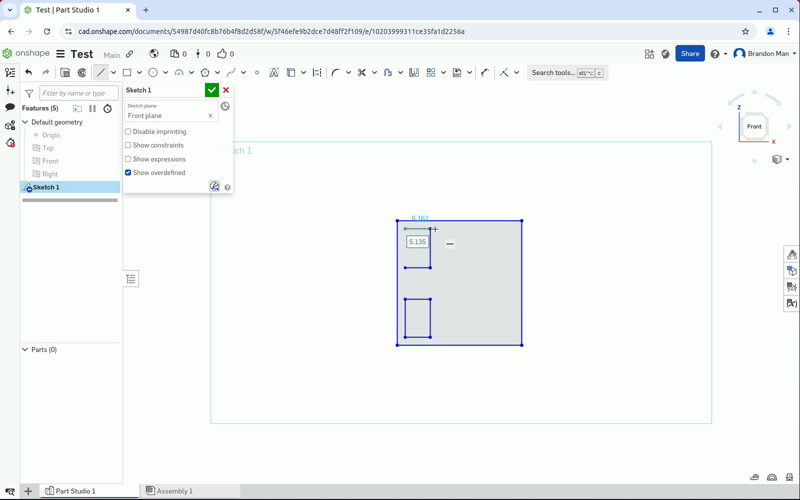
mouse_move(405, 267)
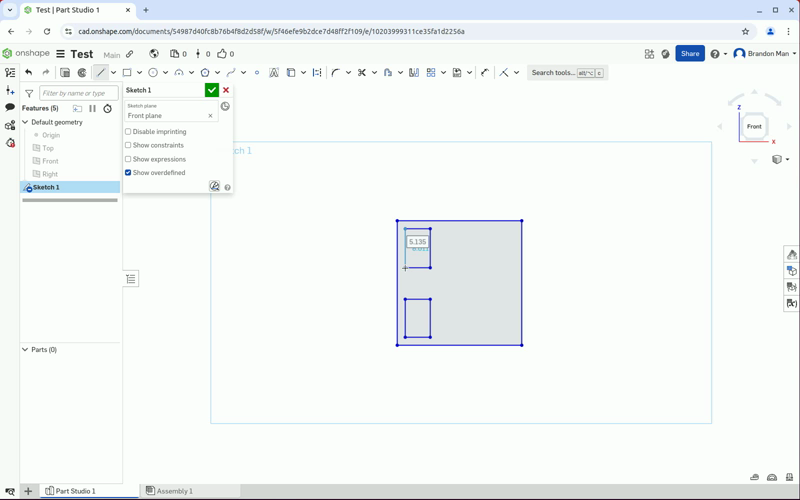
key_up(shift)
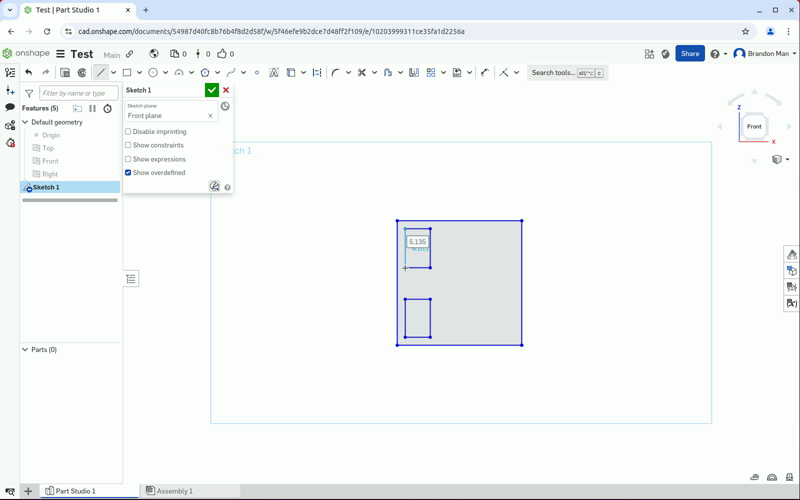
click(405, 267)
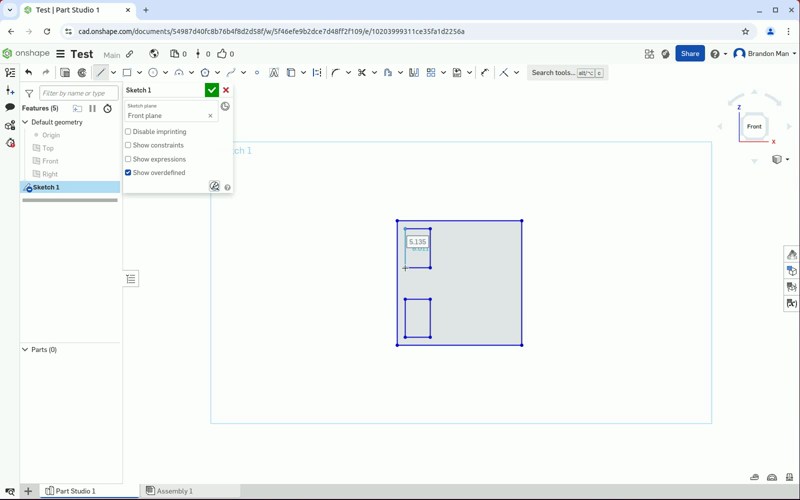
key(esc)
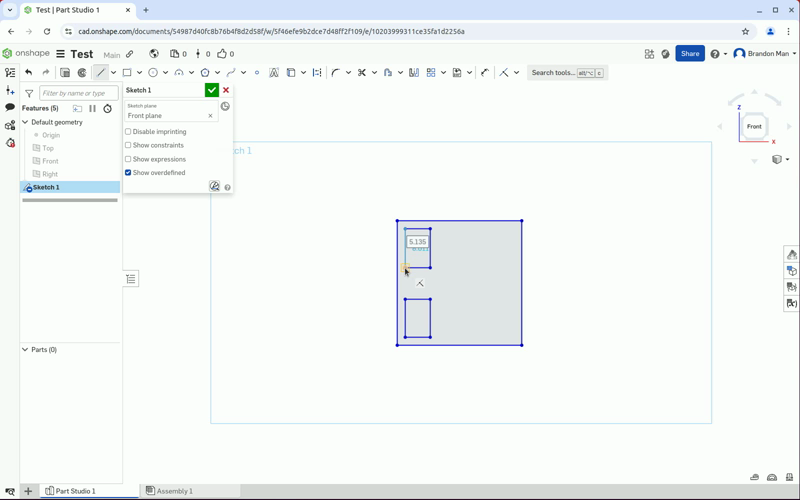
key(l)
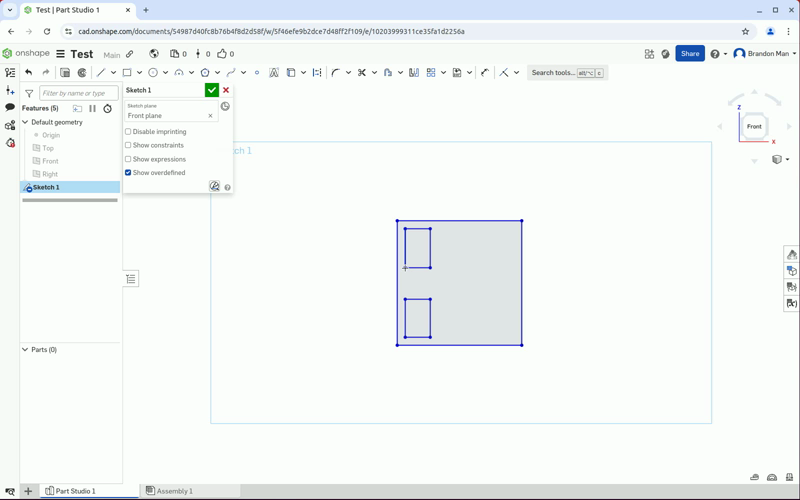
key_down(shift)
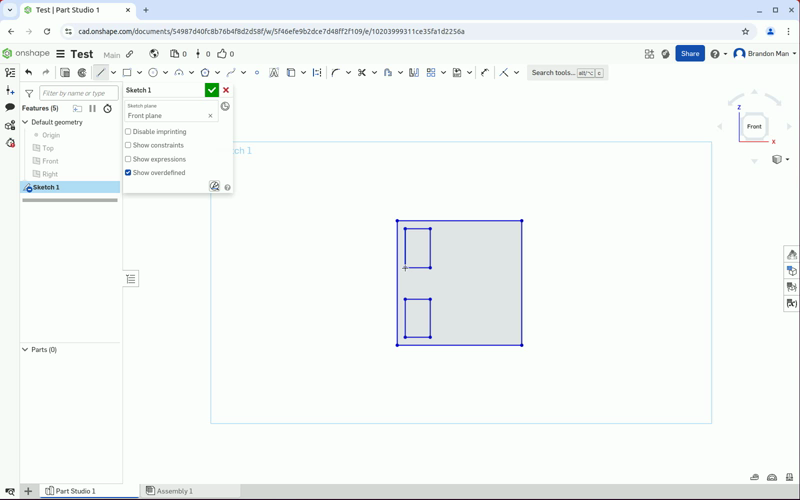
mouse_move(489, 337)
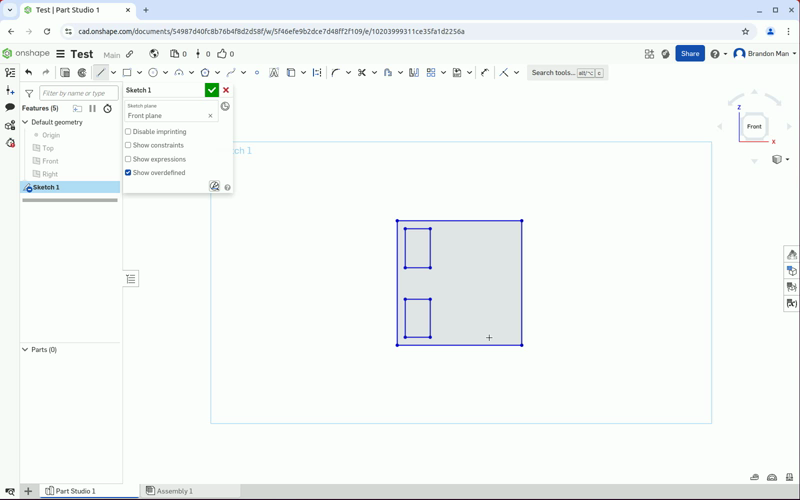
click(489, 337)
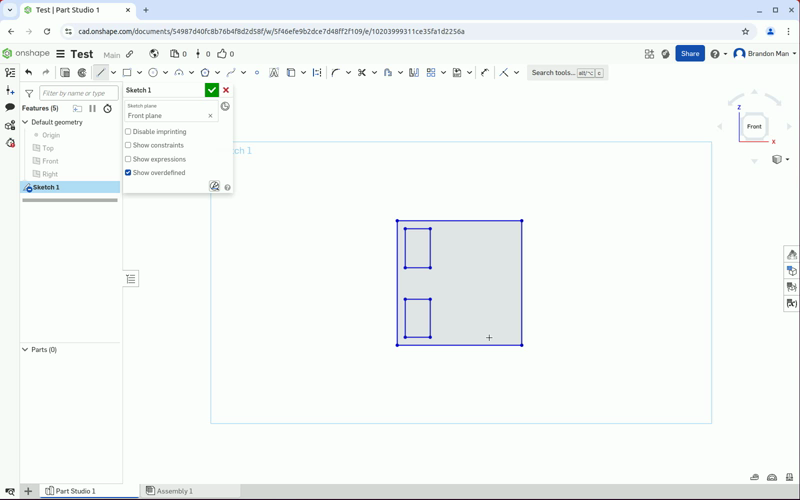
key_up(shift)
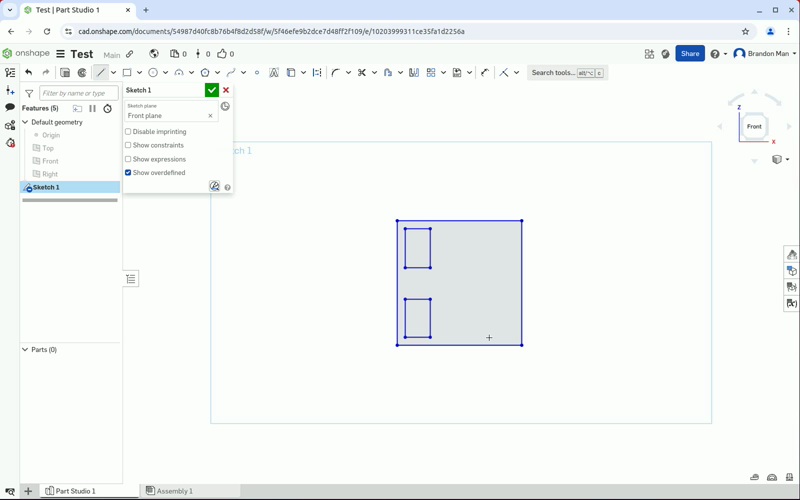
key_down(shift)
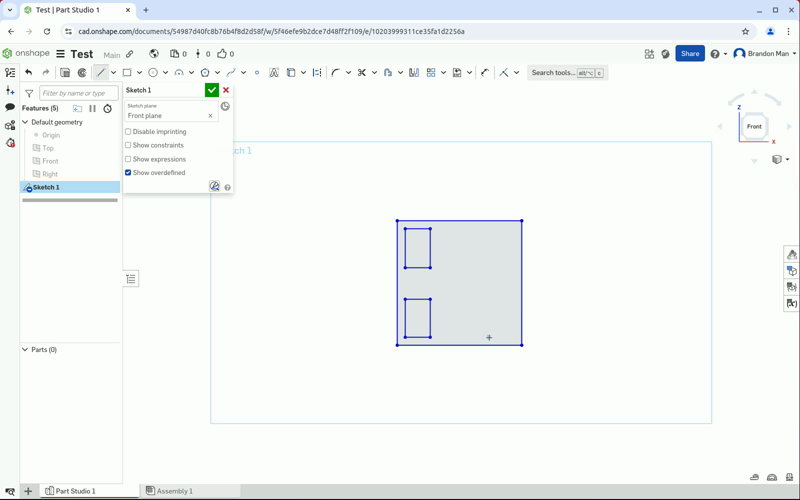
mouse_move(519, 337)
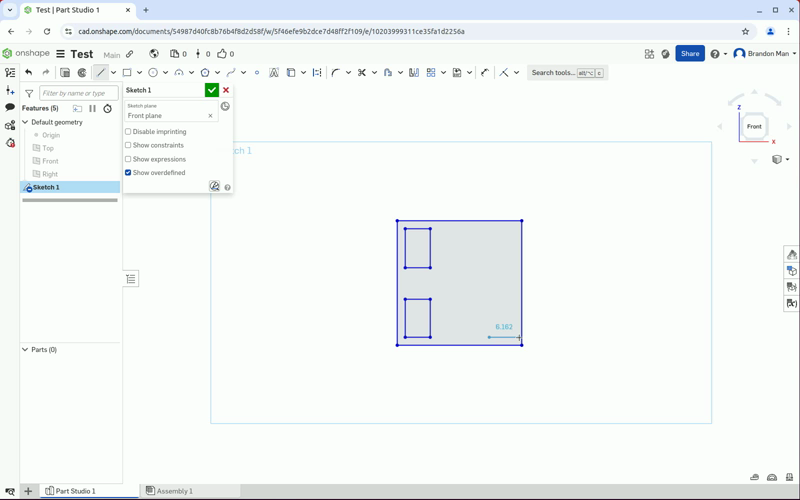
mouse_move(513, 337)
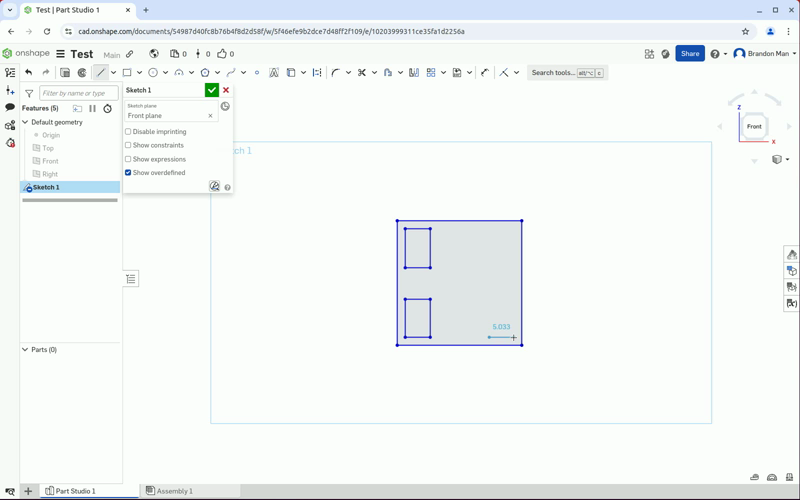
click(513, 337)
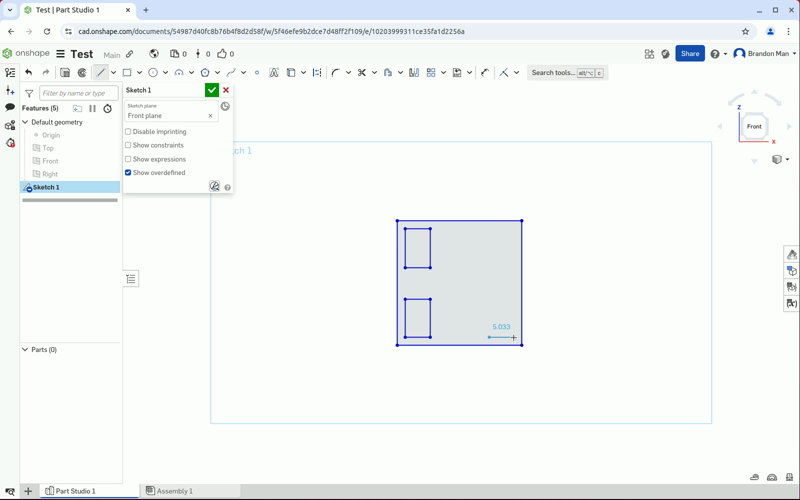
key_up(shift)
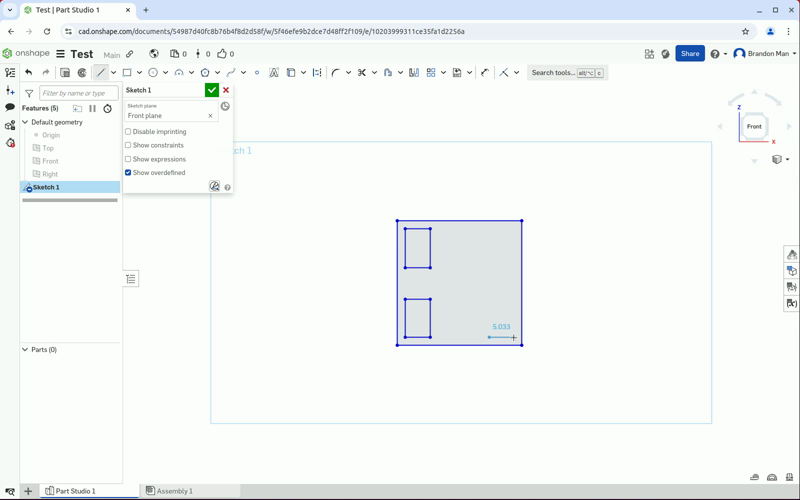
key_down(shift)
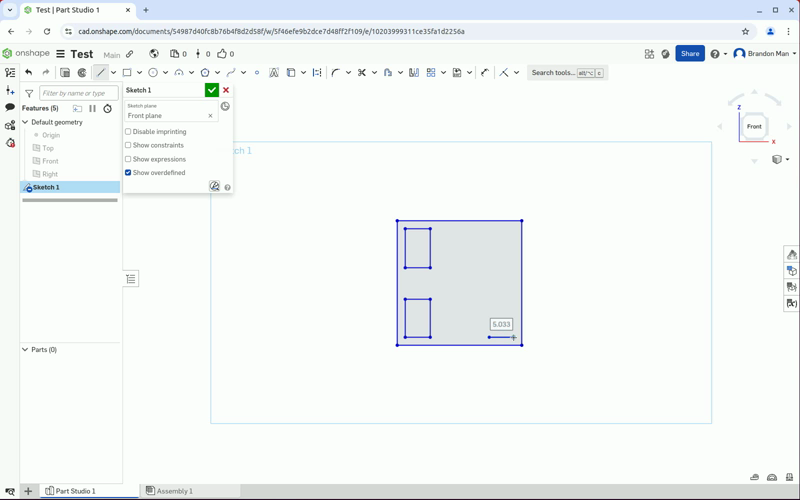
mouse_move(543, 337)
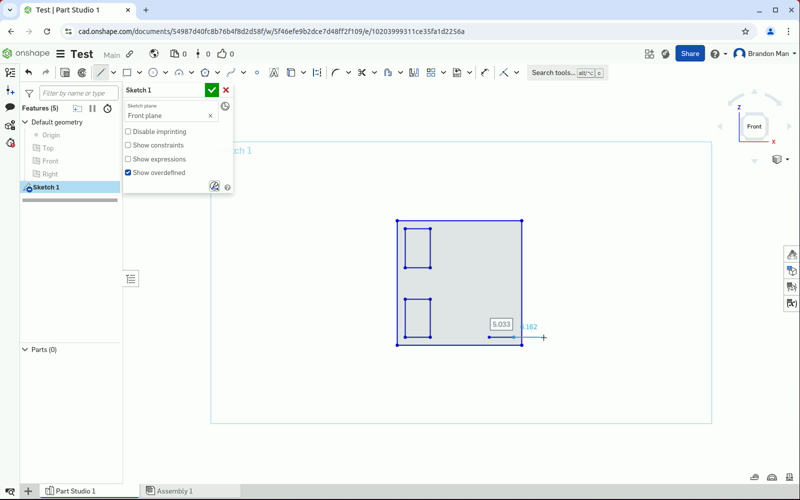
mouse_move(513, 299)
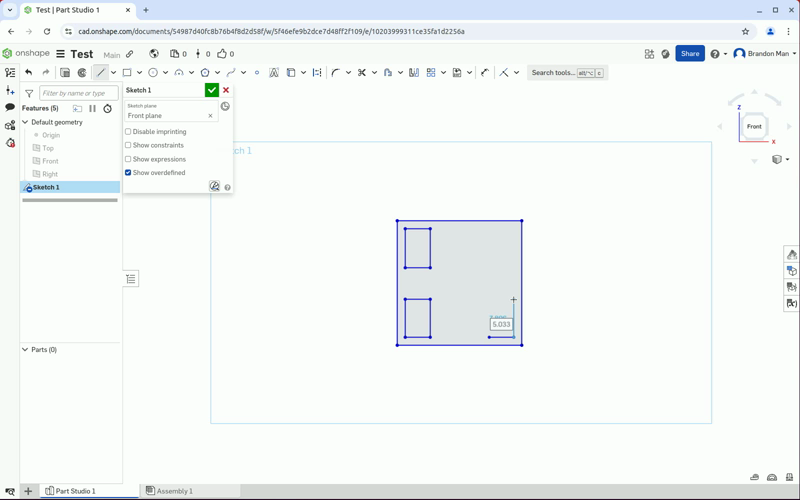
click(513, 299)
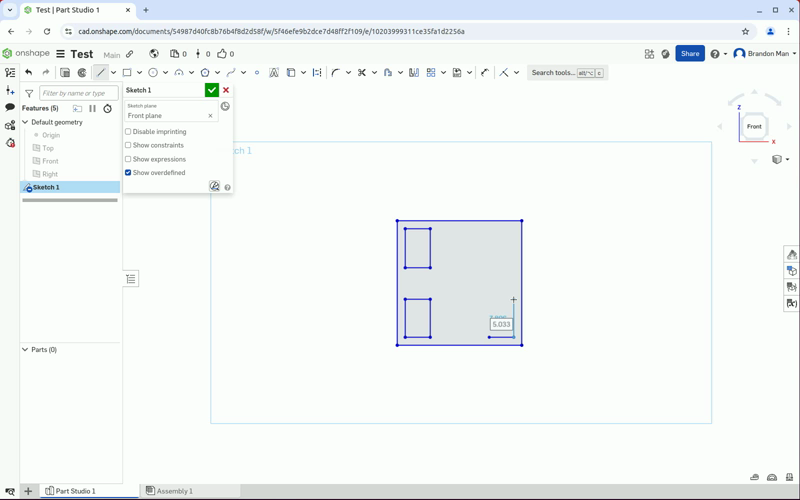
key_up(shift)
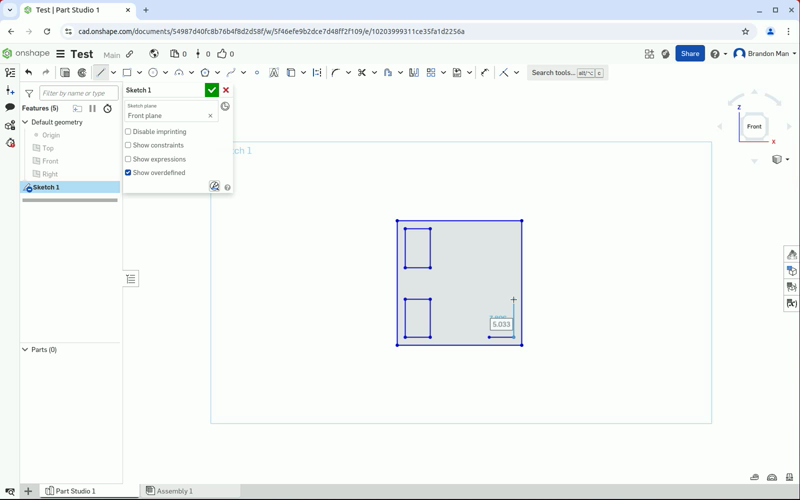
key_down(shift)
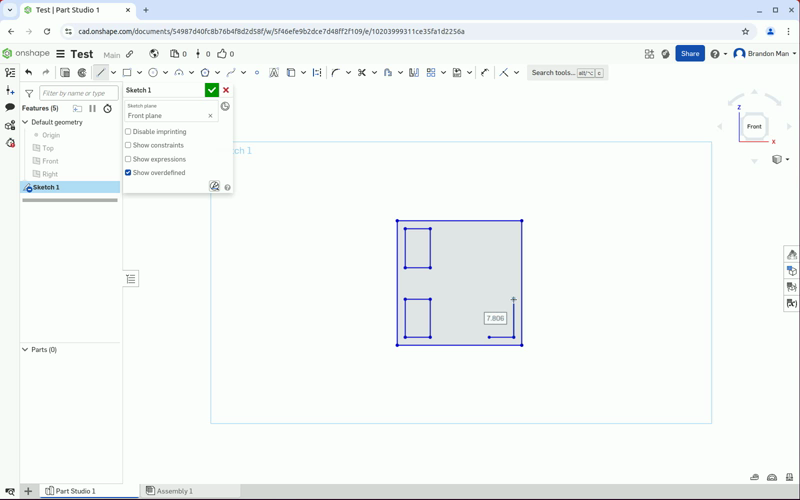
mouse_move(543, 299)
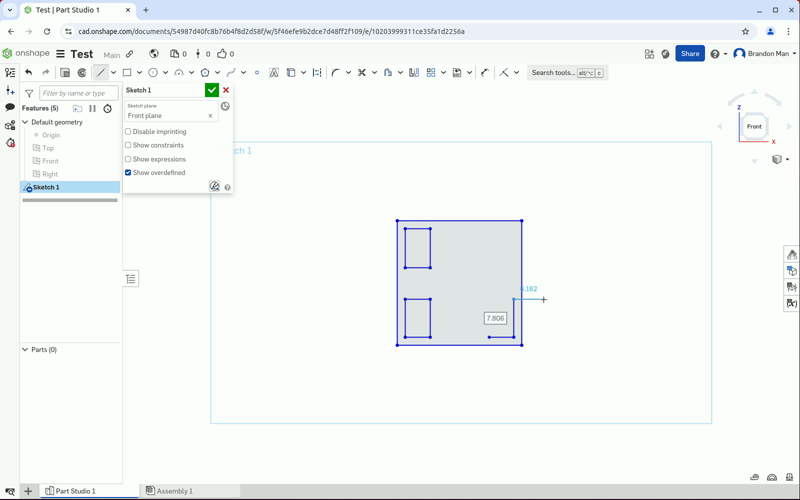
mouse_move(489, 299)
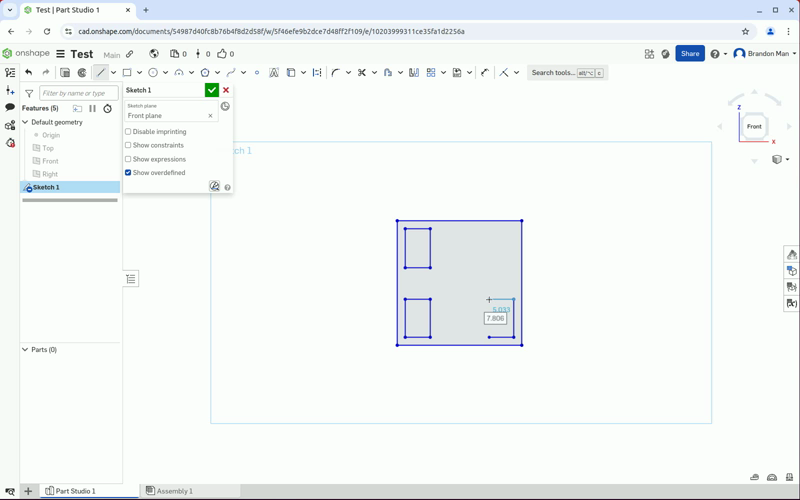
click(489, 299)
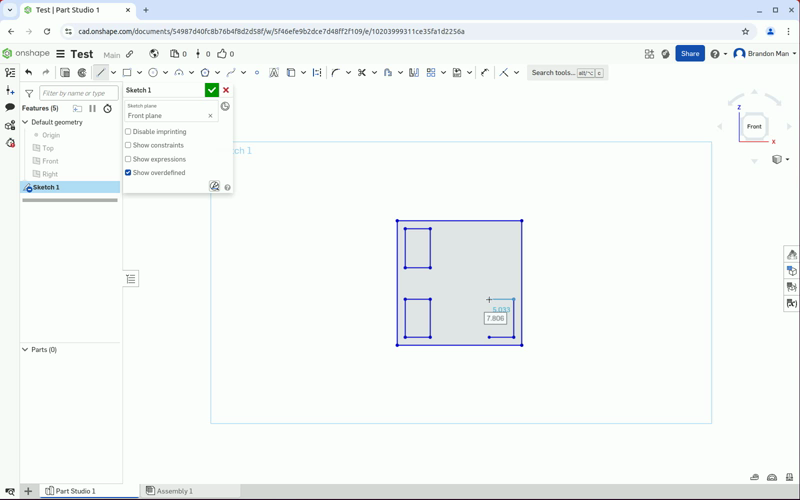
key_up(shift)
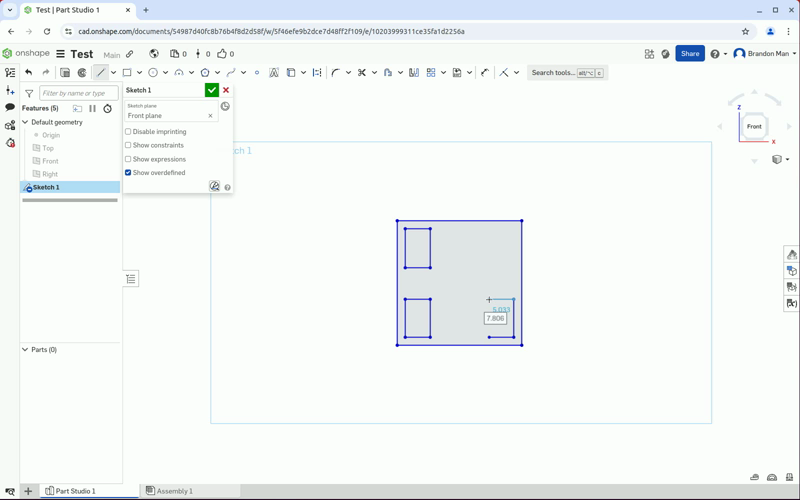
mouse_move(519, 299)
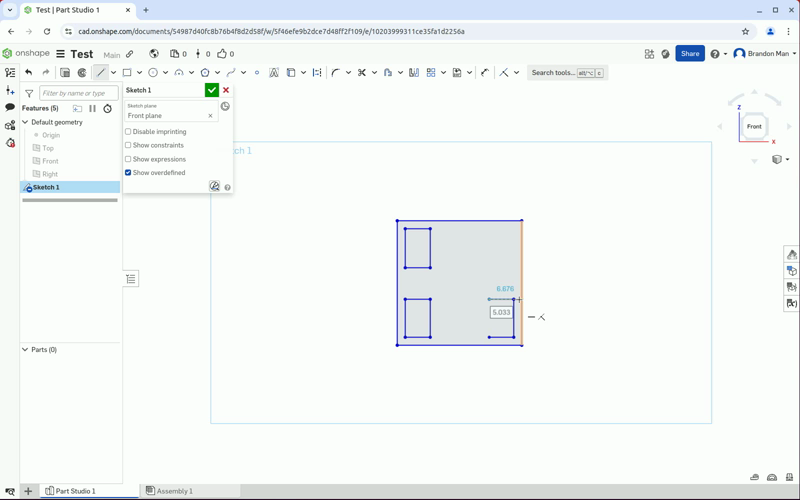
key_down(shift)
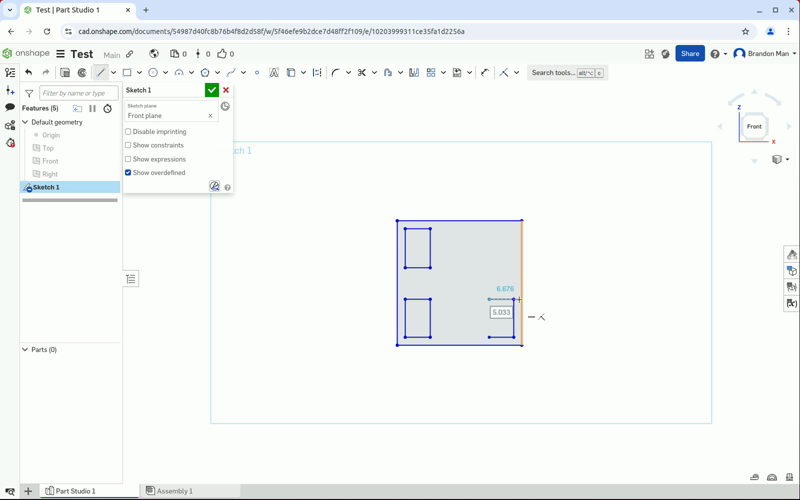
mouse_move(489, 337)
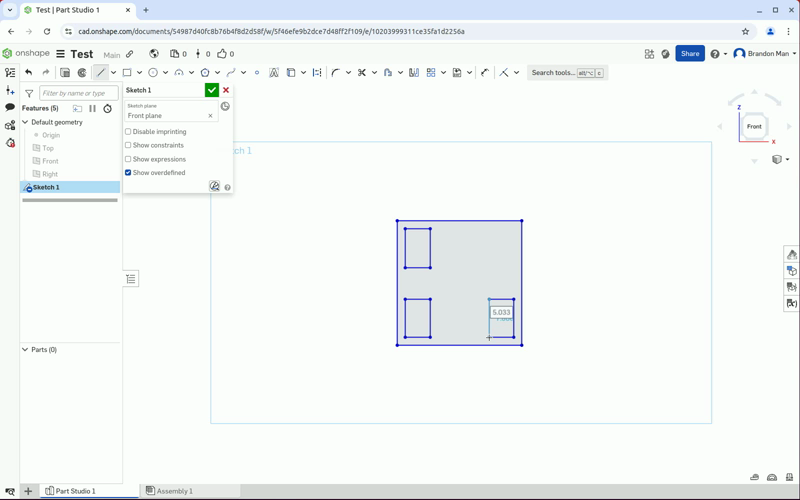
key_up(shift)
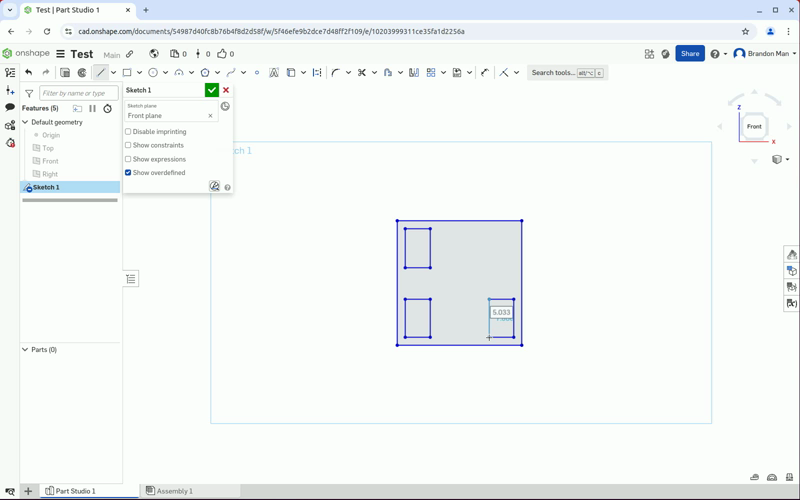
click(489, 337)
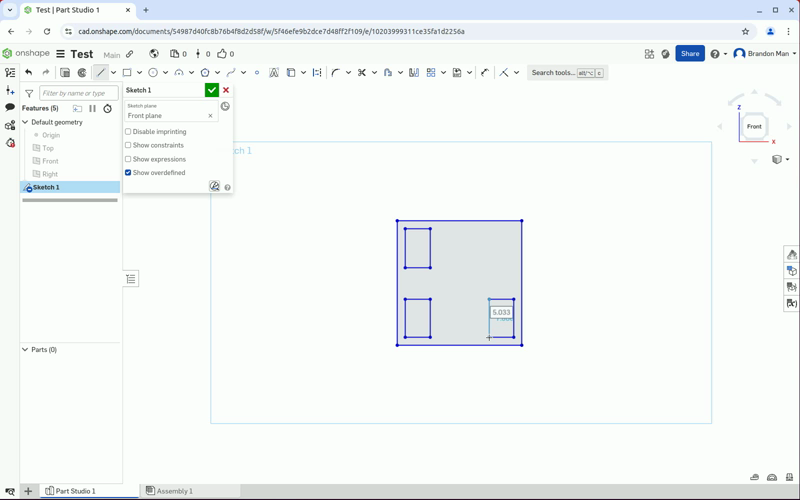
key(esc)
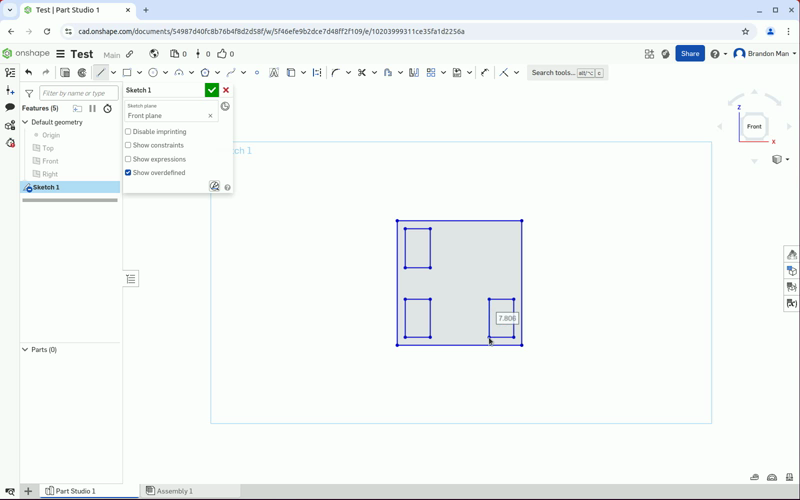
key(l)
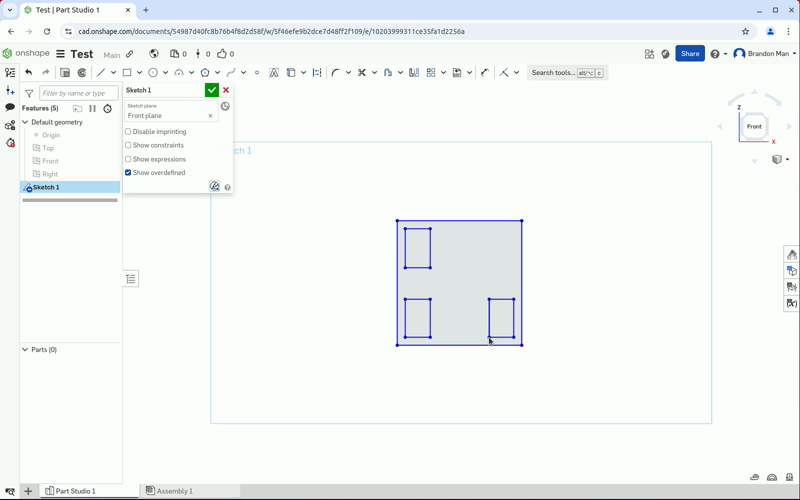
key_down(shift)
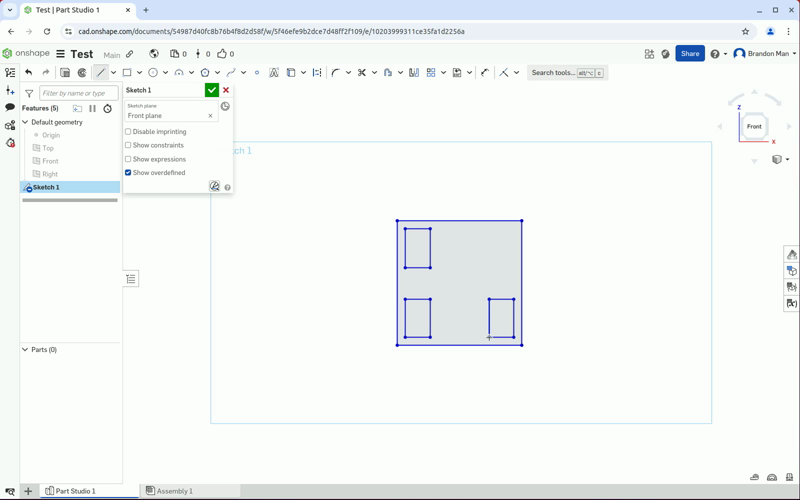
mouse_move(489, 267)
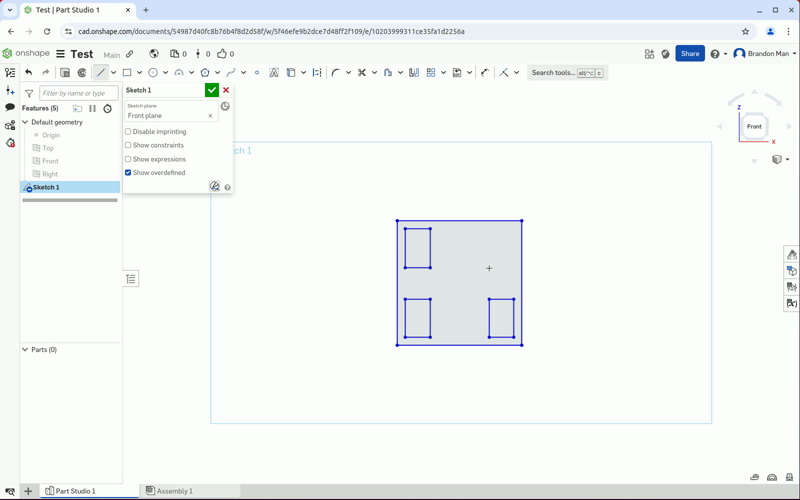
click(489, 267)
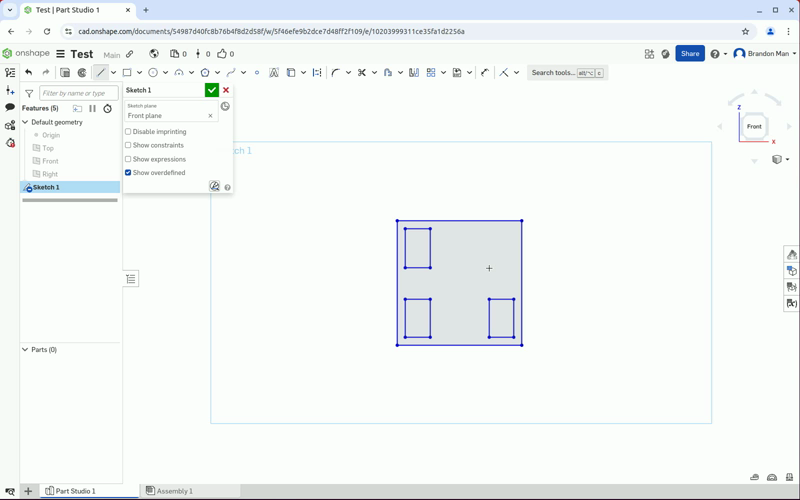
key_up(shift)
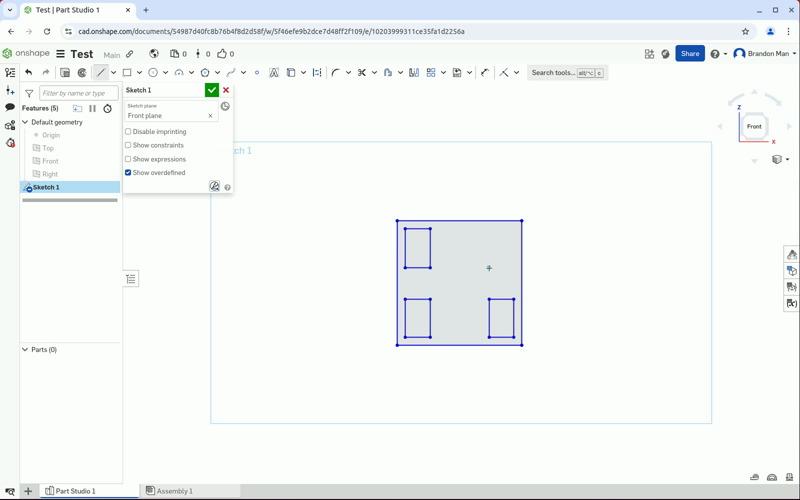
key_down(shift)
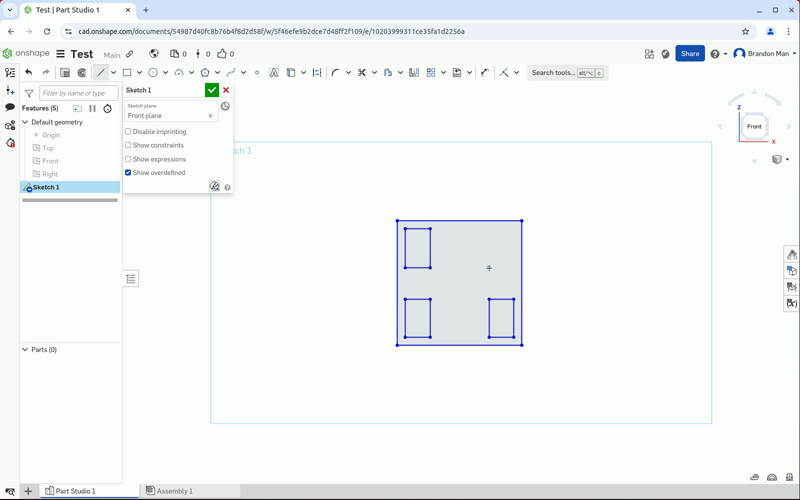
mouse_move(519, 267)
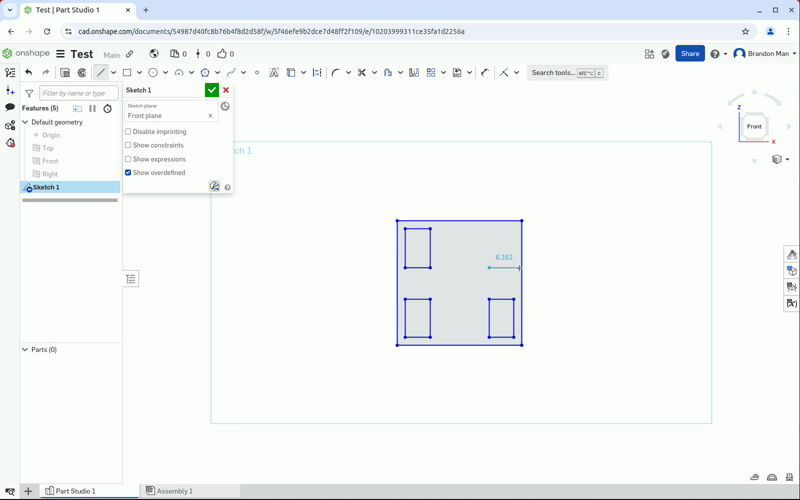
mouse_move(513, 267)
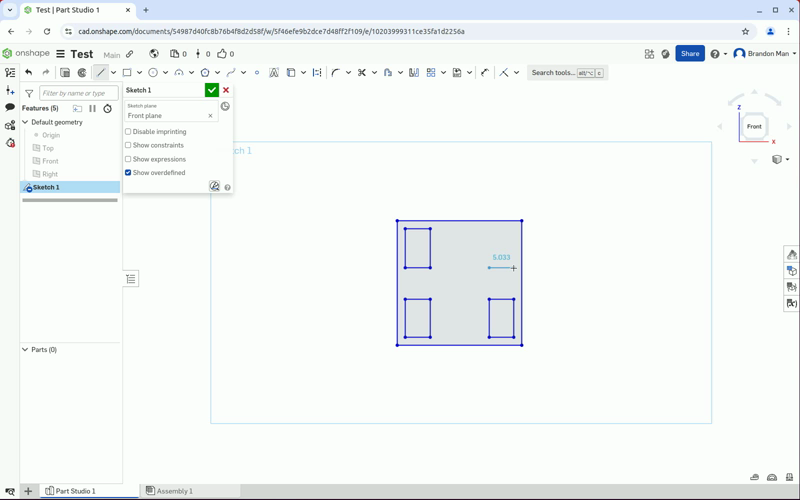
click(513, 267)
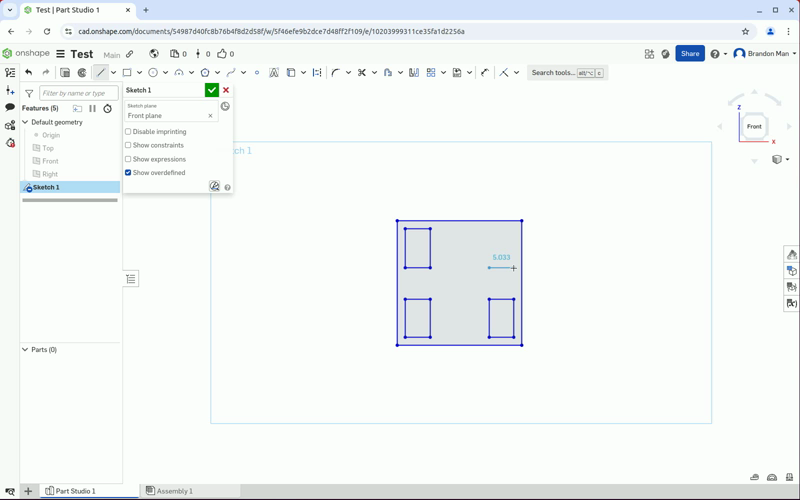
key_up(shift)
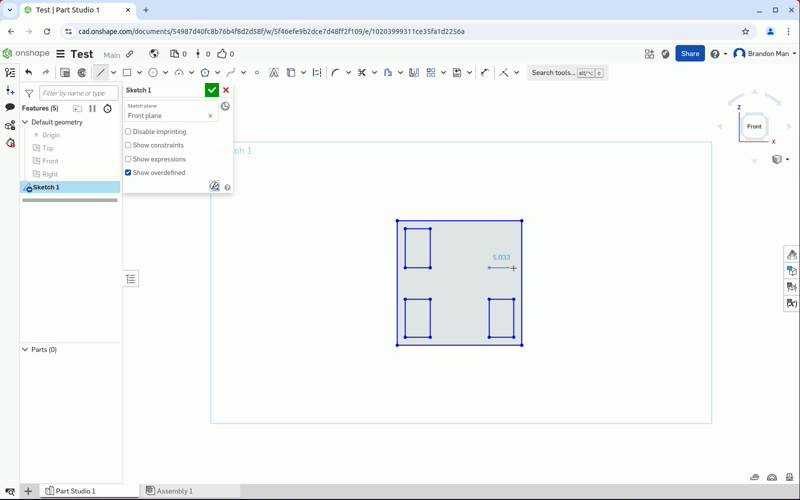
key_down(shift)
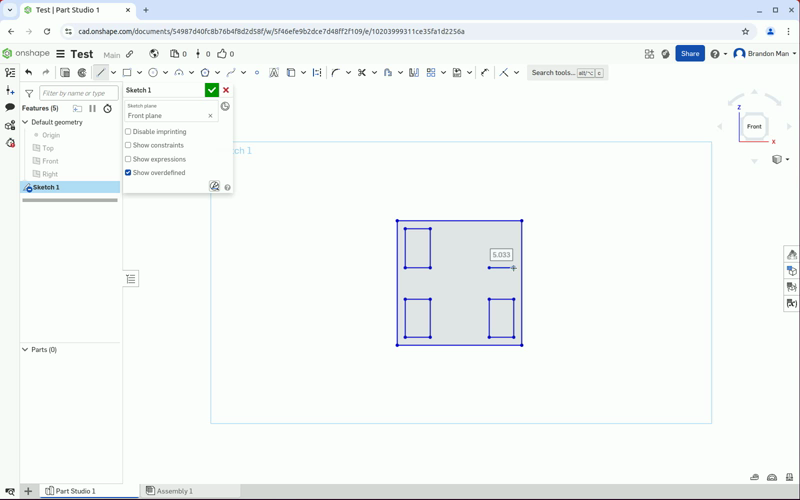
mouse_move(543, 267)
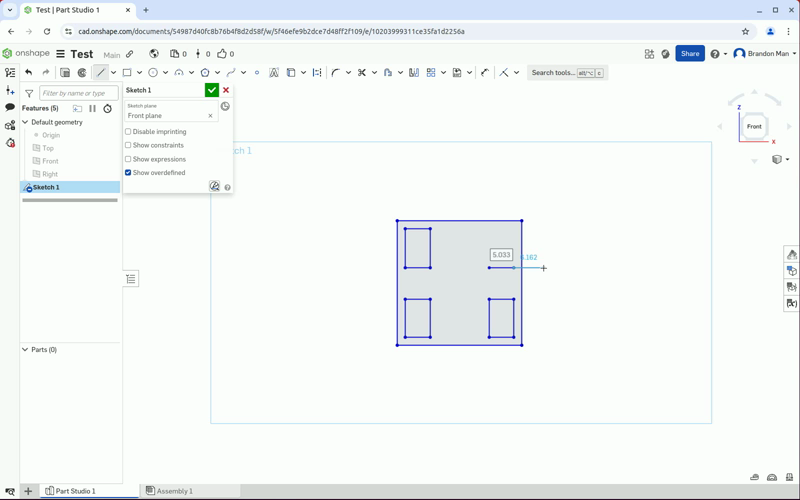
mouse_move(513, 228)
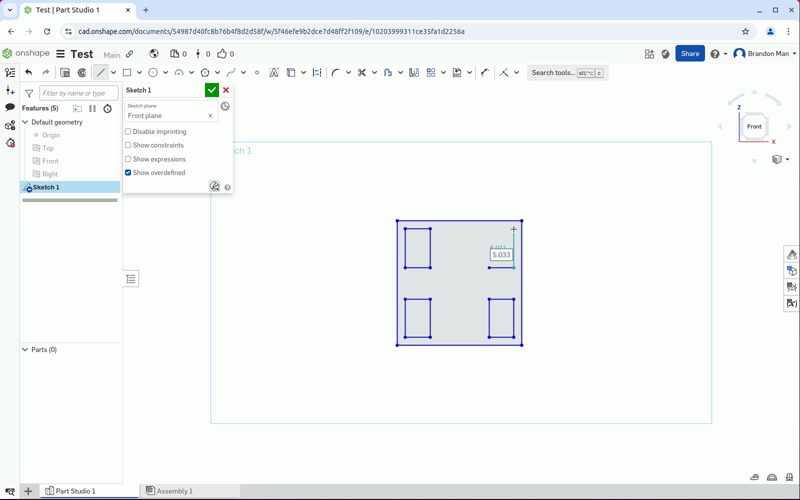
click(513, 228)
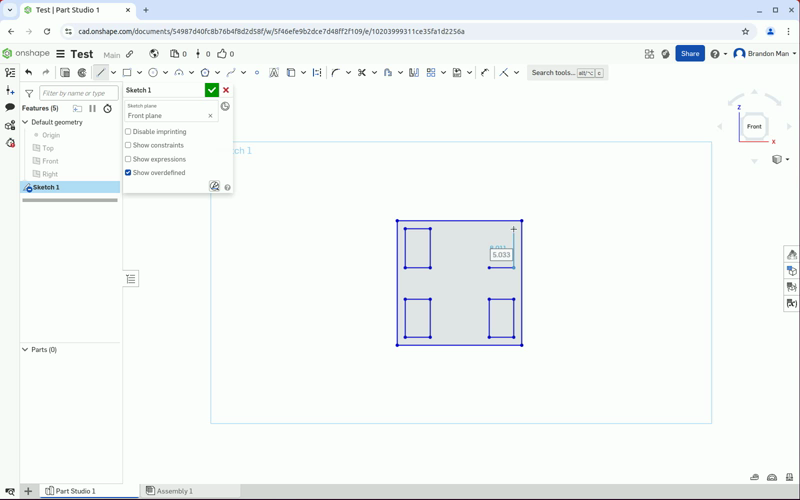
key_up(shift)
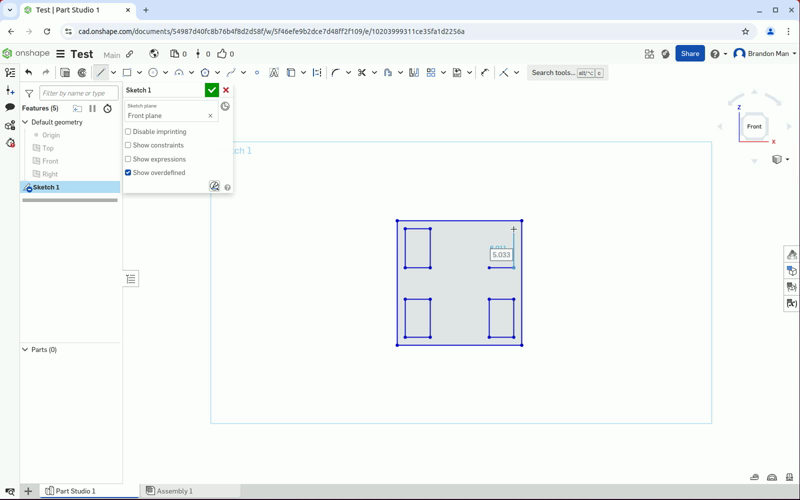
key_down(shift)
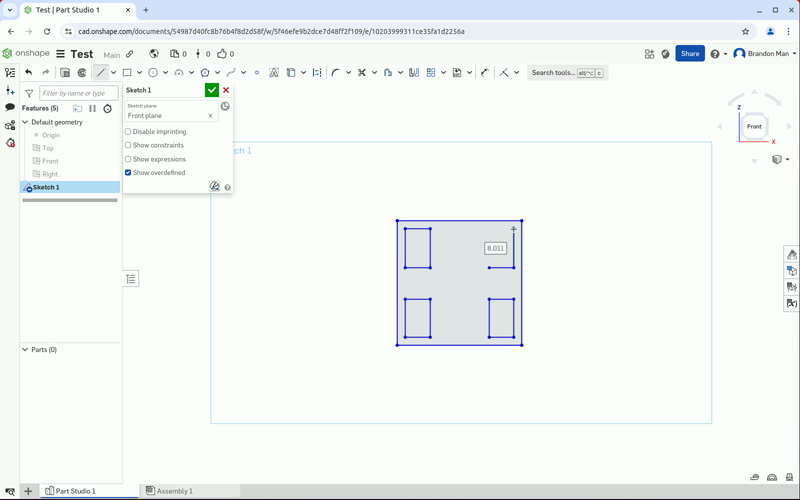
mouse_move(543, 228)
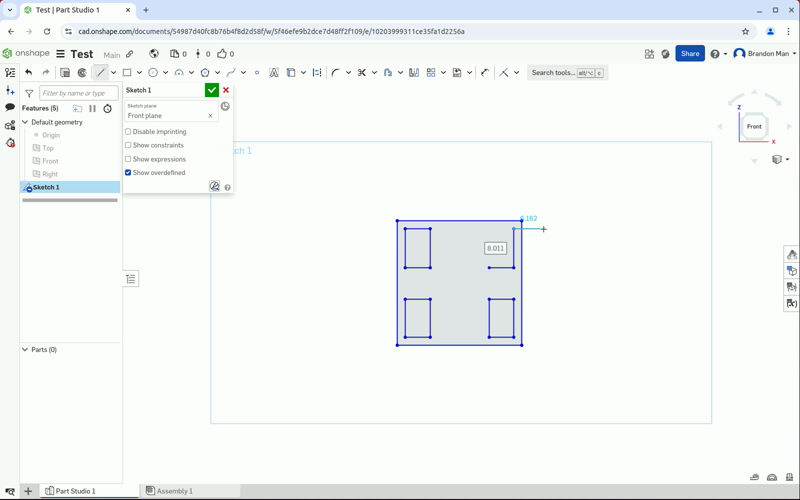
mouse_move(489, 228)
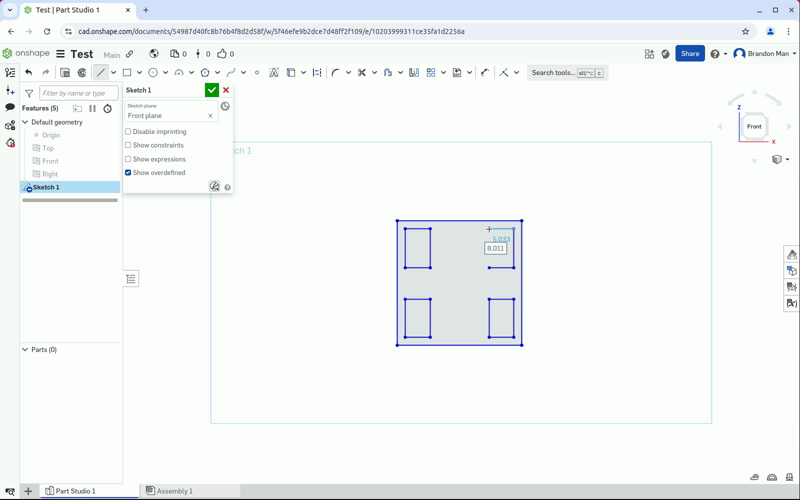
click(489, 228)
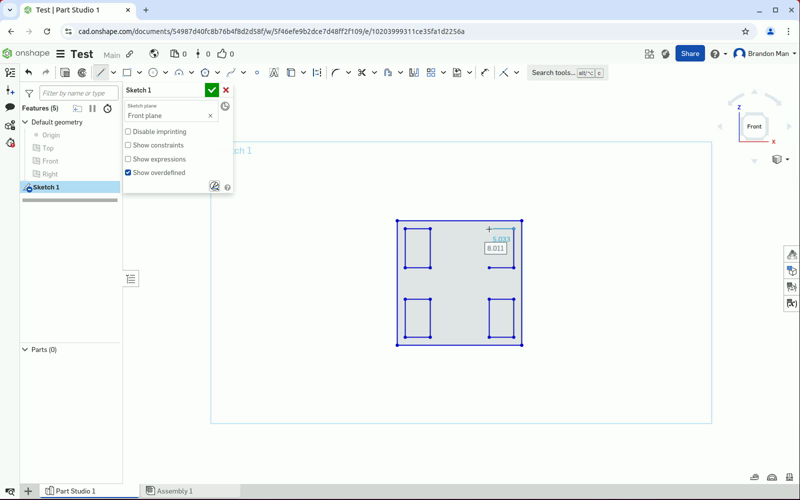
key_up(shift)
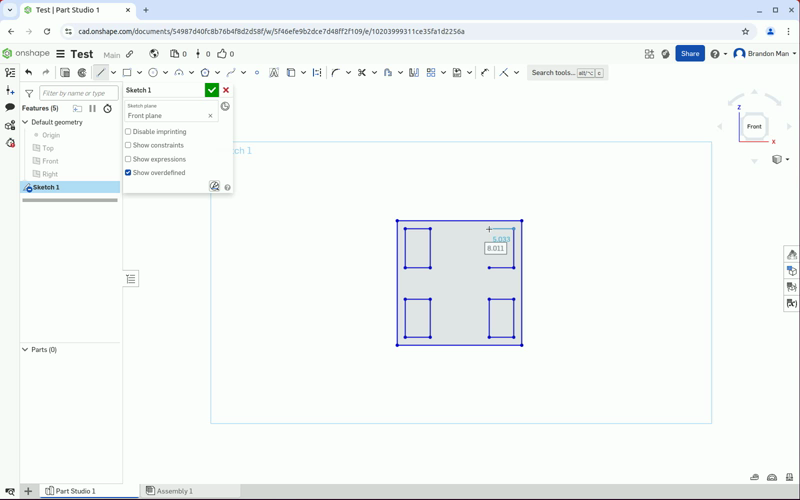
mouse_move(519, 228)
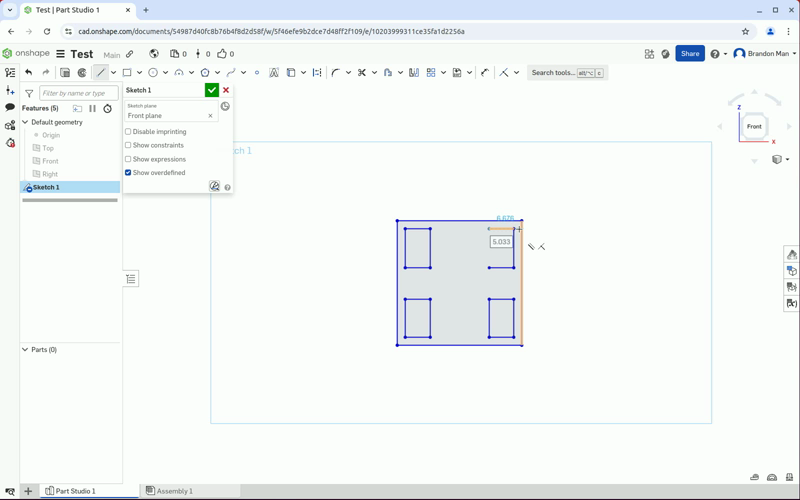
key_down(shift)
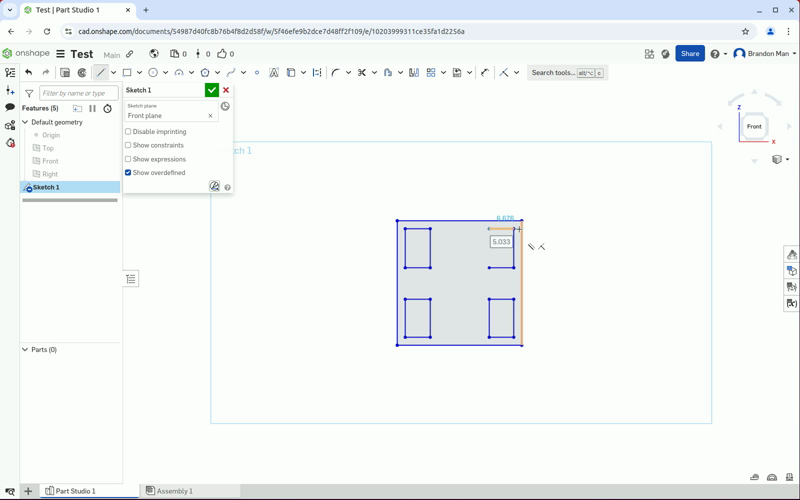
mouse_move(489, 267)
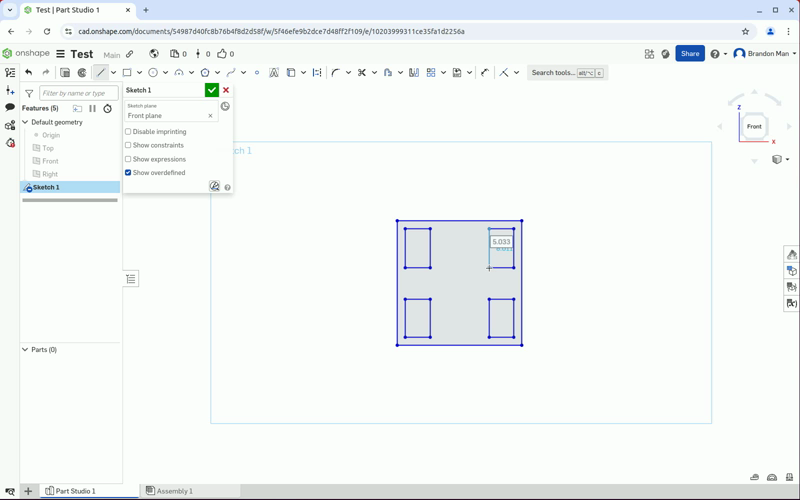
key_up(shift)
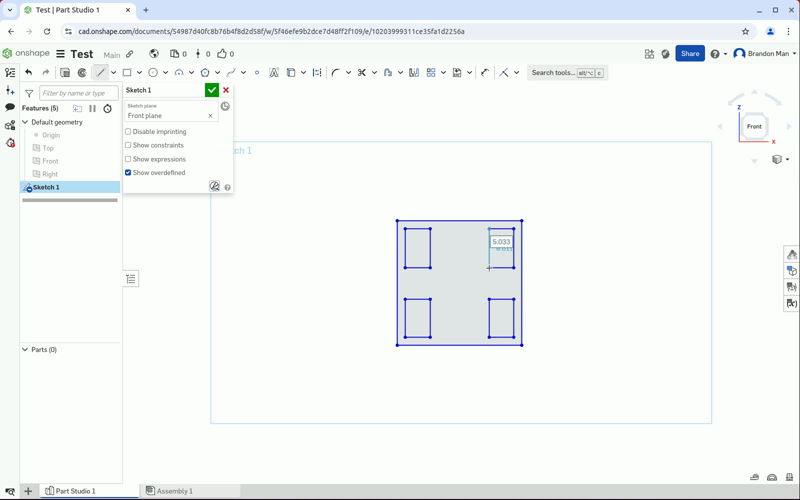
click(489, 267)
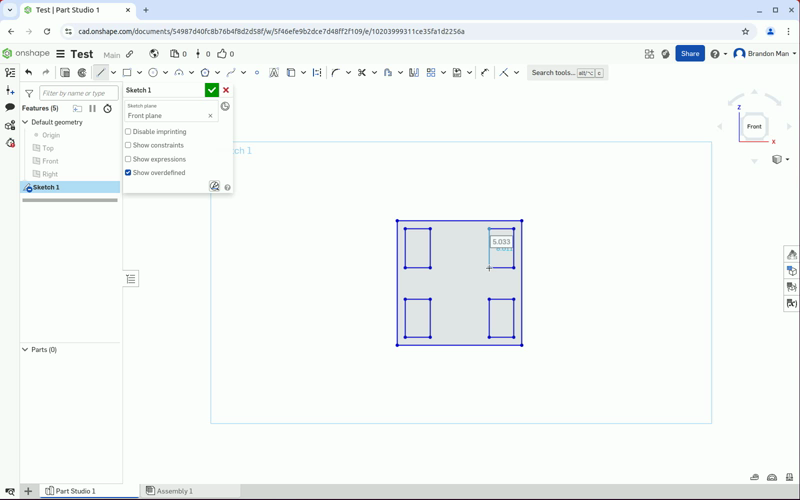
key(esc)
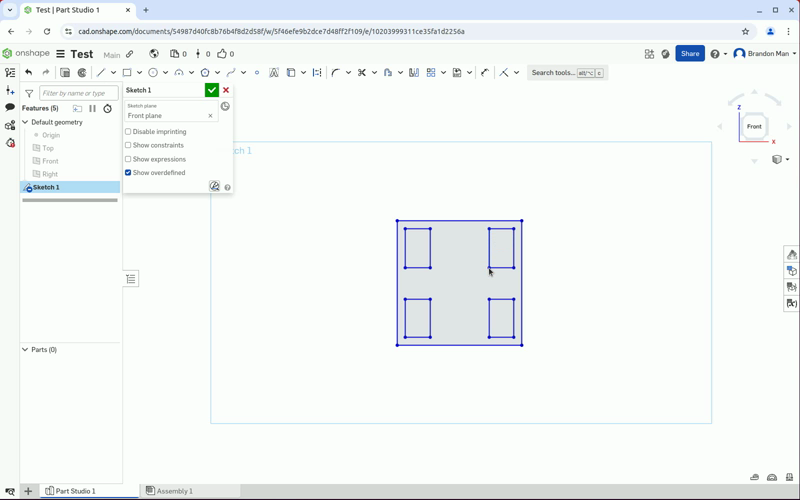
mouse_move(438, 261)
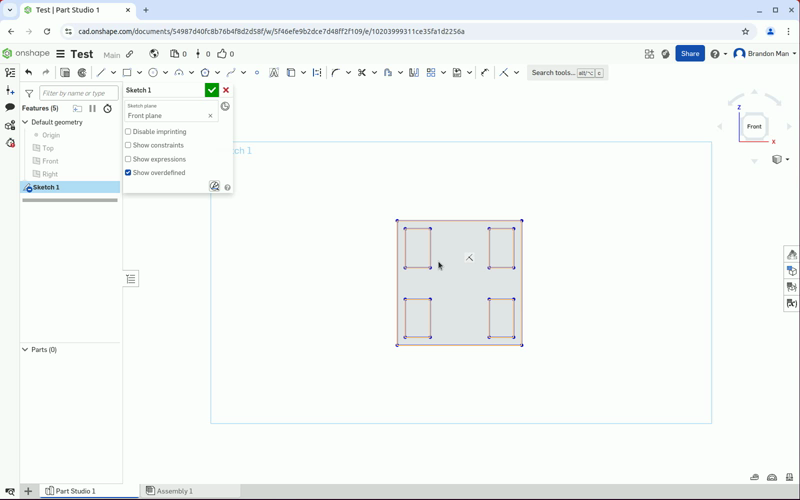
click(438, 261)
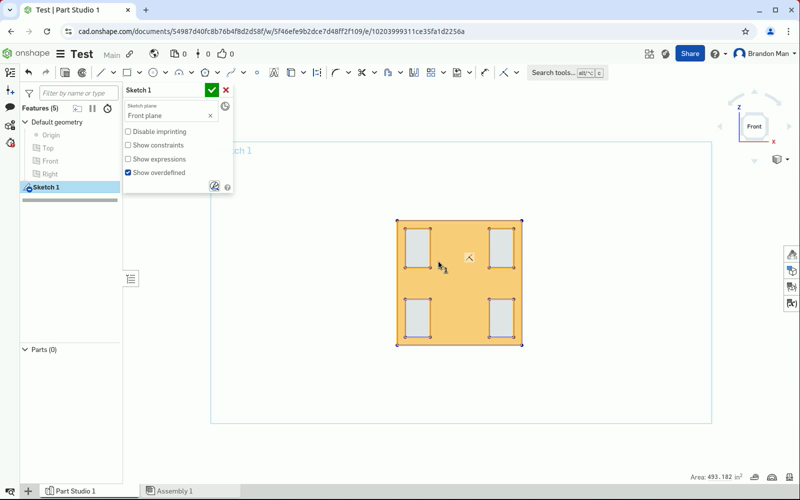
mouse_move(73, 352)
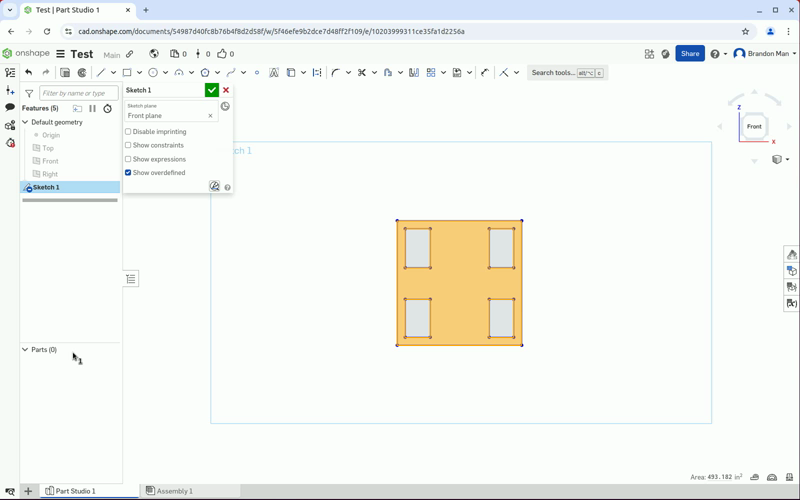
key(shift+y)
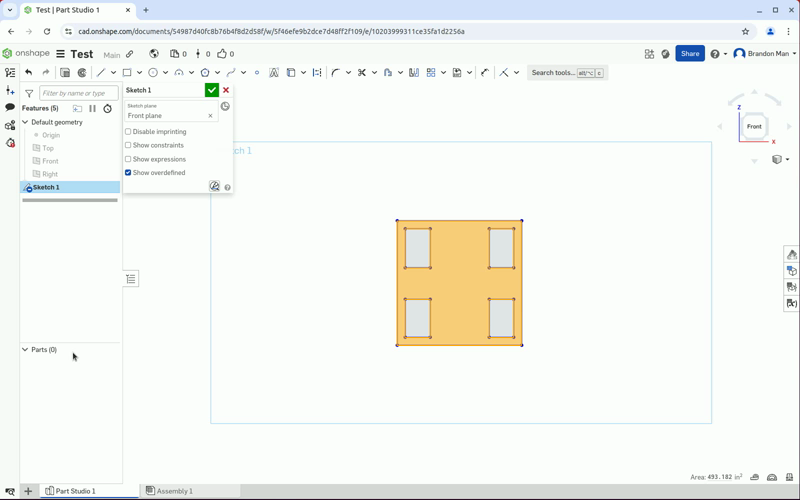
key(shift+e)
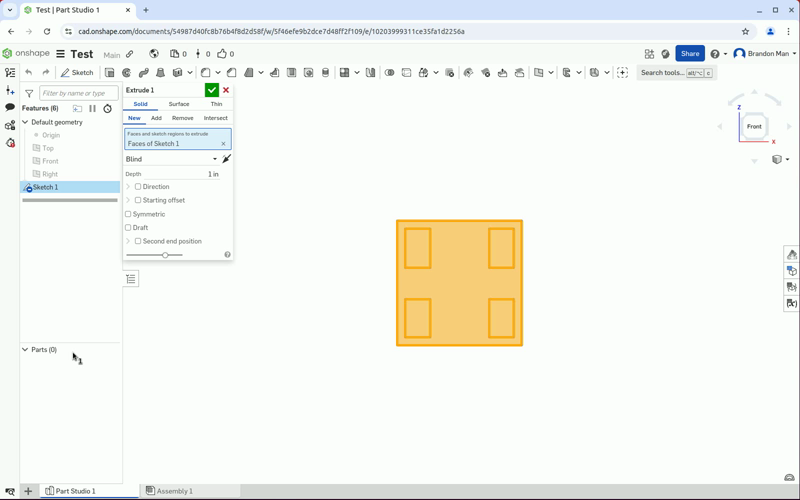
mouse_move(143, 106)
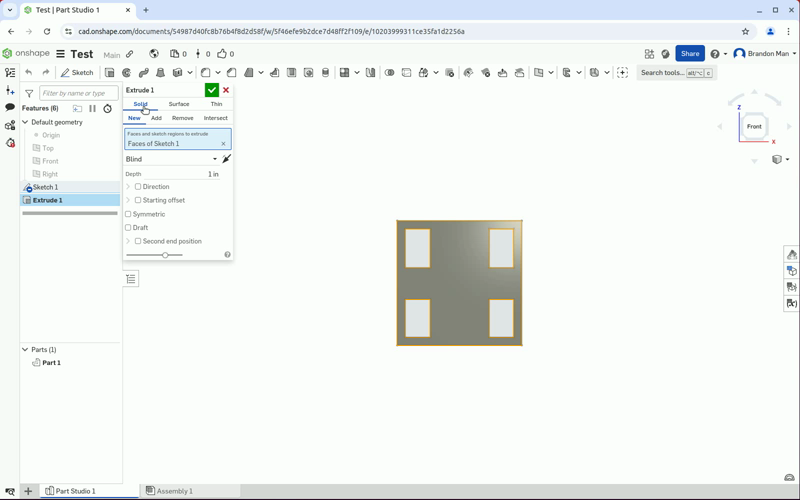
click(143, 106)
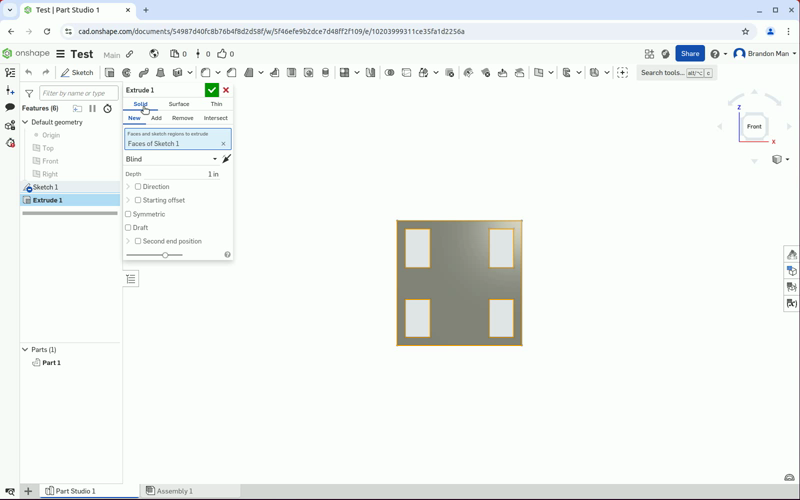
mouse_move(137, 120)
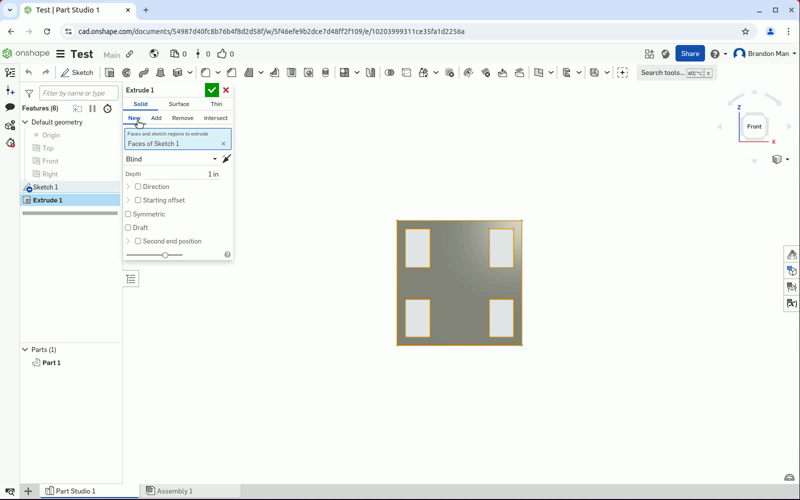
click(137, 120)
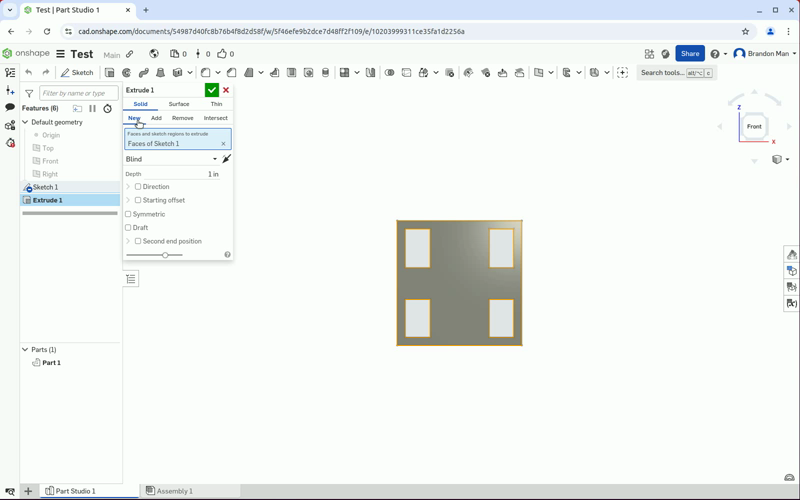
key(tab, 4)
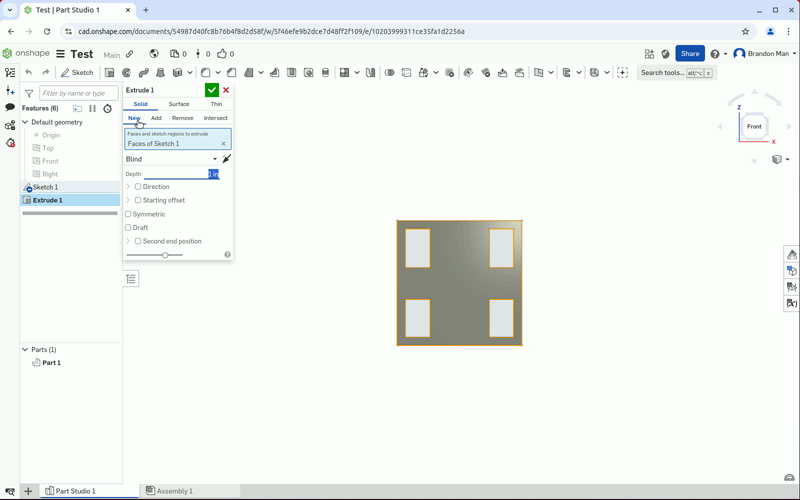
text(3.851)
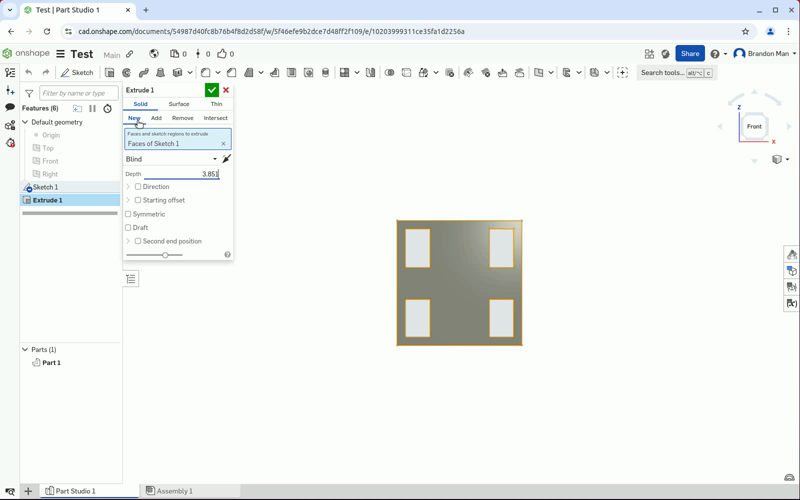
key(enter)
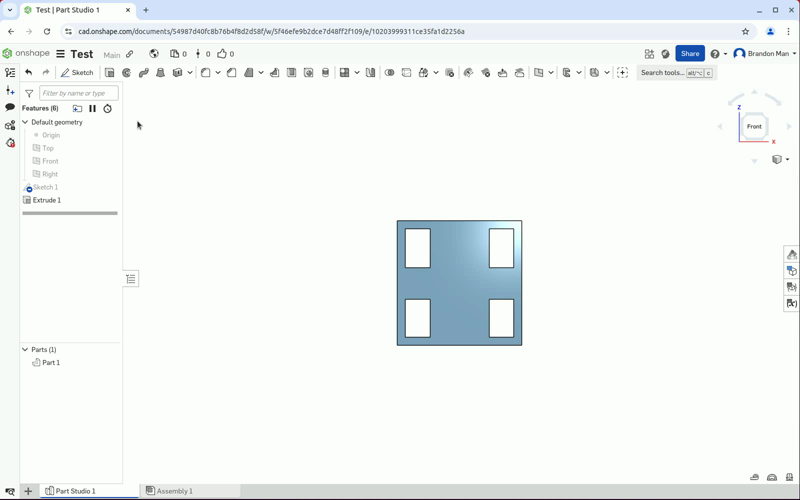
key(shift+h)
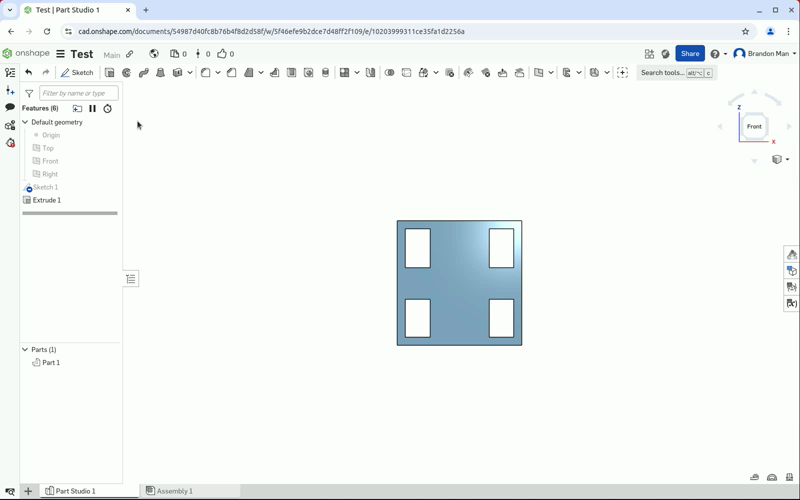
key(shift+h)
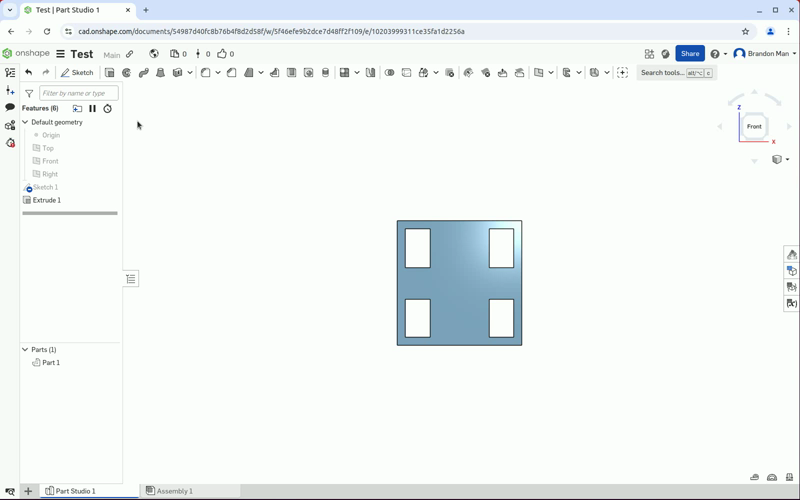
mouse_move(73, 189)
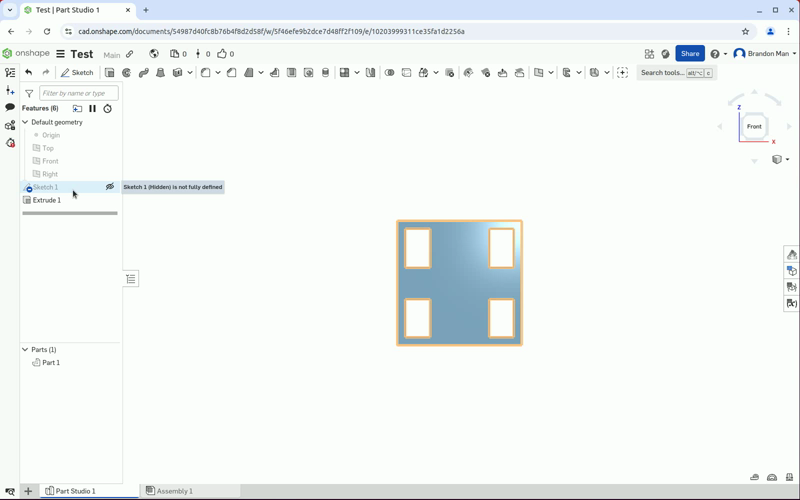
click(73, 189)
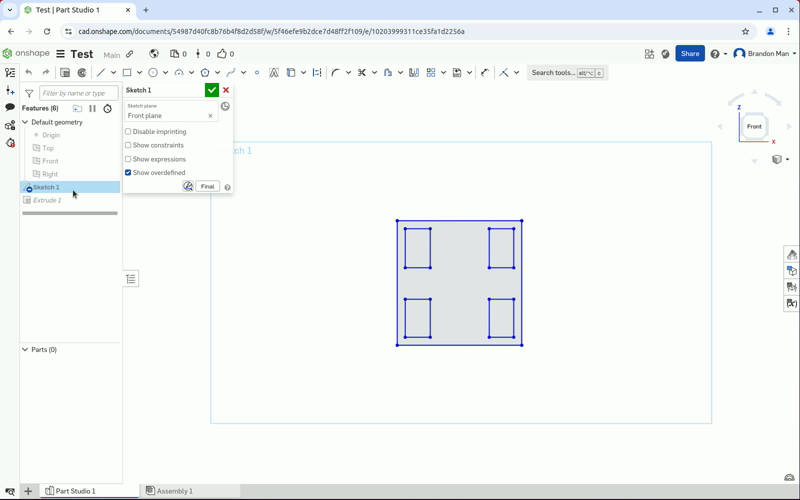
mouse_move(229, 92)
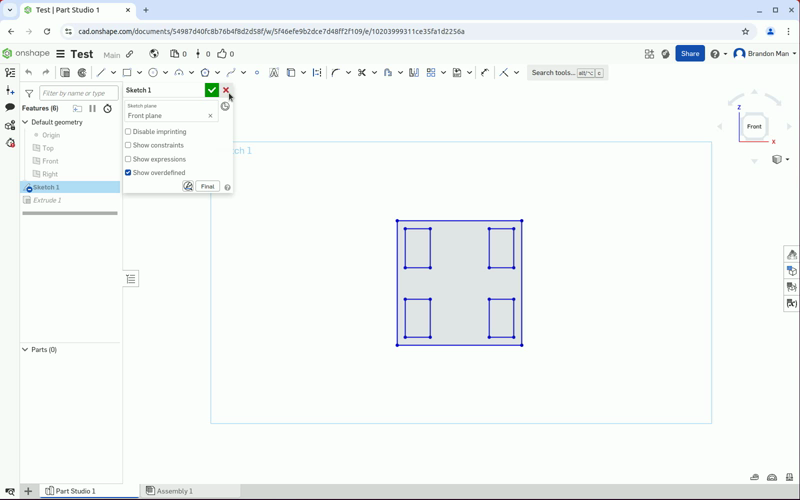
click(229, 92)
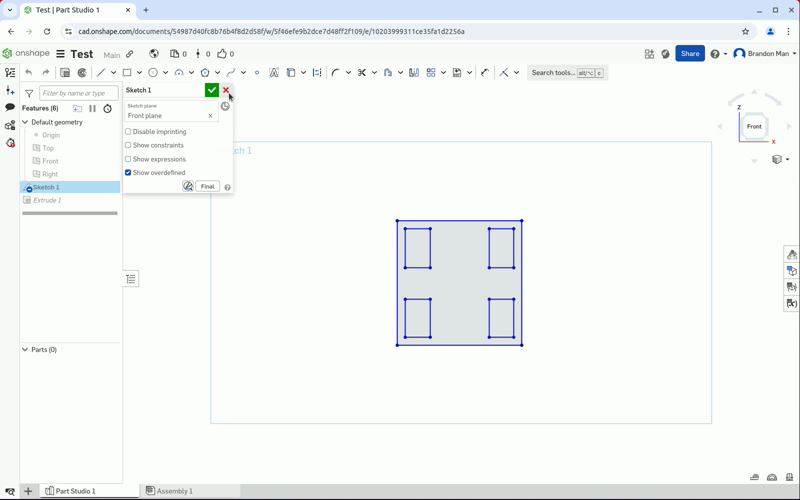
key(shift+s)
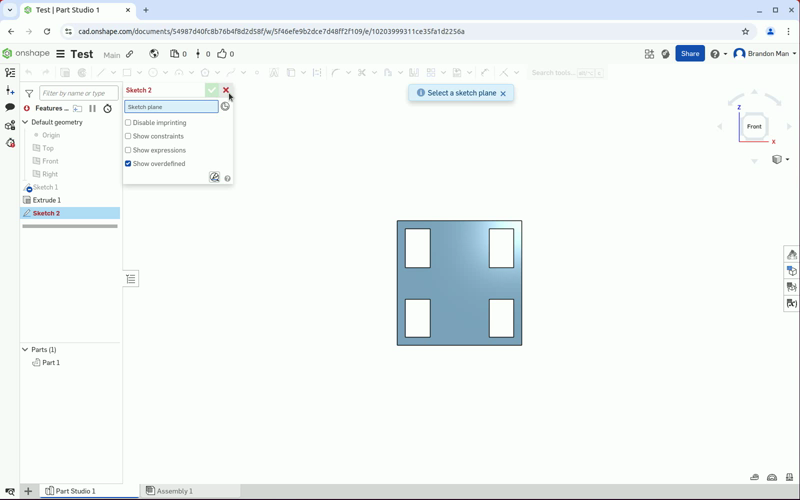
mouse_move(73, 163)
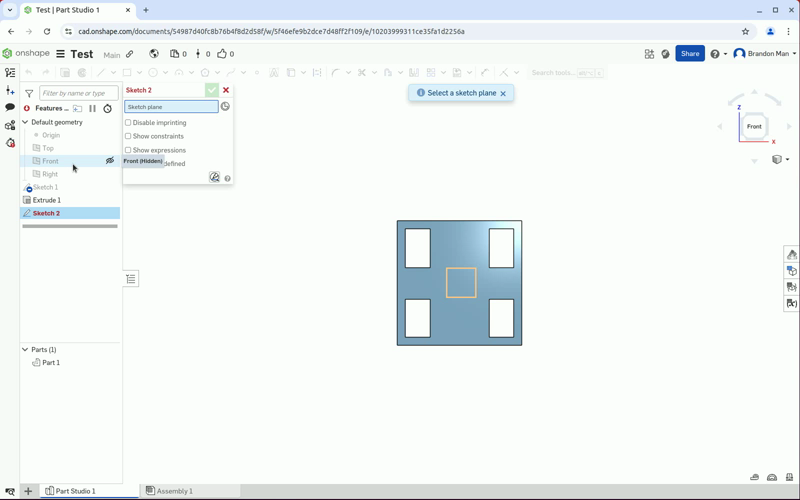
click(73, 163)
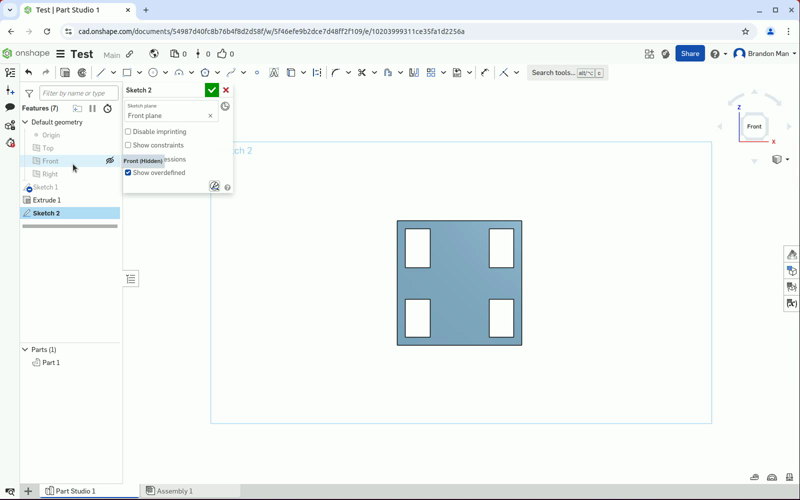
mouse_move(73, 352)
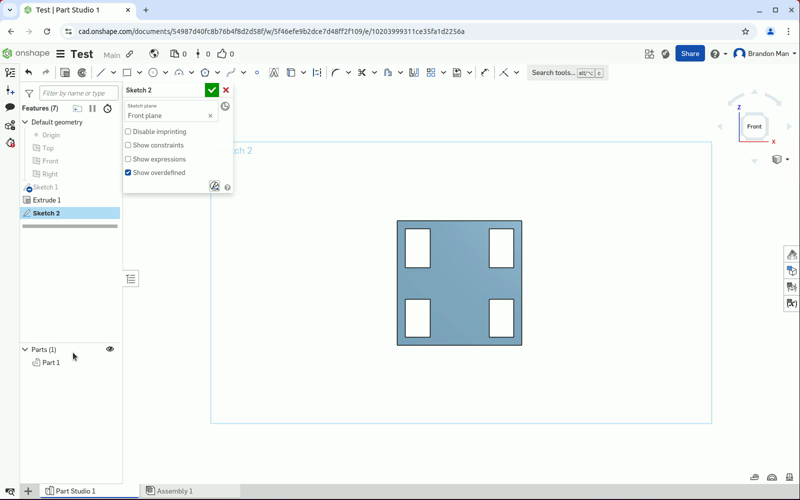
key(y)
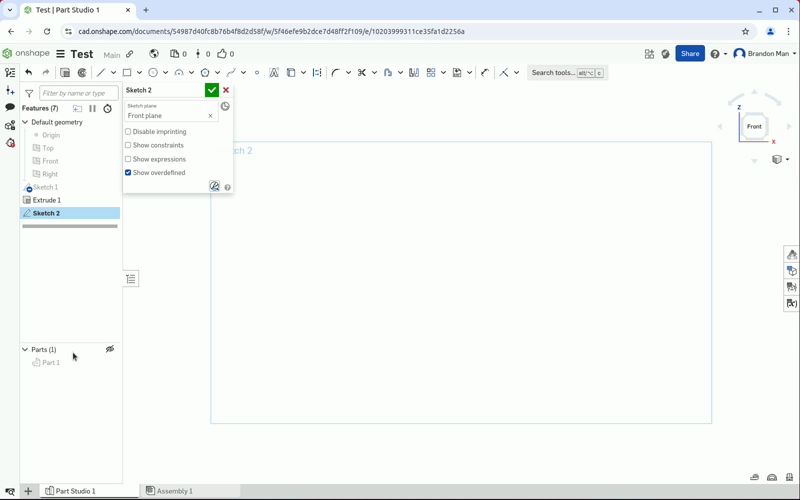
key(c)
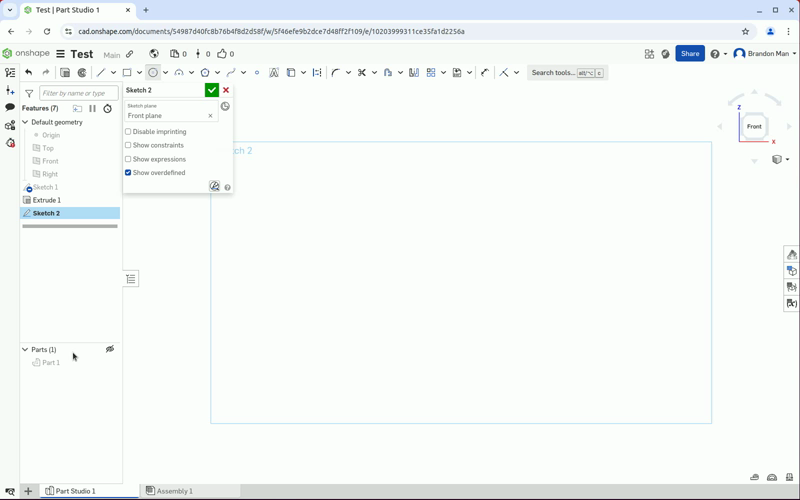
key_down(shift)
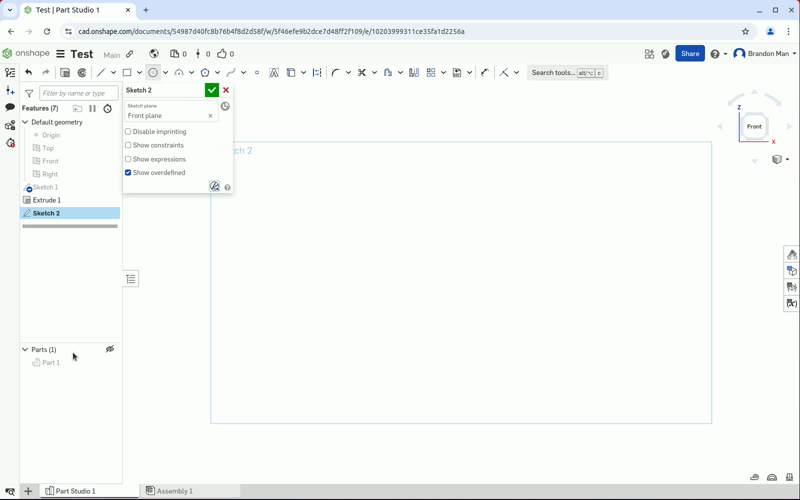
mouse_move(360, 253)
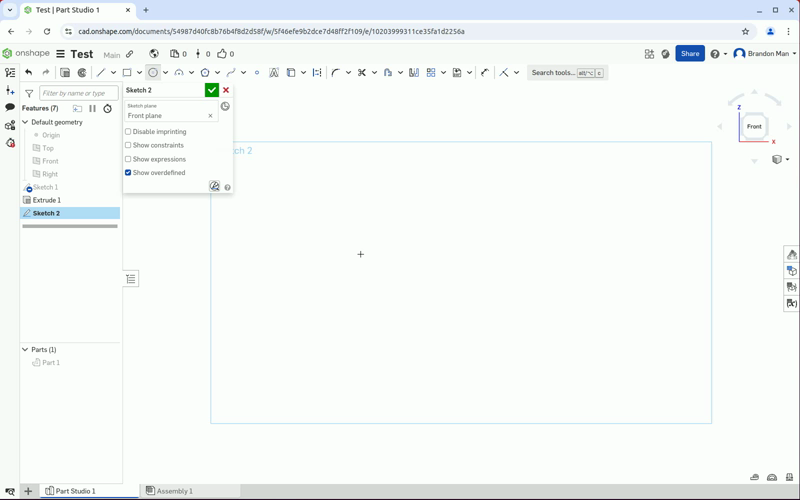
click(360, 253)
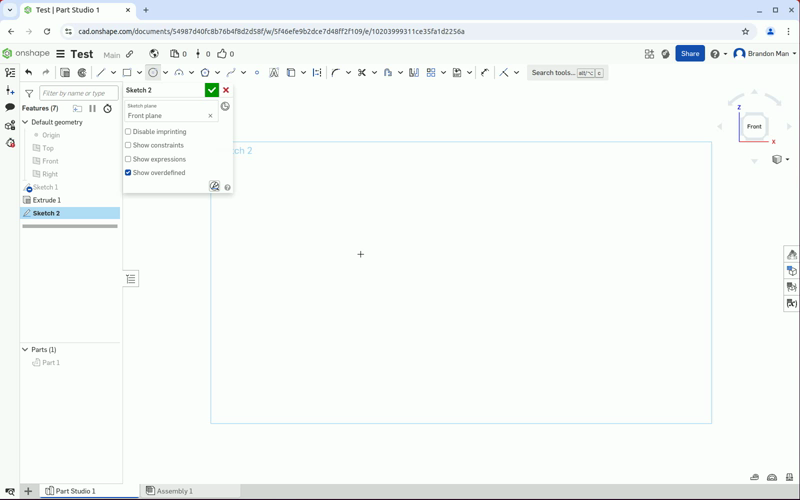
key_up(shift)
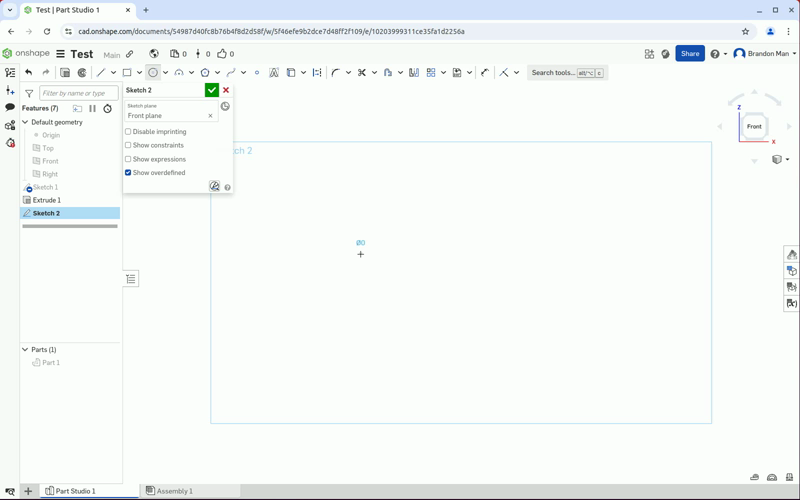
mouse_move(373, 253)
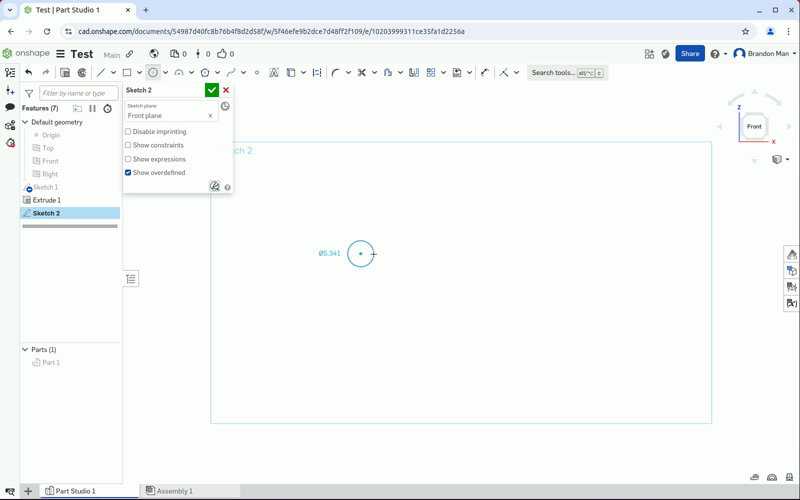
click(373, 253)
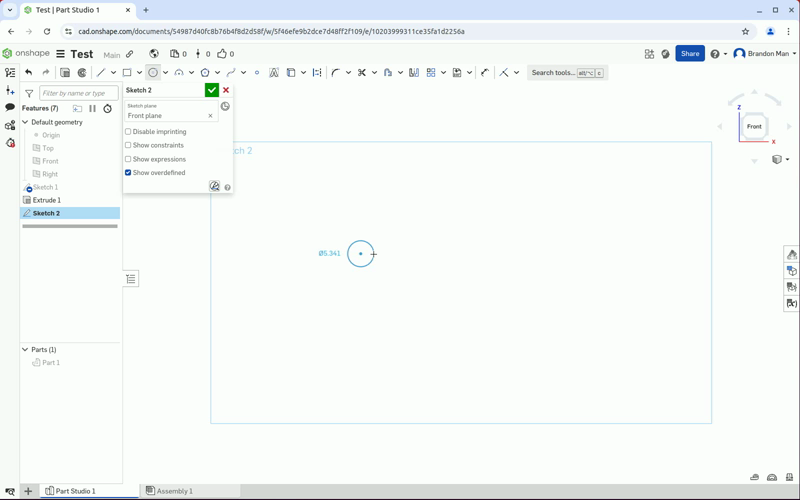
key(esc)
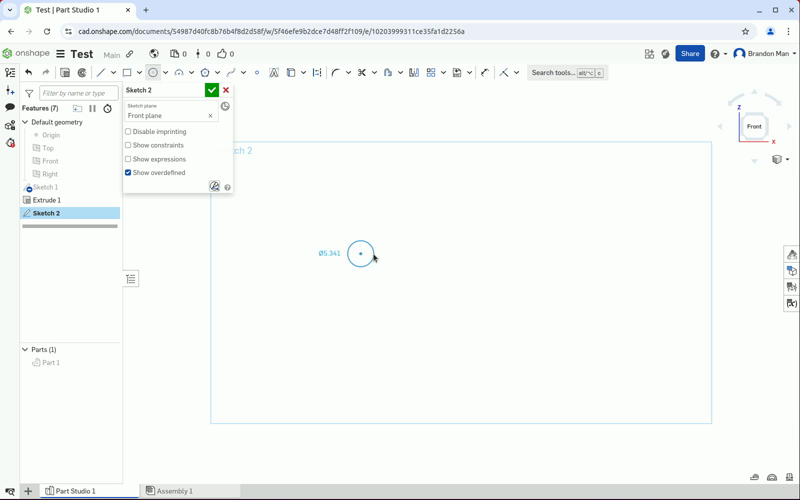
mouse_move(350, 251)
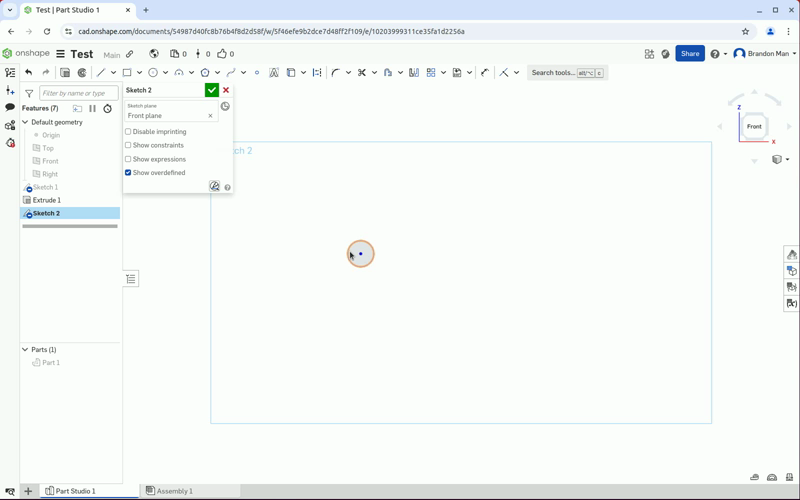
scroll(6)
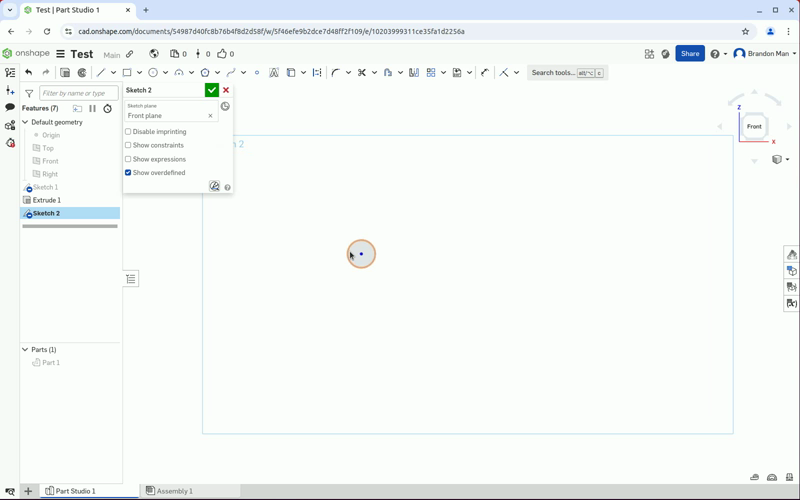
scroll(6)
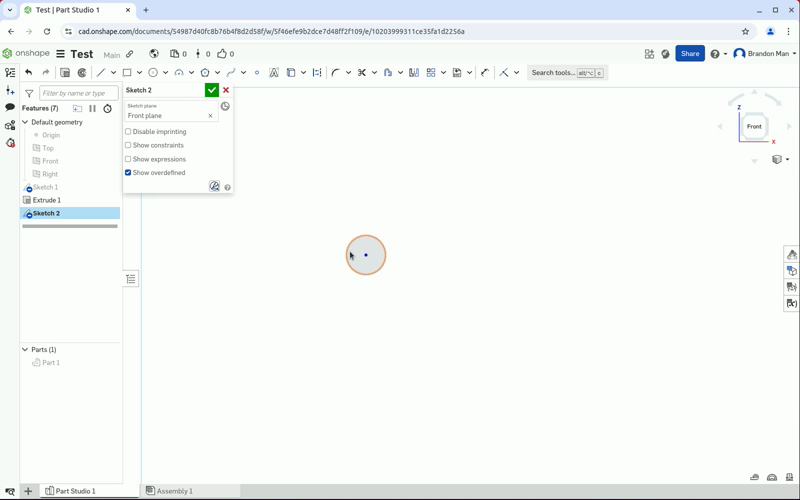
scroll(6)
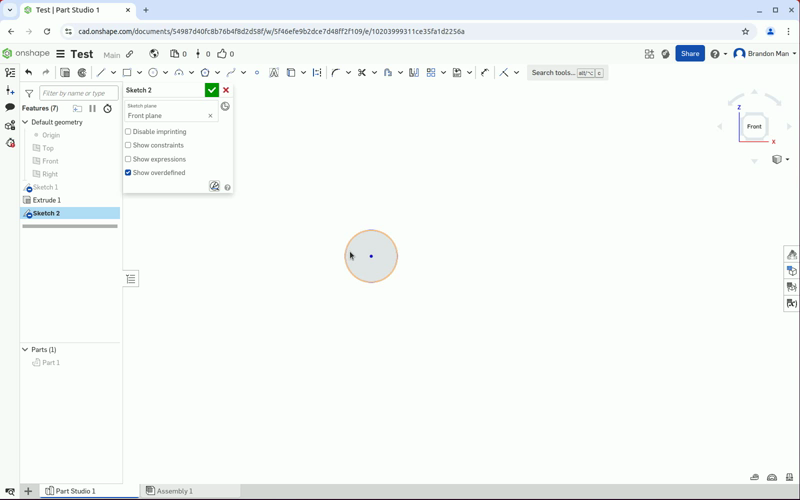
scroll(6)
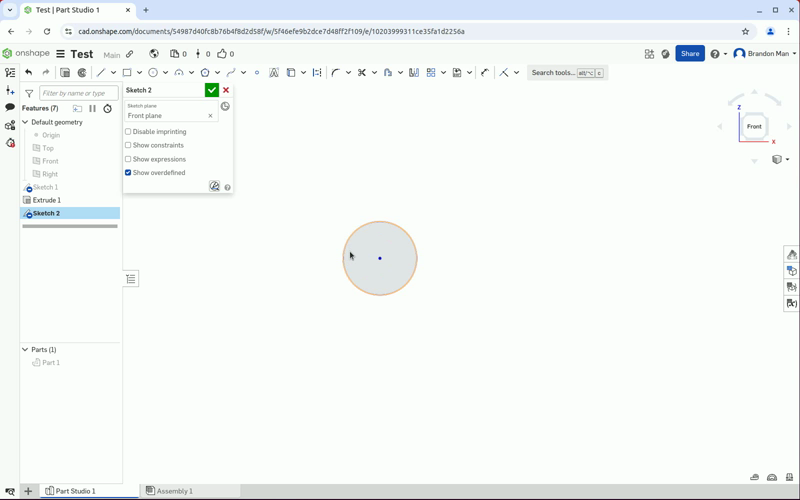
scroll(6)
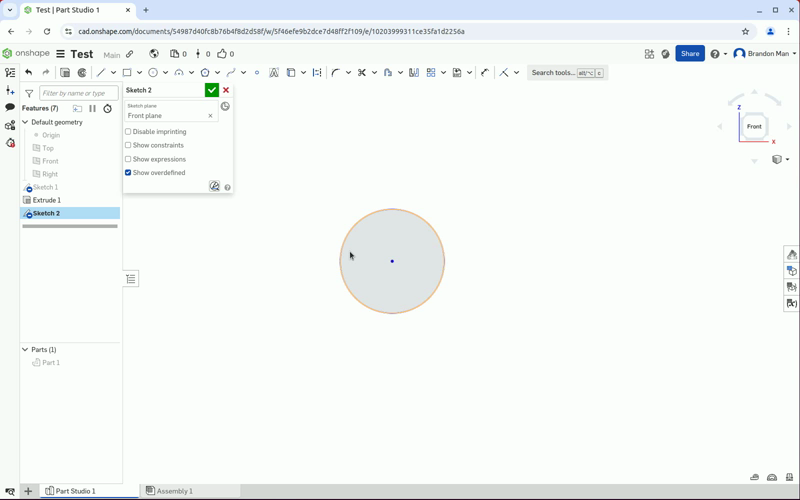
scroll(6)
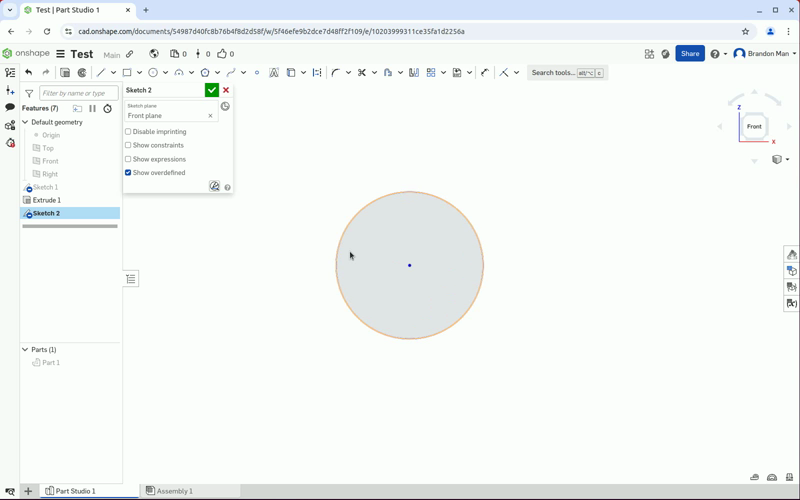
scroll(6)
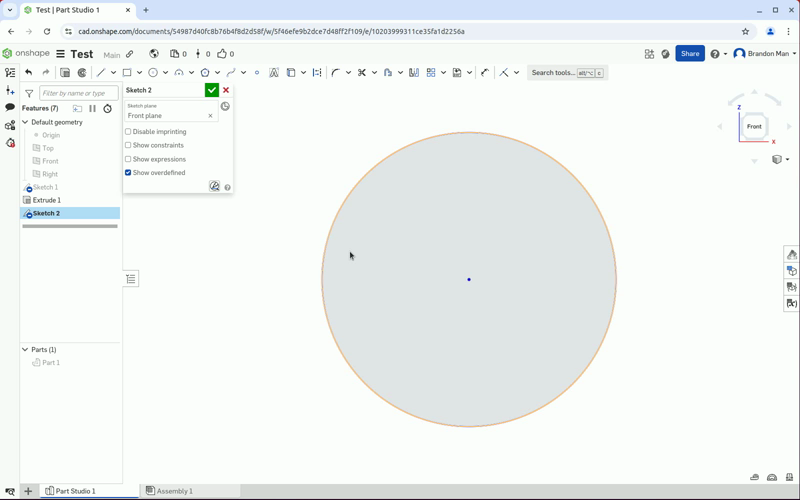
click(350, 251)
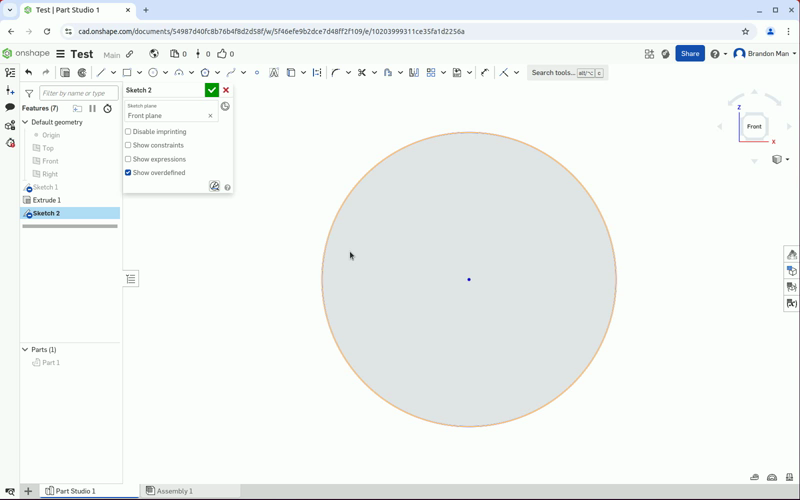
scroll(-6)
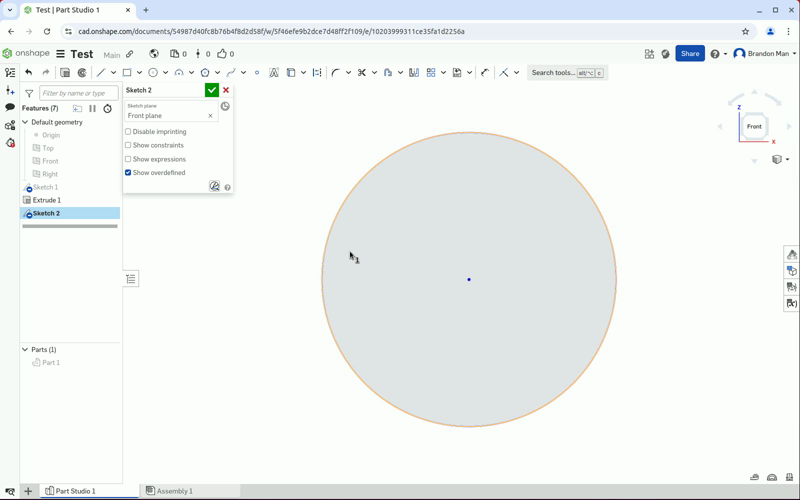
scroll(-6)
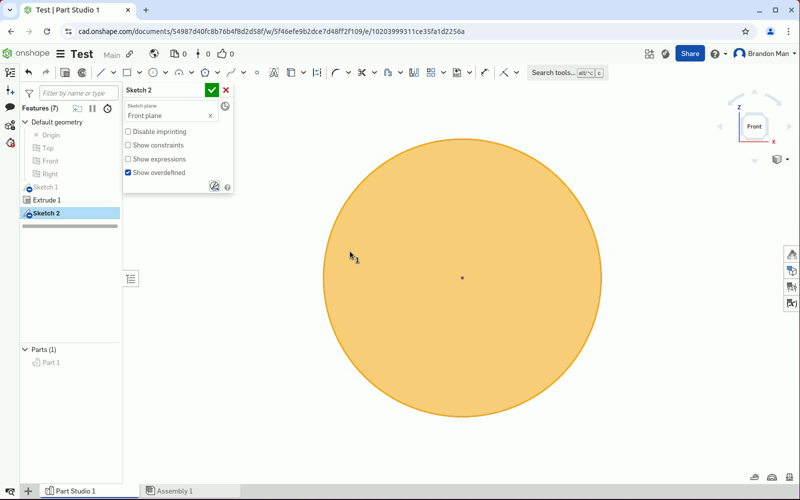
scroll(-6)
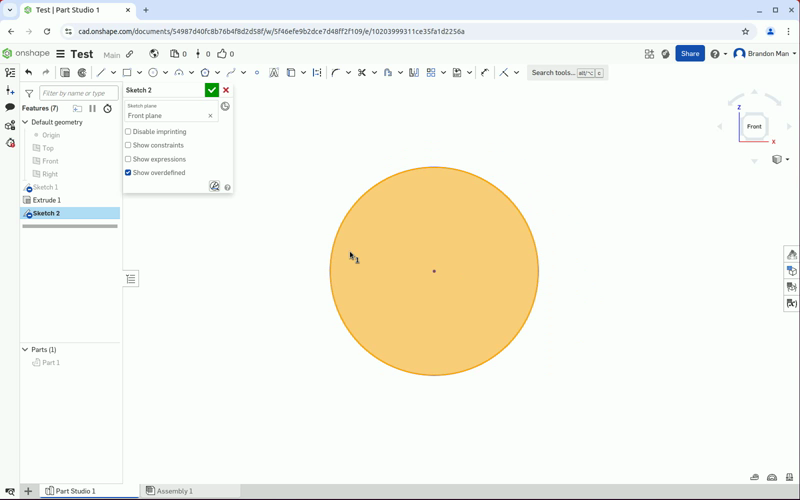
scroll(-6)
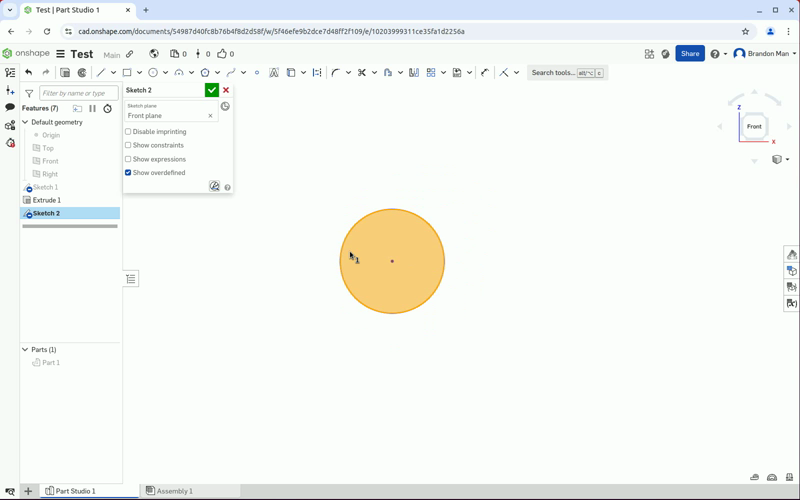
scroll(-6)
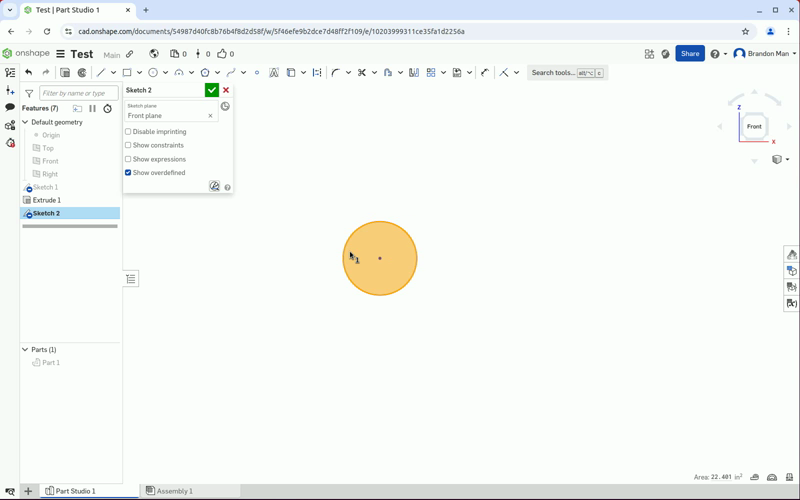
scroll(-6)
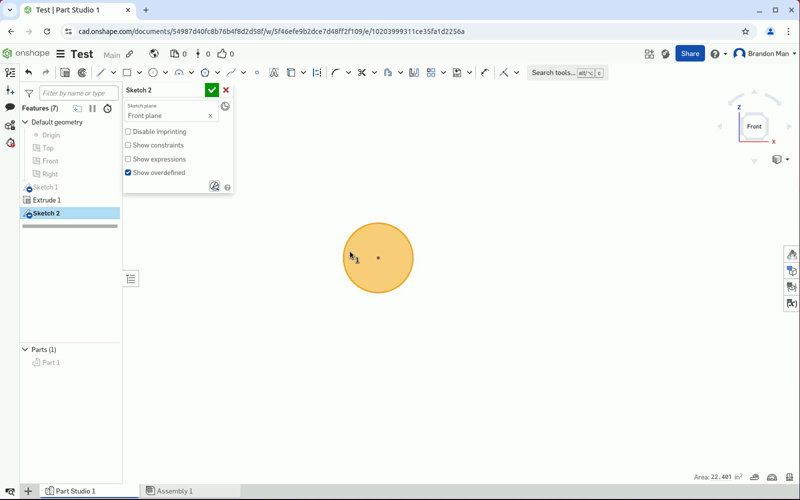
scroll(-6)
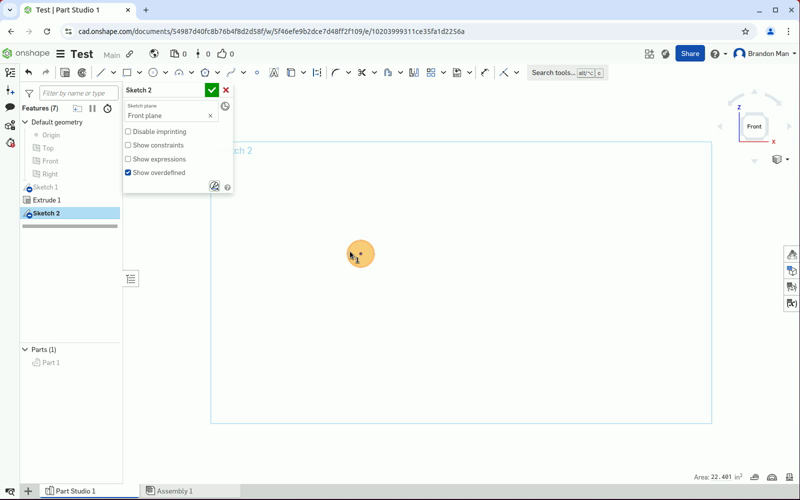
mouse_move(73, 352)
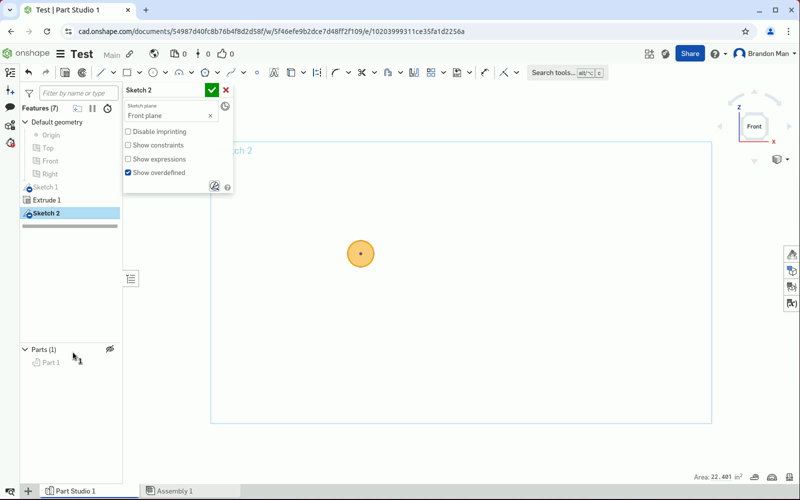
key(shift+y)
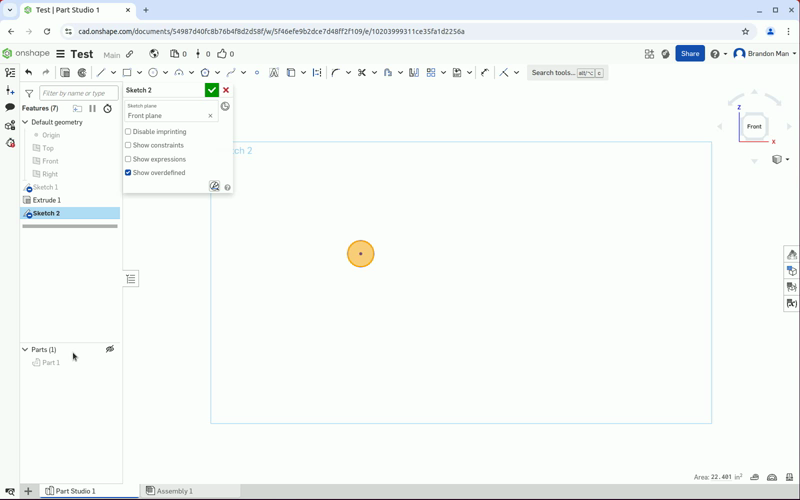
key(shift+e)
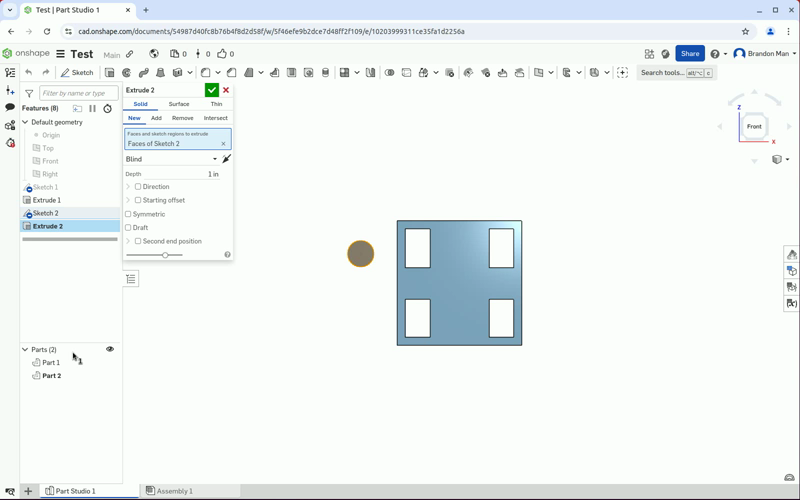
mouse_move(143, 106)
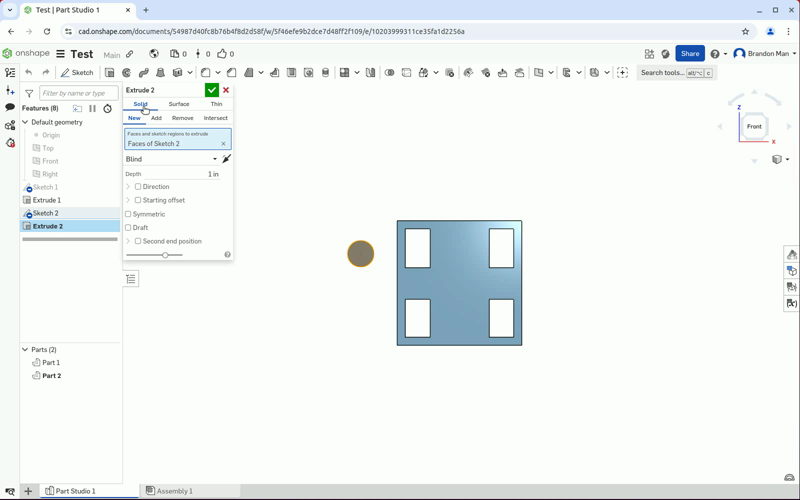
click(143, 106)
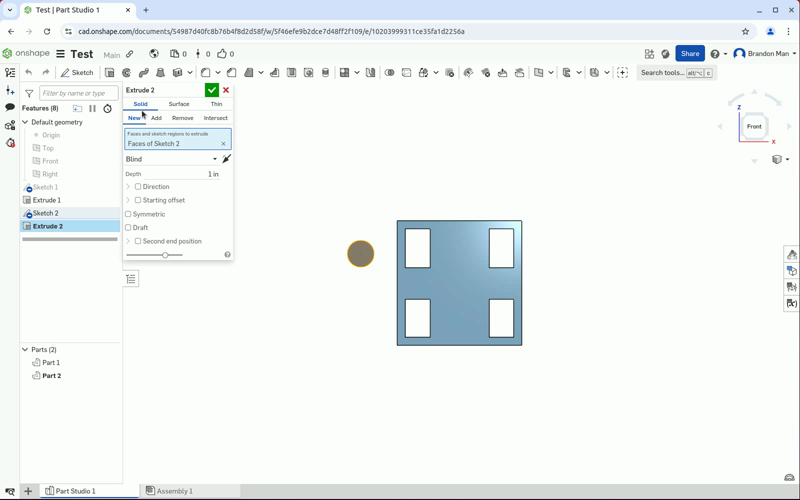
mouse_move(137, 120)
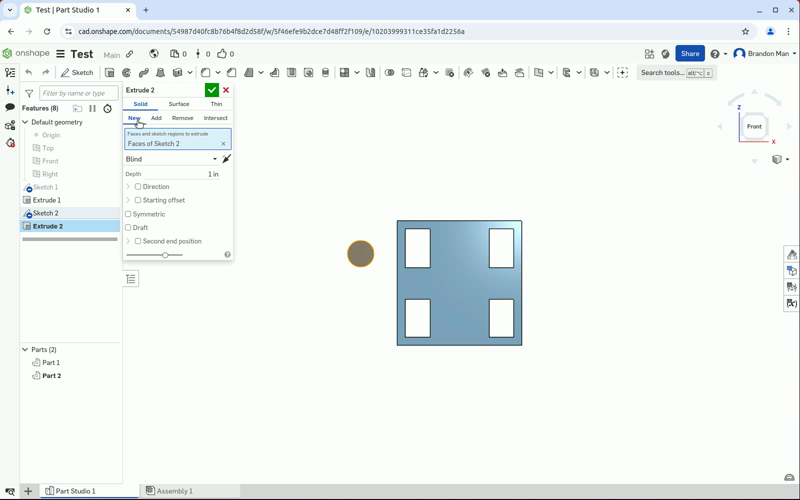
click(137, 120)
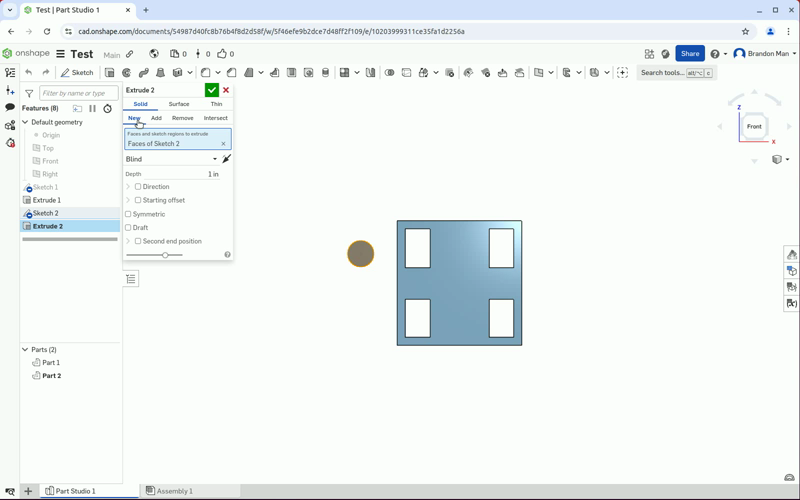
key(tab, 4)
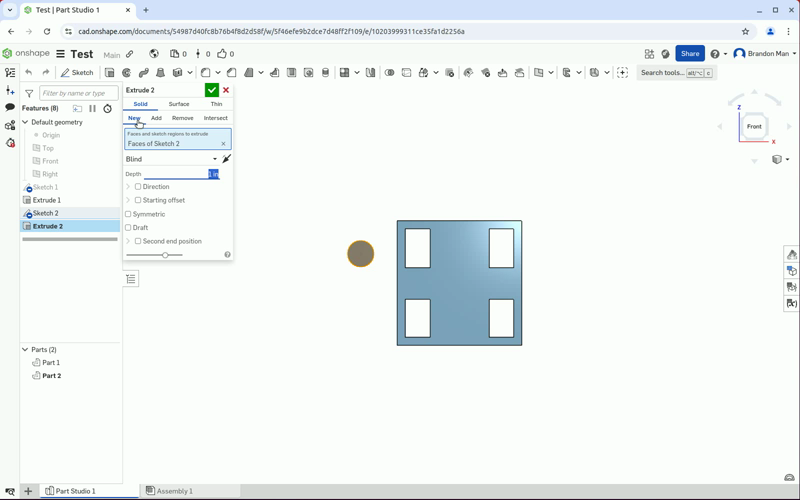
text(7.943)
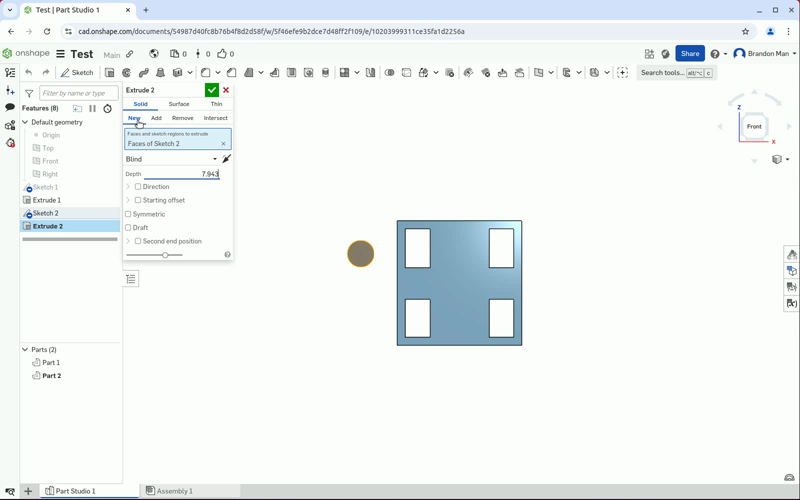
key(enter)
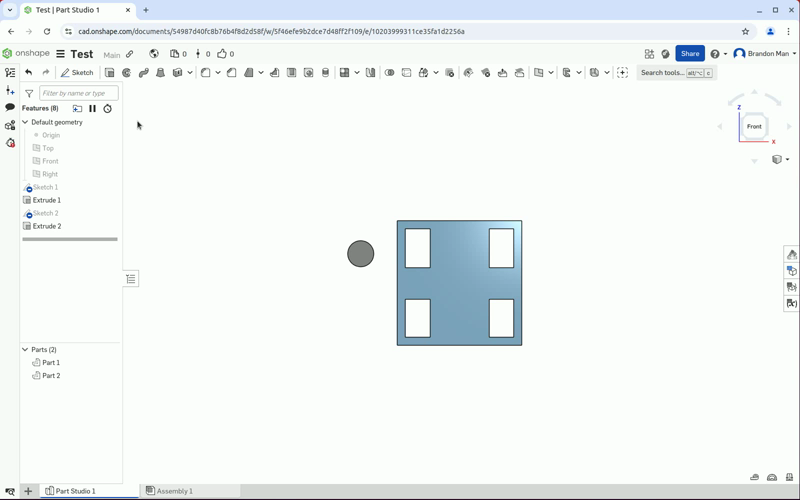
key(shift+h)
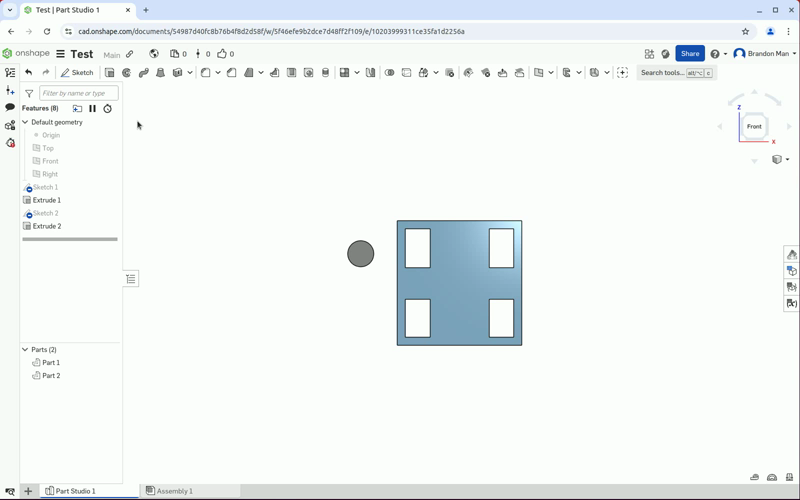
key(shift+h)
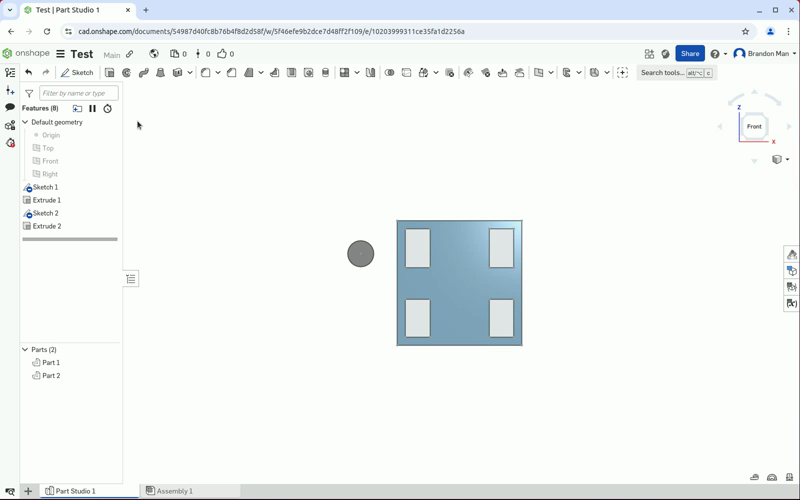
key(shift+7)
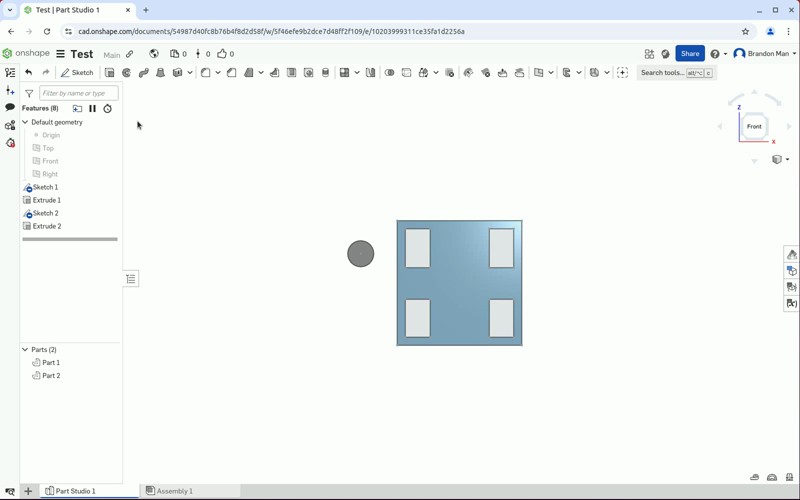
key(left, 2)
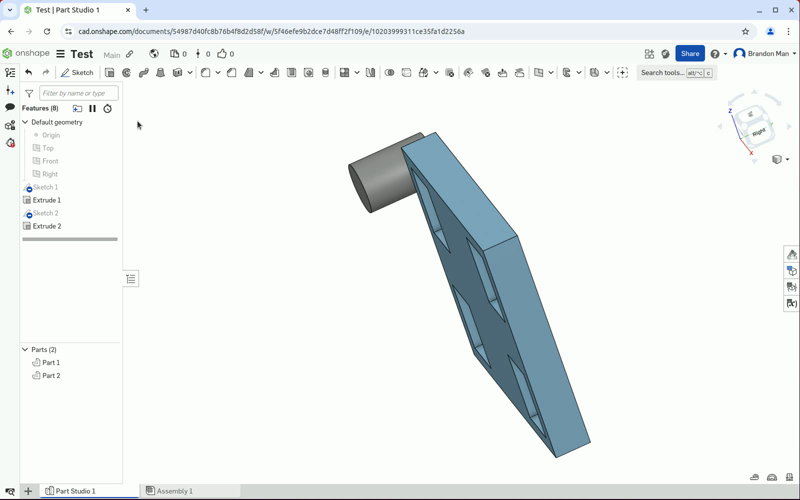
key(down, 2)
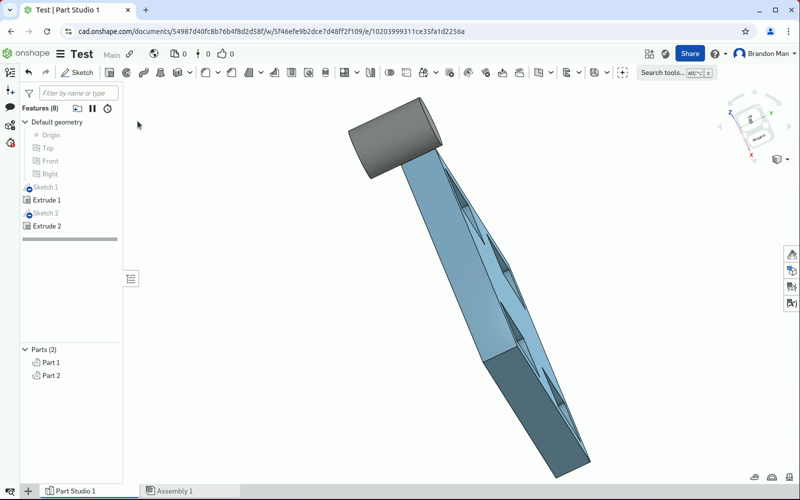
key(up, 2)
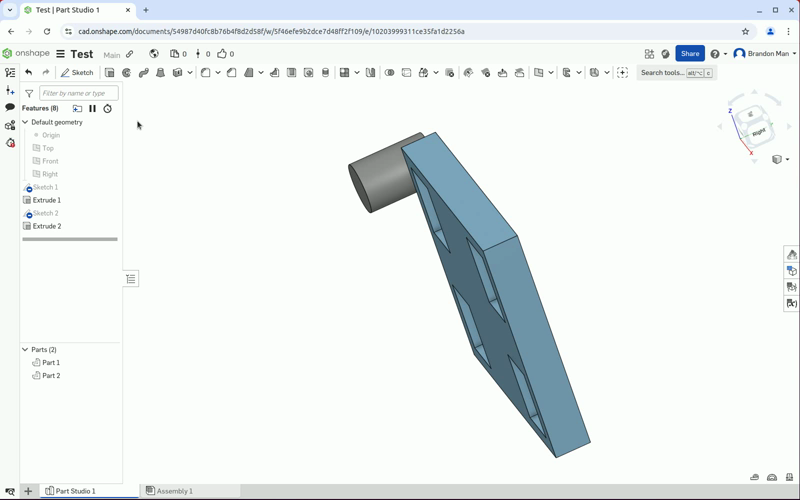
key(right, 2)
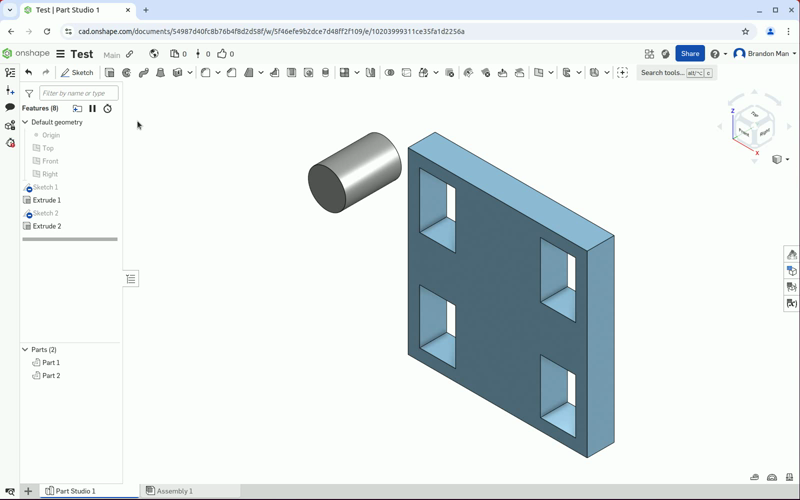
mouse_move(73, 189)
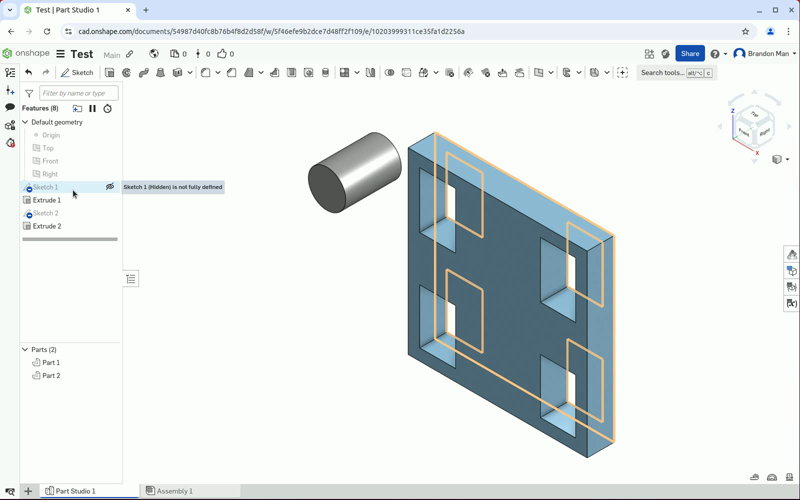
click(73, 189)